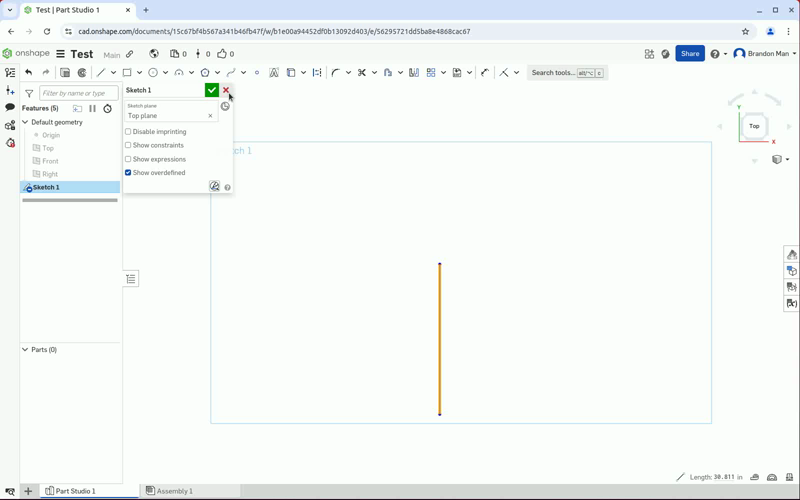
key(shift+h)
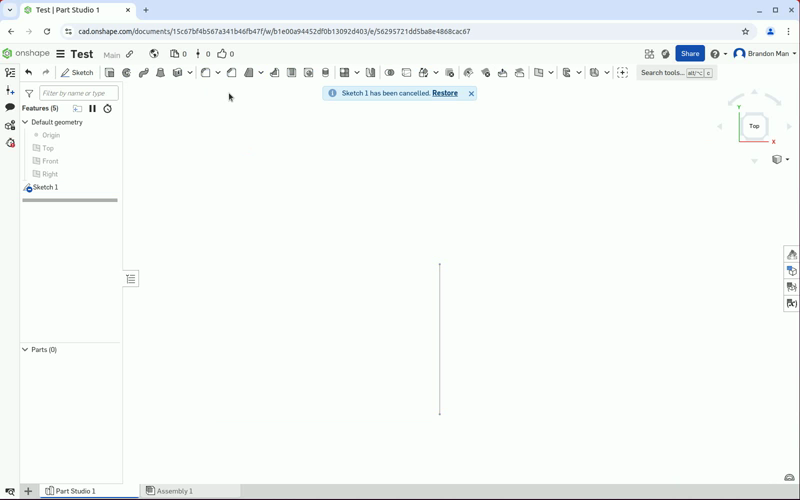
key(shift+s)
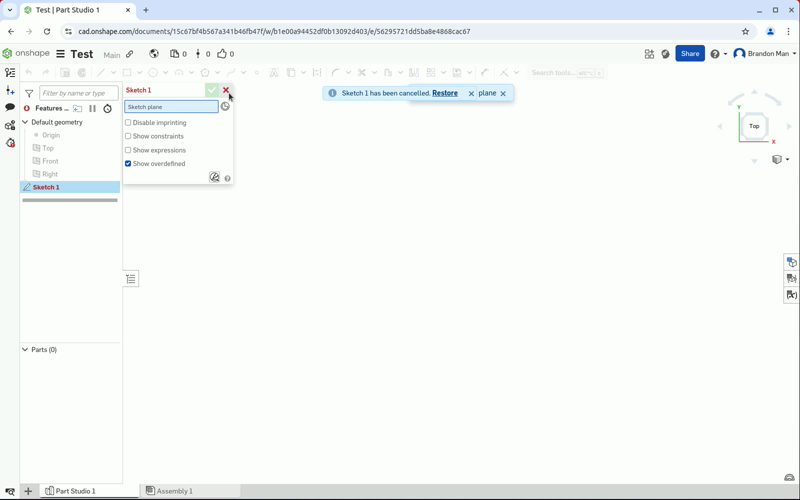
mouse_move(73, 150)
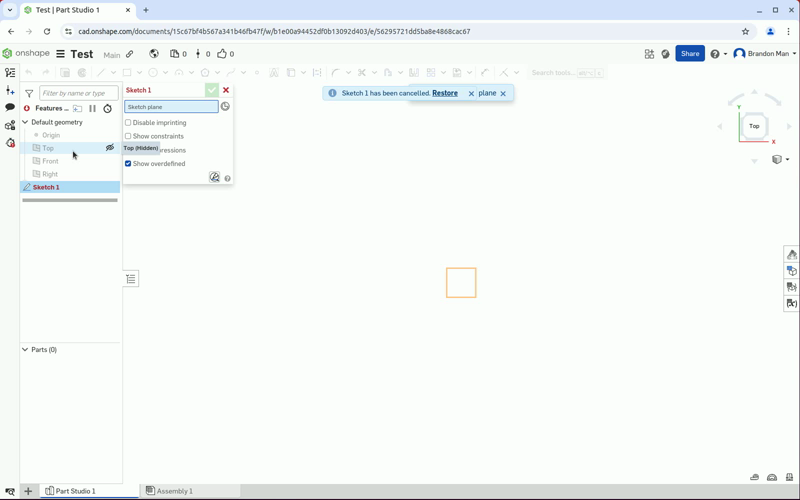
click(73, 150)
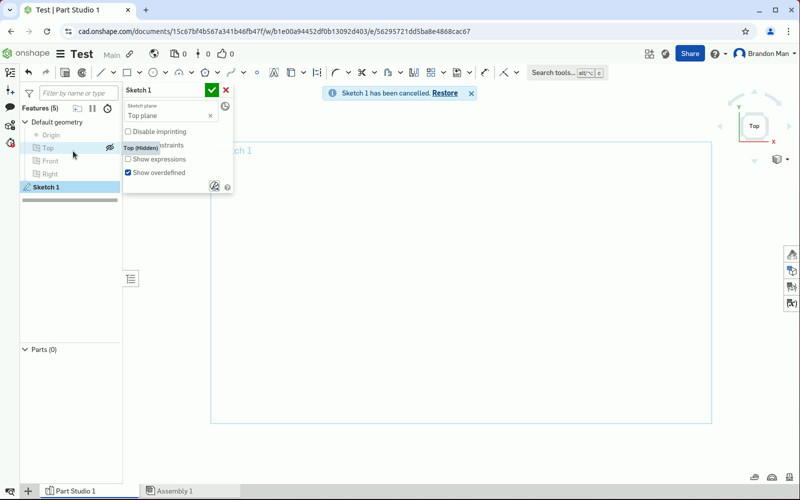
mouse_move(73, 352)
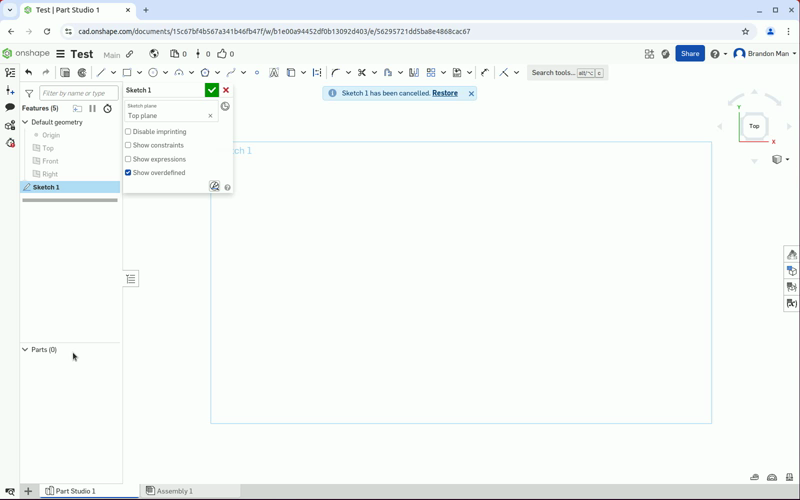
key(y)
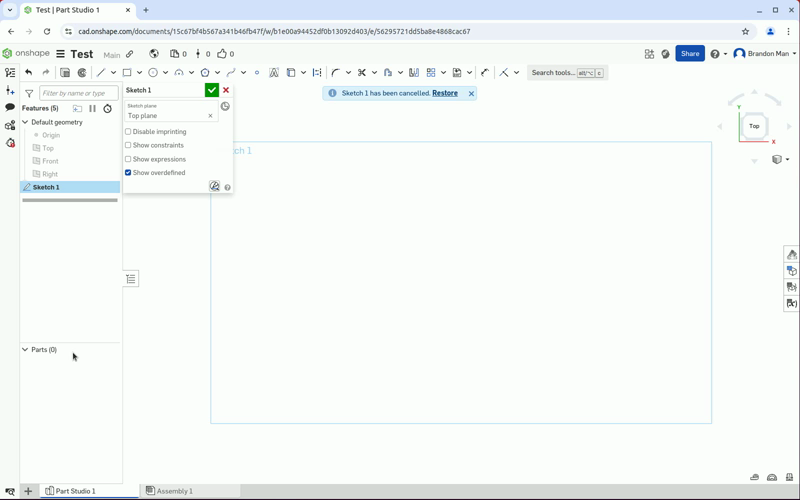
key(l)
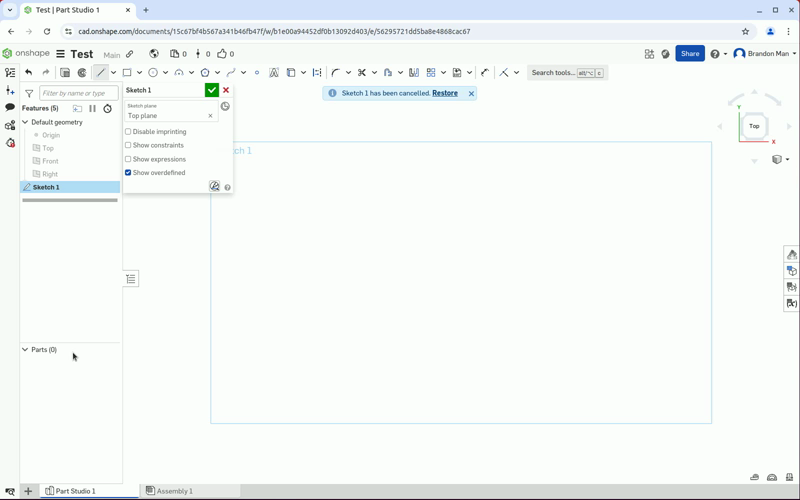
key_down(shift)
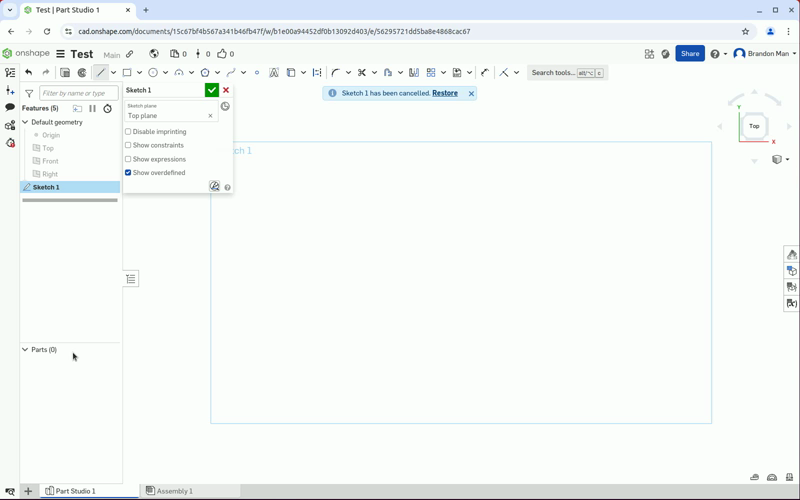
mouse_move(368, 315)
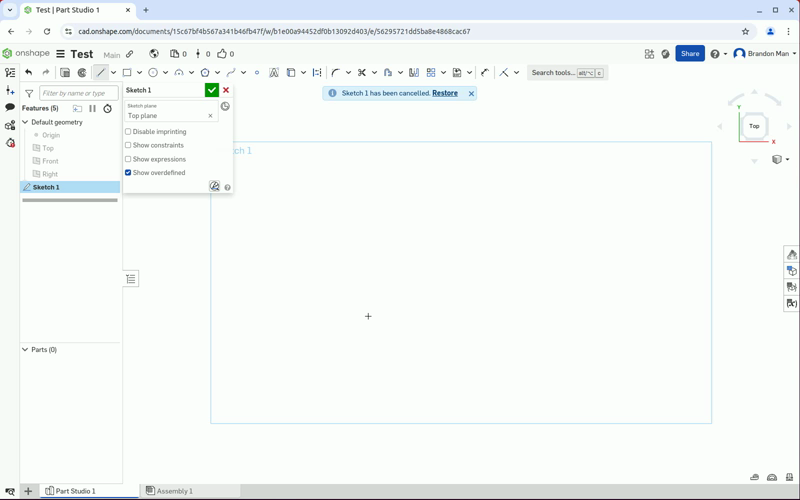
click(368, 315)
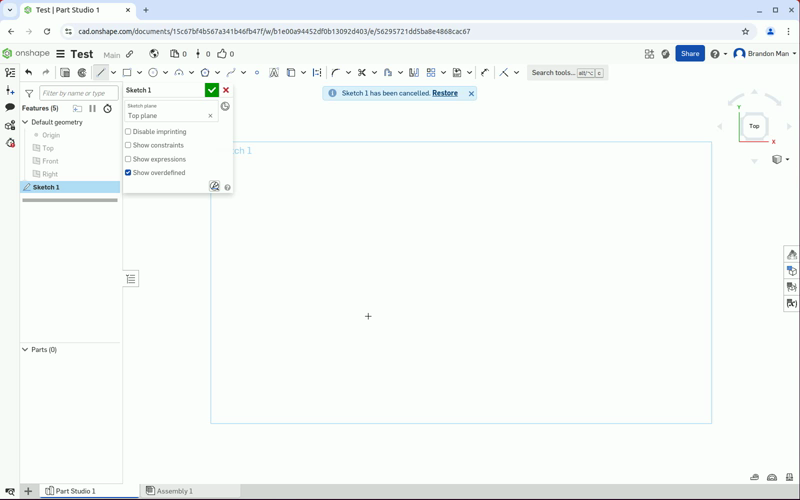
key_up(shift)
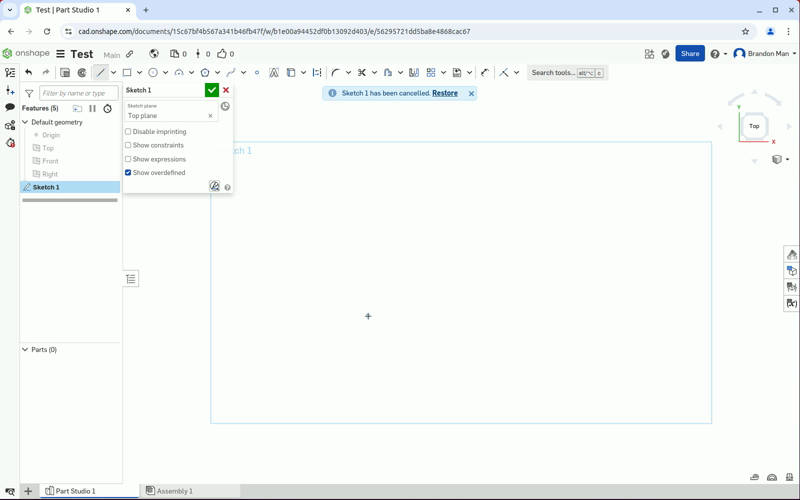
key_down(shift)
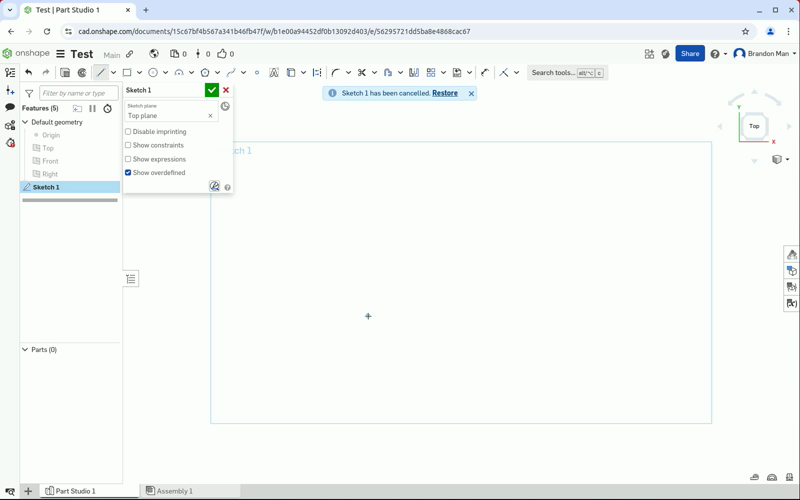
mouse_move(572, 315)
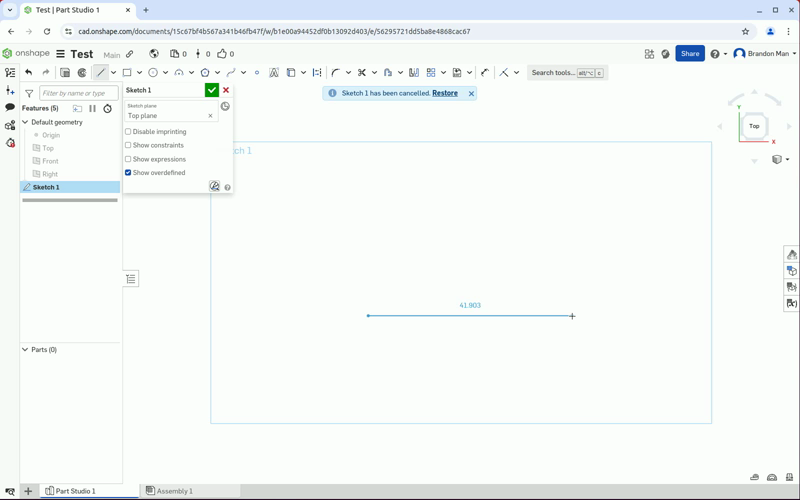
click(572, 315)
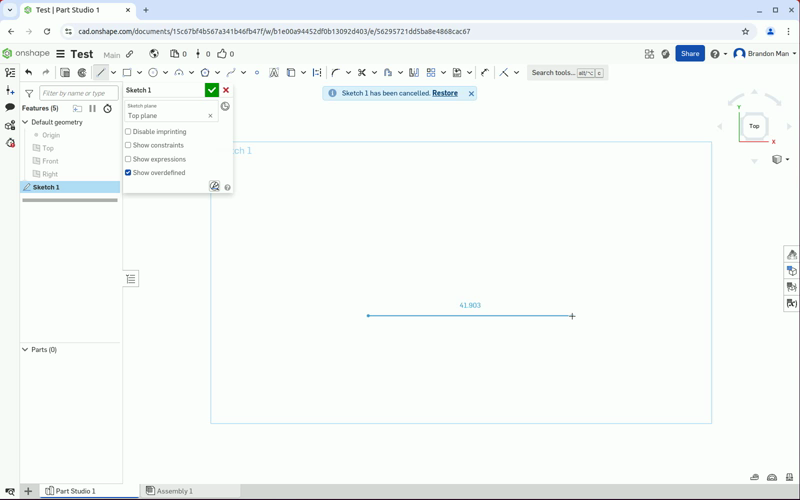
key_up(shift)
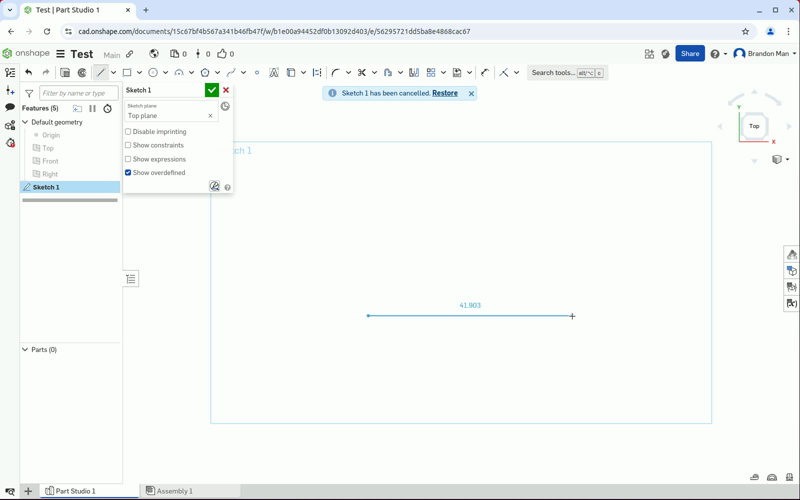
key_down(shift)
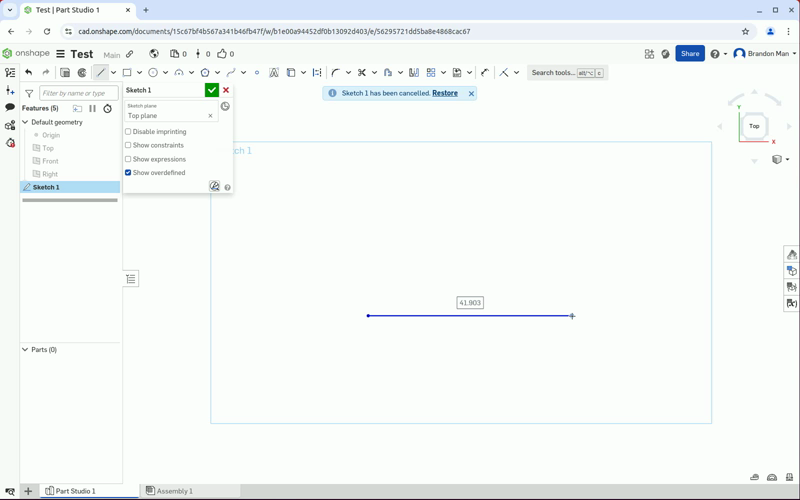
mouse_move(572, 199)
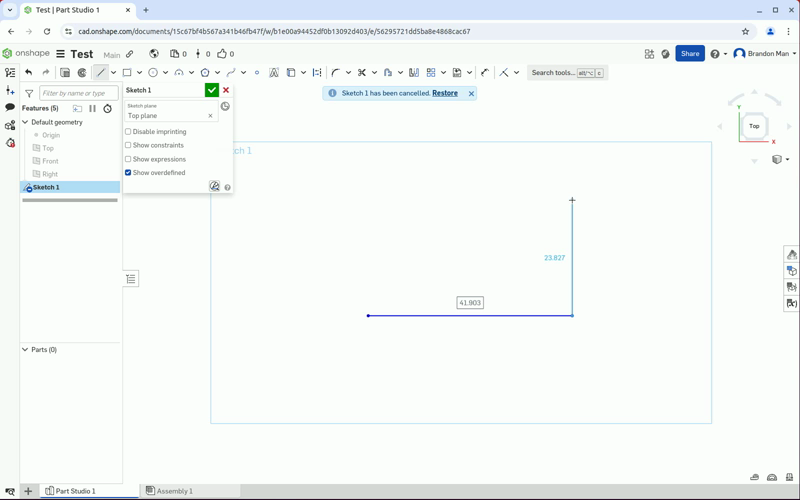
click(572, 199)
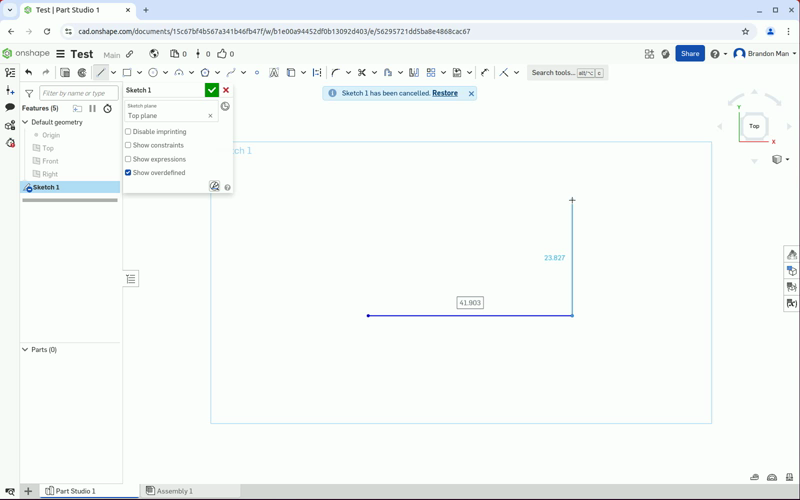
key_up(shift)
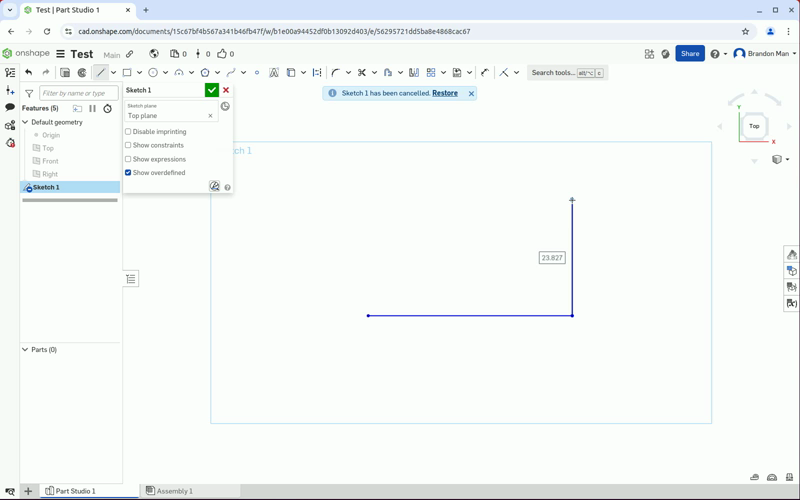
key_down(shift)
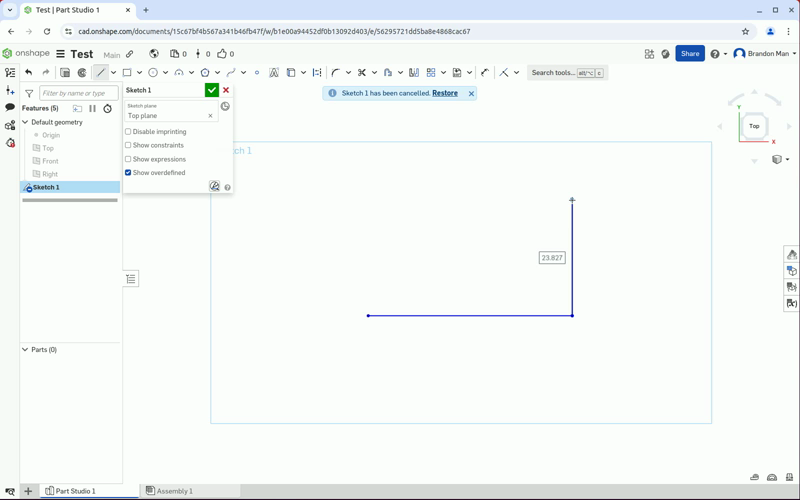
mouse_move(368, 199)
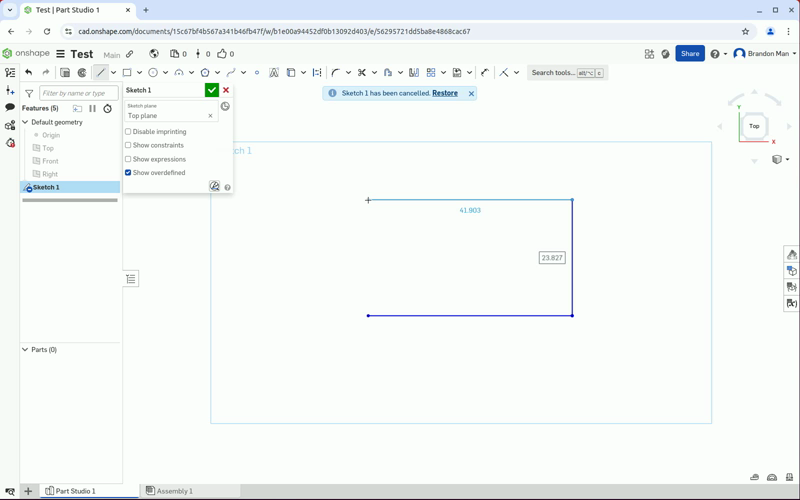
click(368, 199)
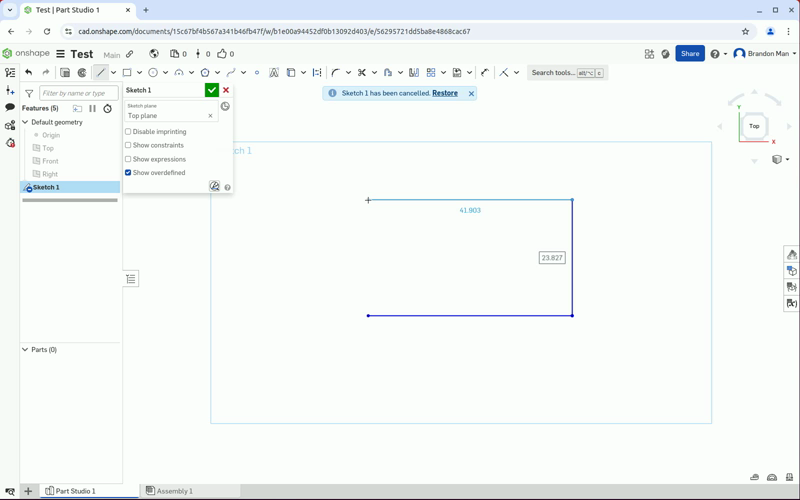
key_up(shift)
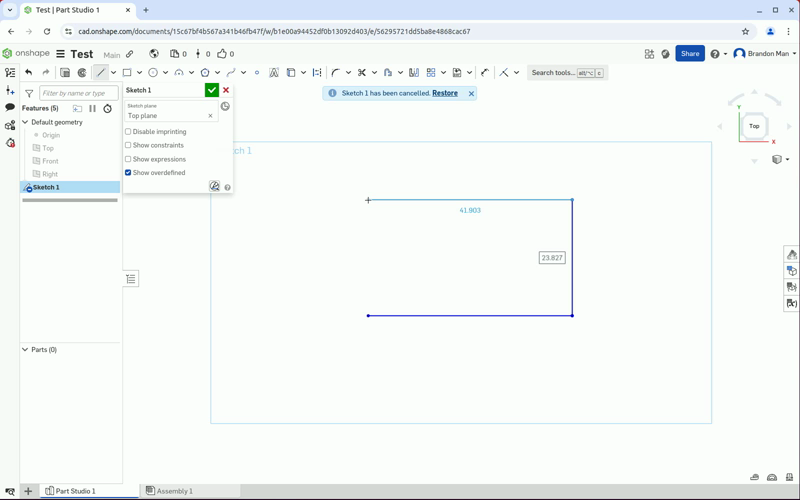
key_down(shift)
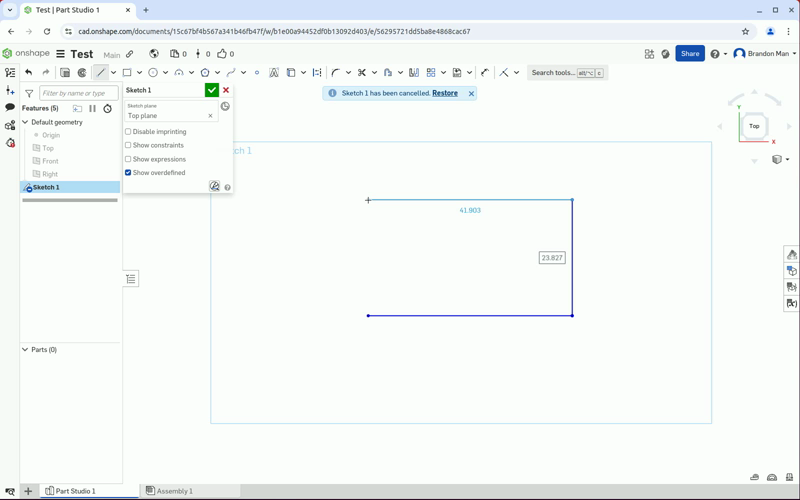
mouse_move(368, 315)
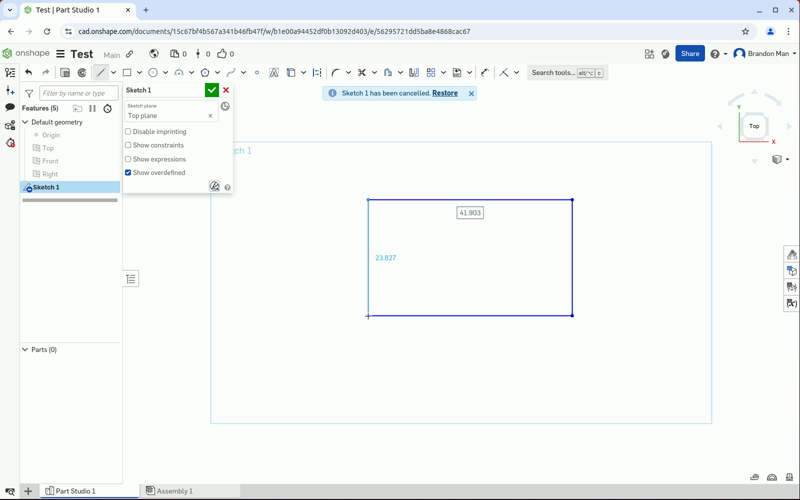
key_up(shift)
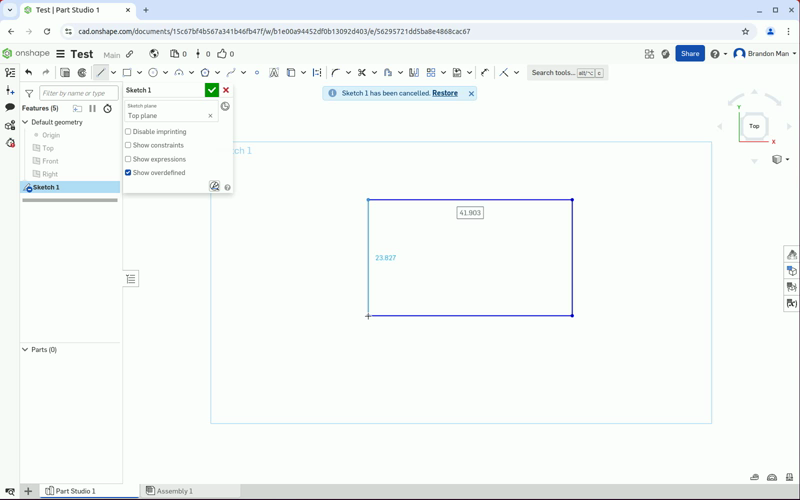
click(368, 315)
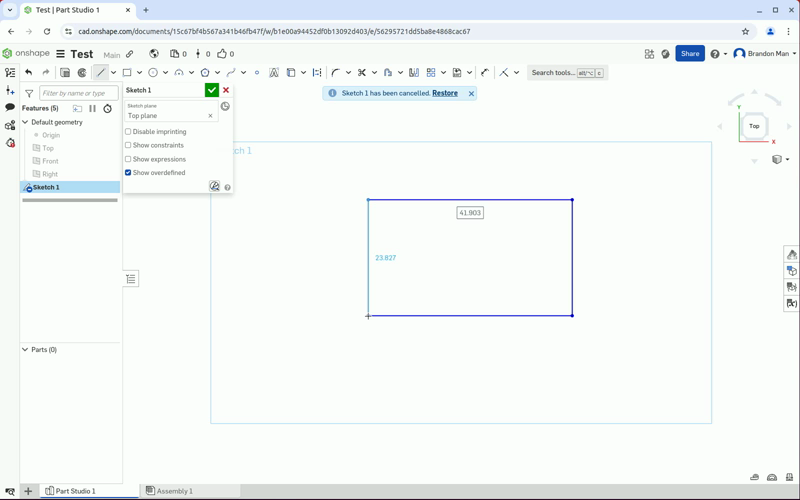
key(esc)
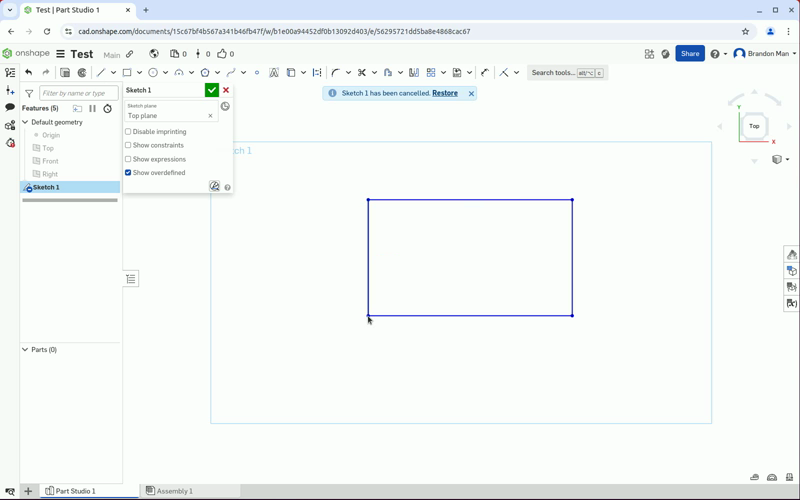
mouse_move(461, 262)
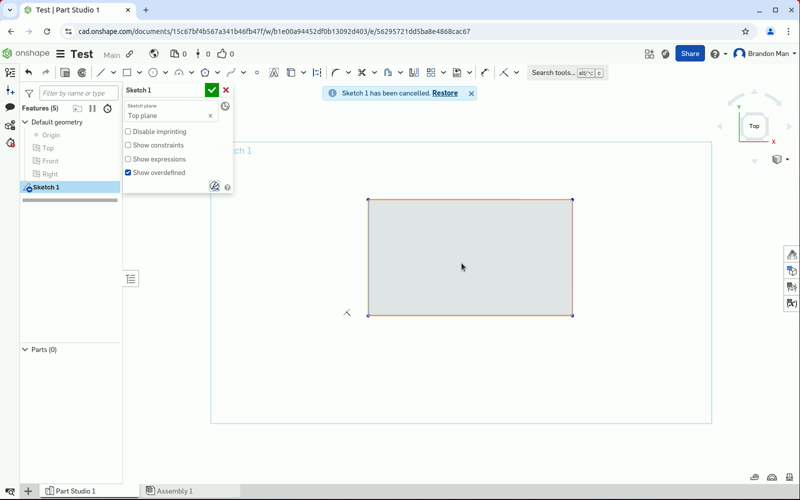
click(461, 262)
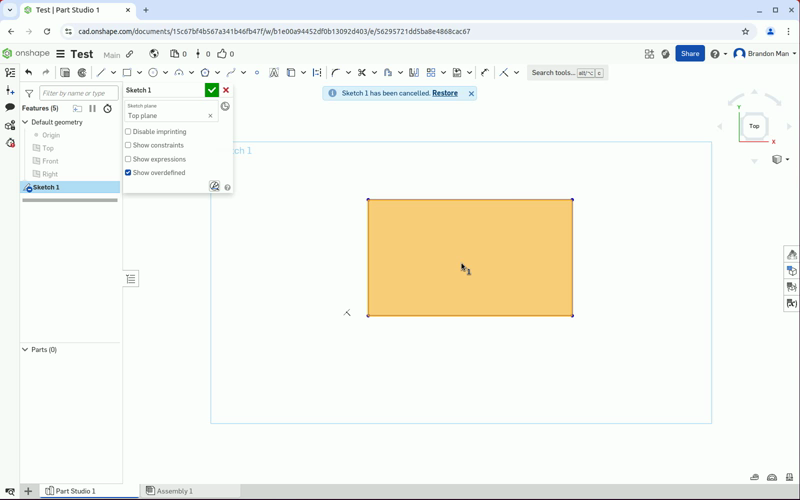
mouse_move(73, 352)
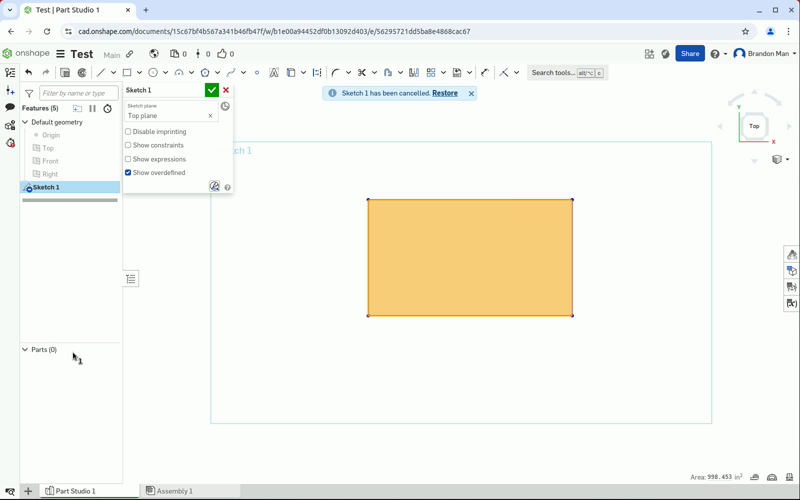
key(shift+y)
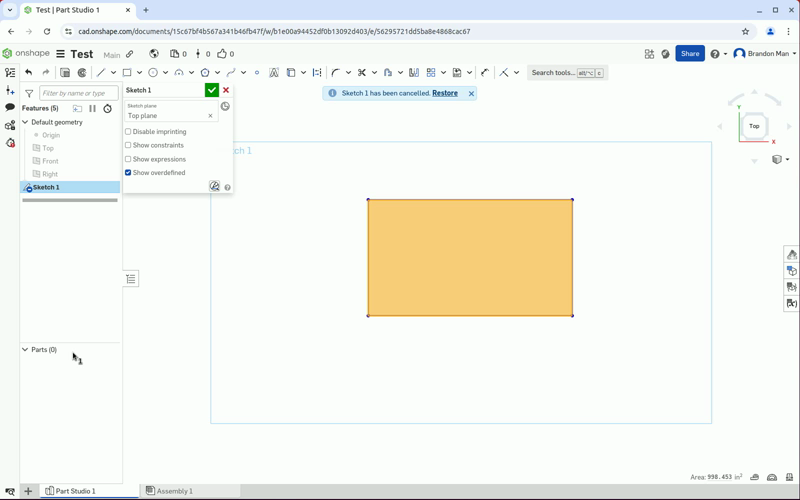
key(shift+e)
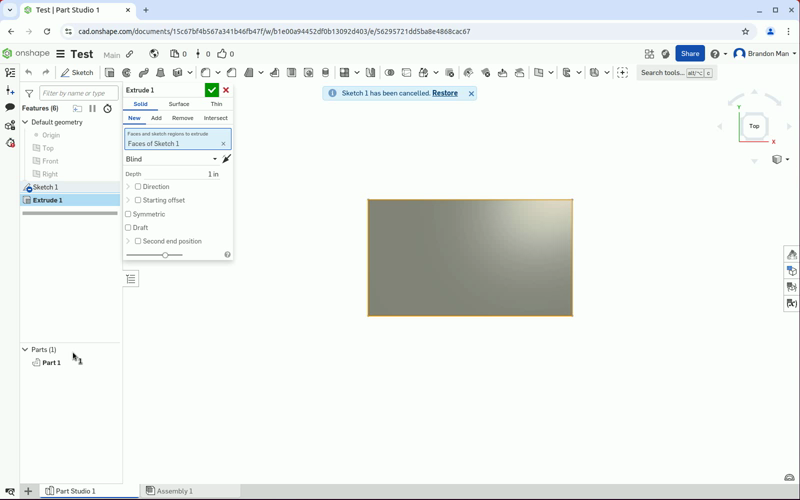
mouse_move(143, 106)
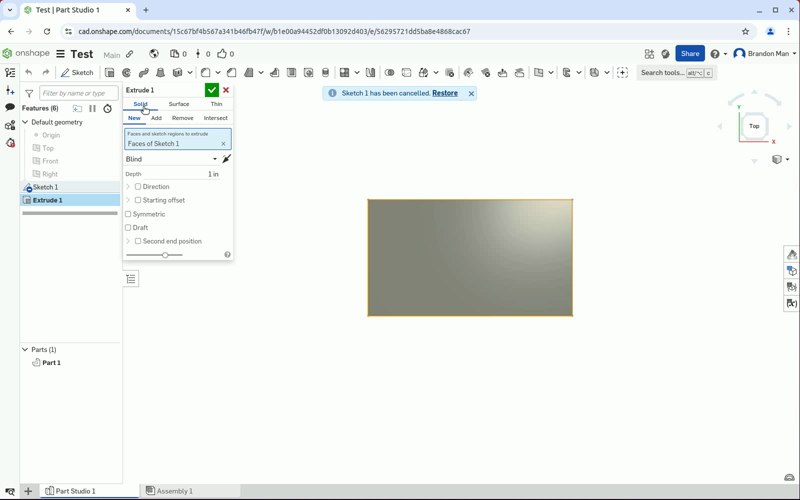
click(143, 106)
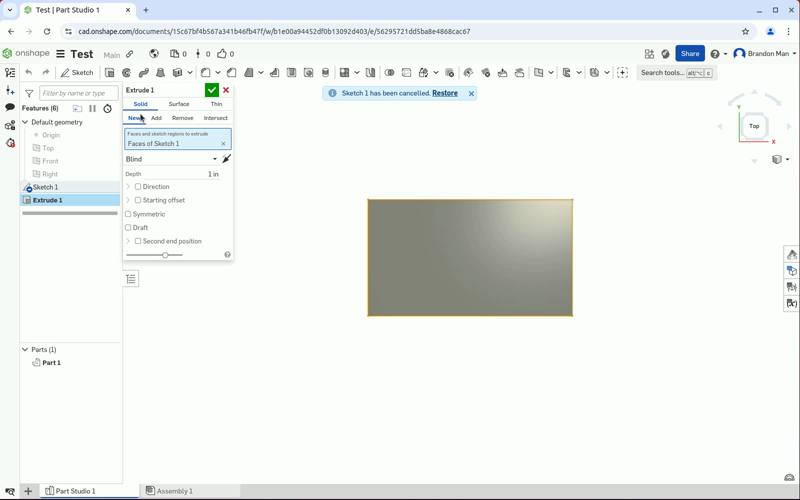
mouse_move(137, 120)
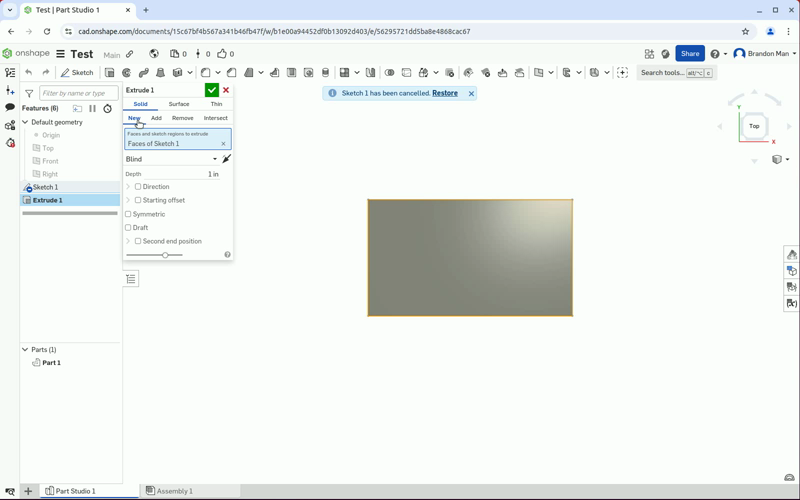
click(137, 120)
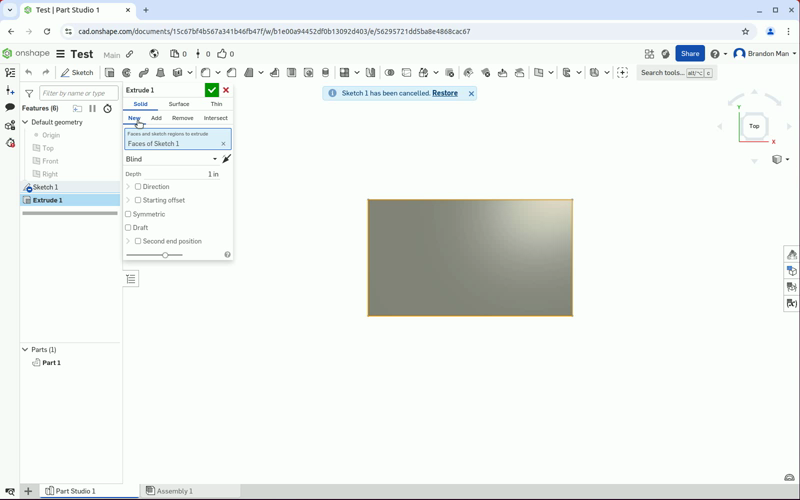
key(tab, 4)
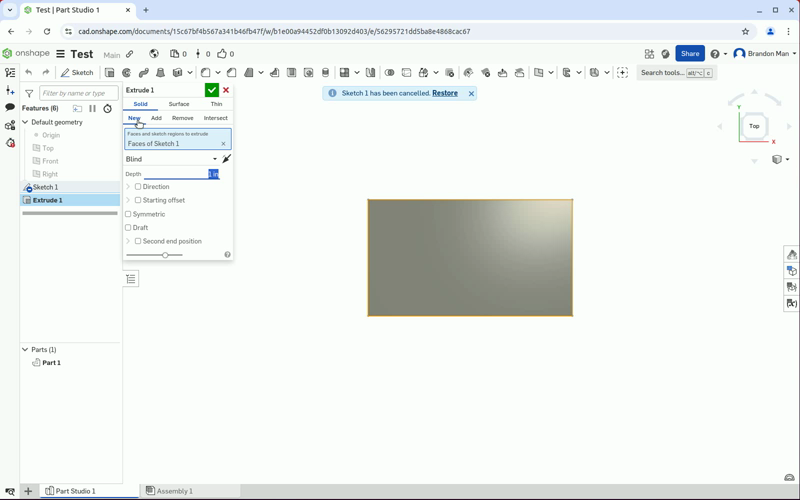
text(13.961)
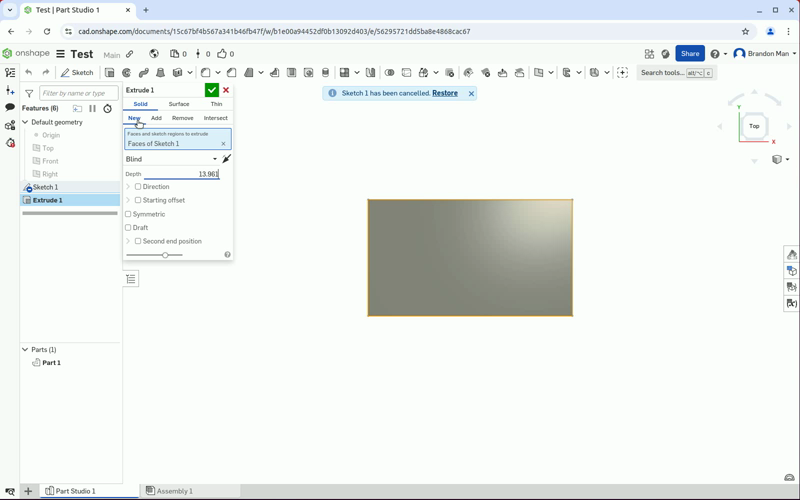
key(enter)
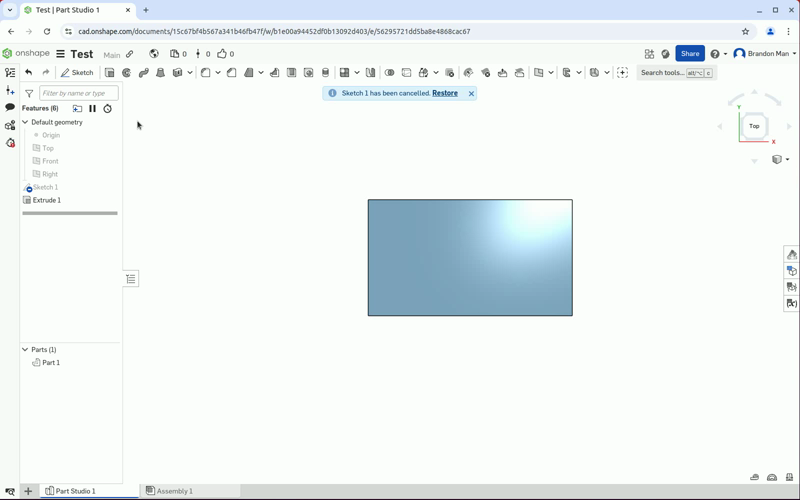
key(shift+h)
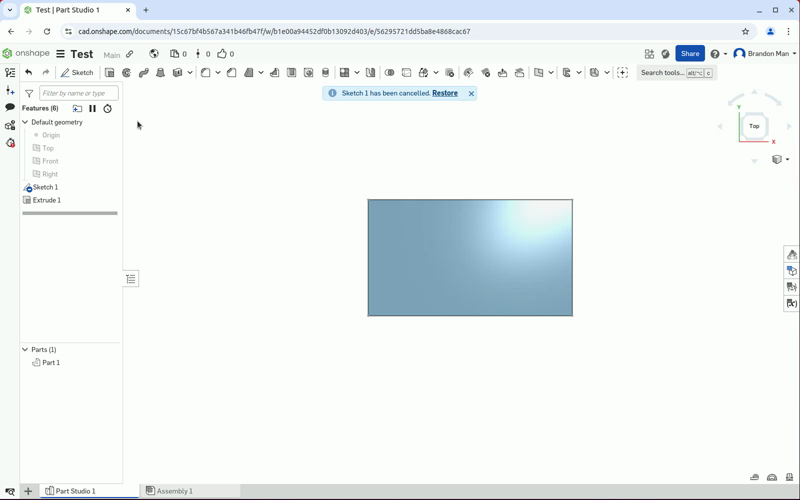
key(shift+h)
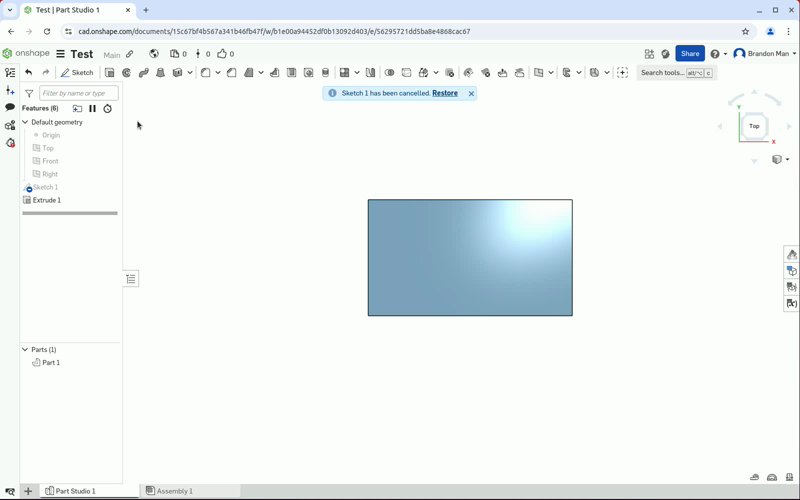
mouse_move(73, 189)
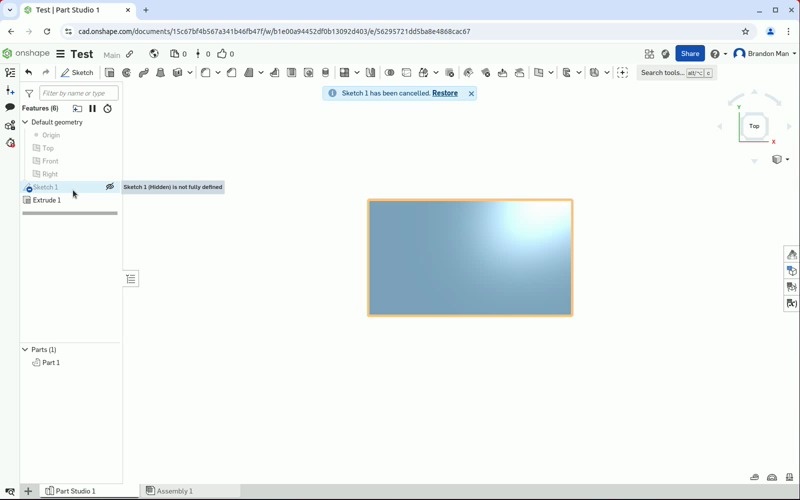
click(73, 189)
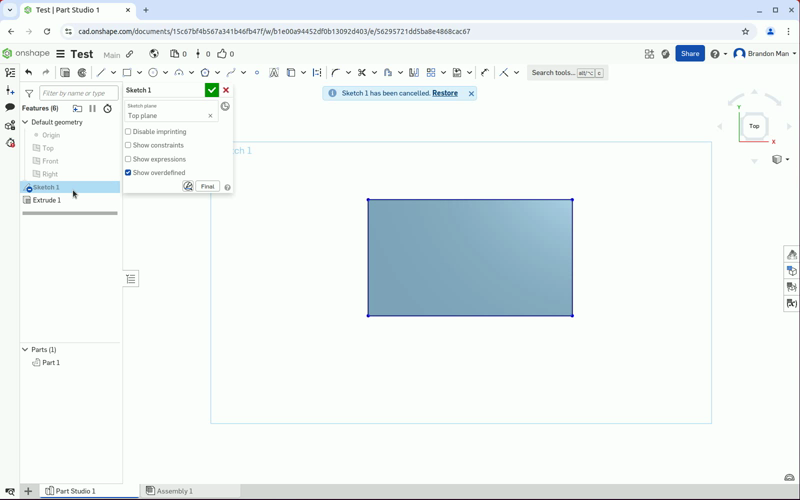
mouse_move(229, 92)
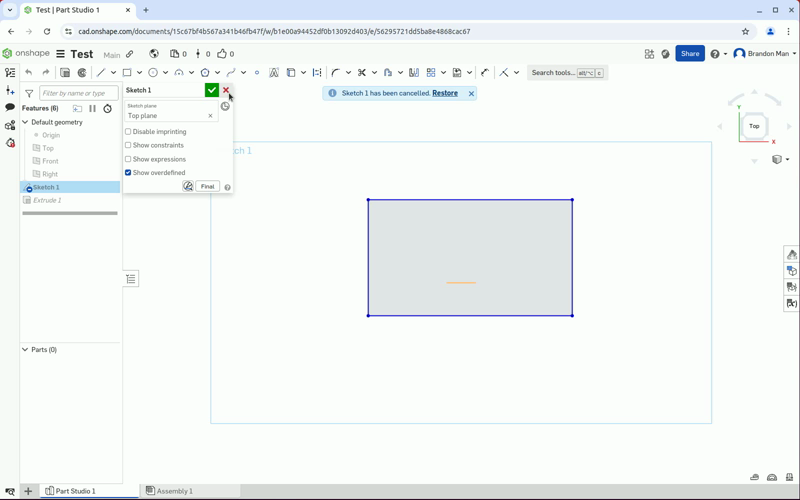
click(229, 92)
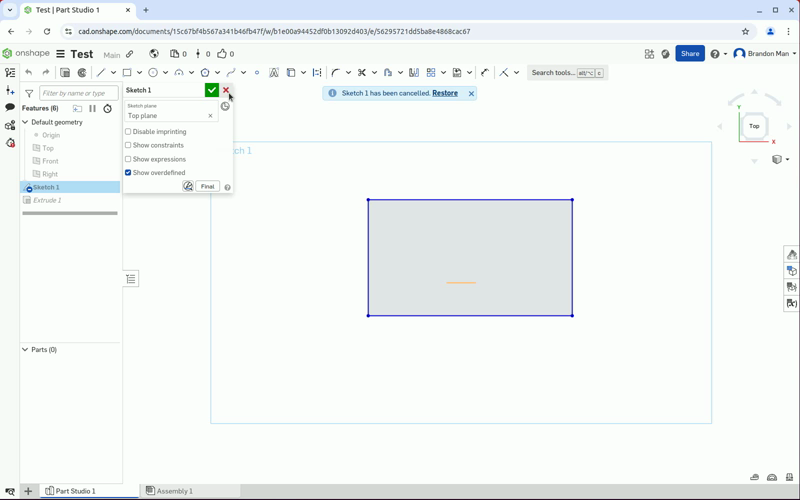
key(shift+s)
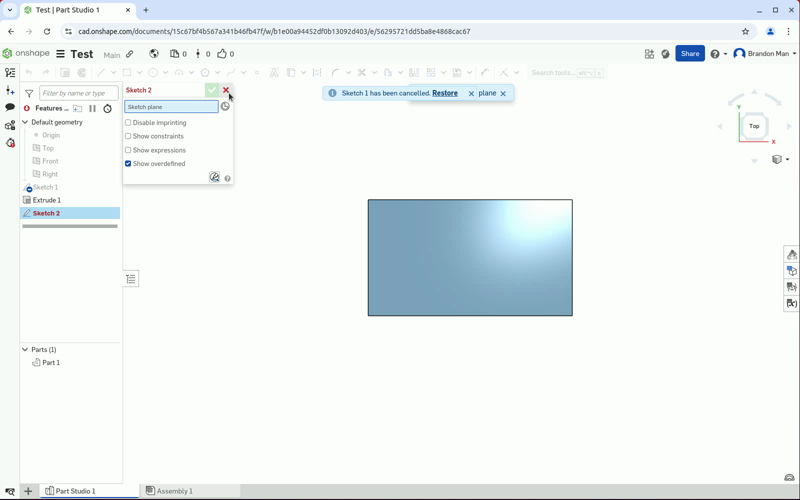
mouse_move(73, 150)
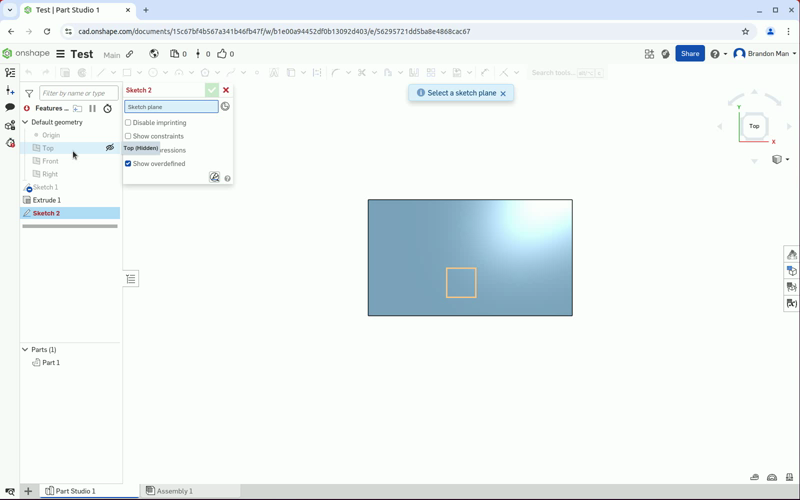
click(73, 150)
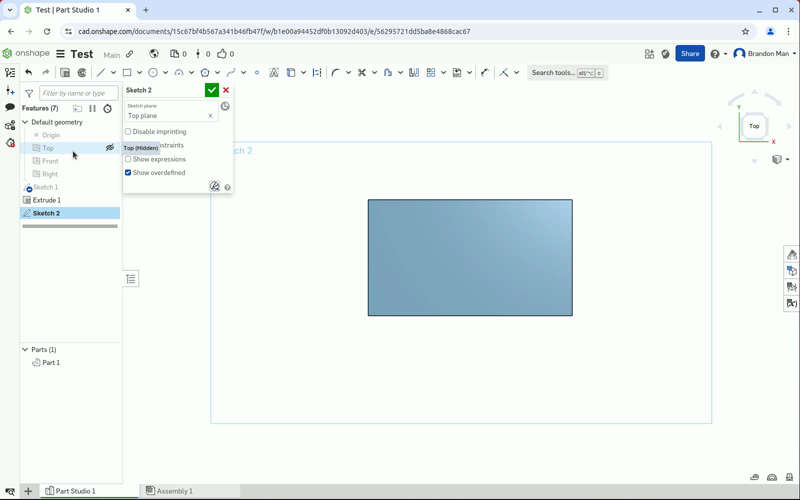
mouse_move(73, 352)
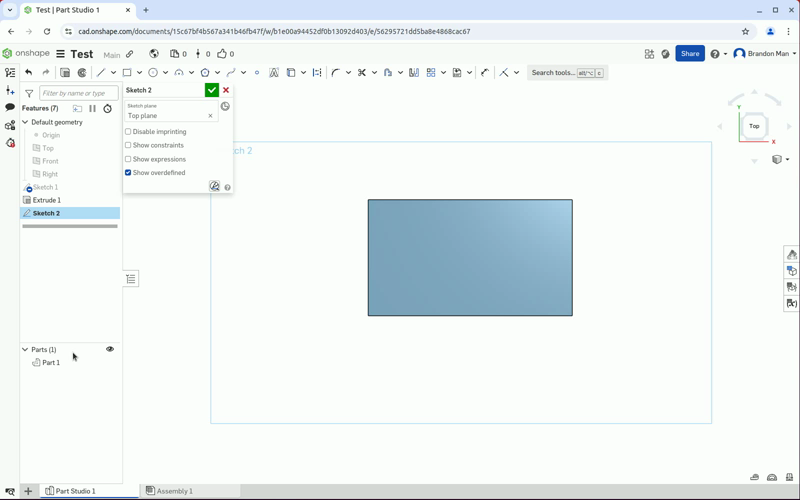
key(y)
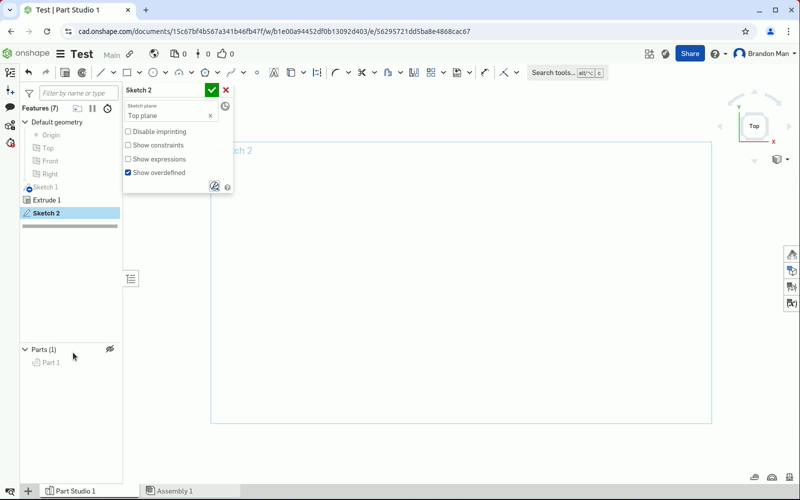
key(a)
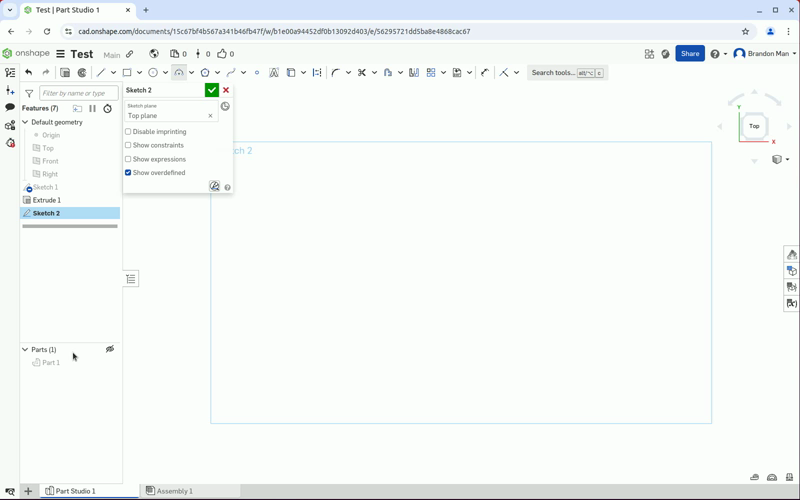
key_down(shift)
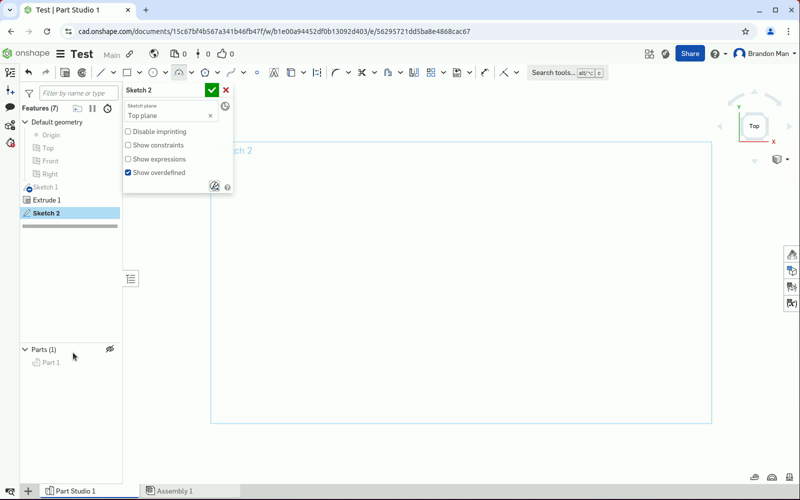
mouse_move(393, 223)
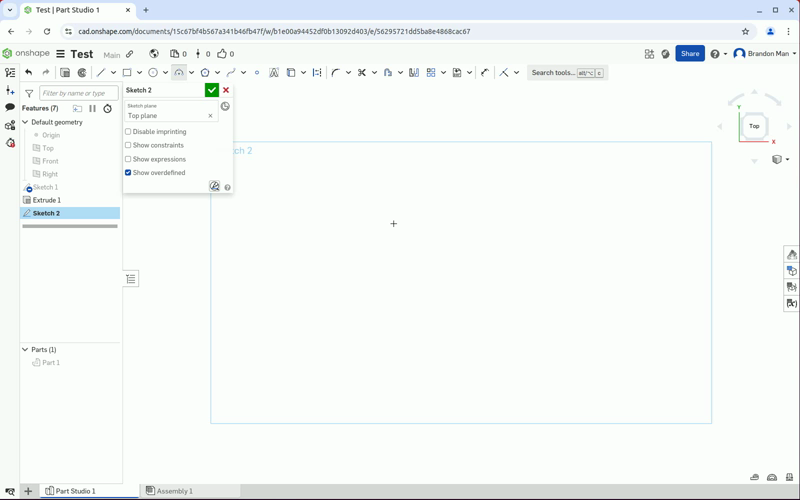
click(393, 223)
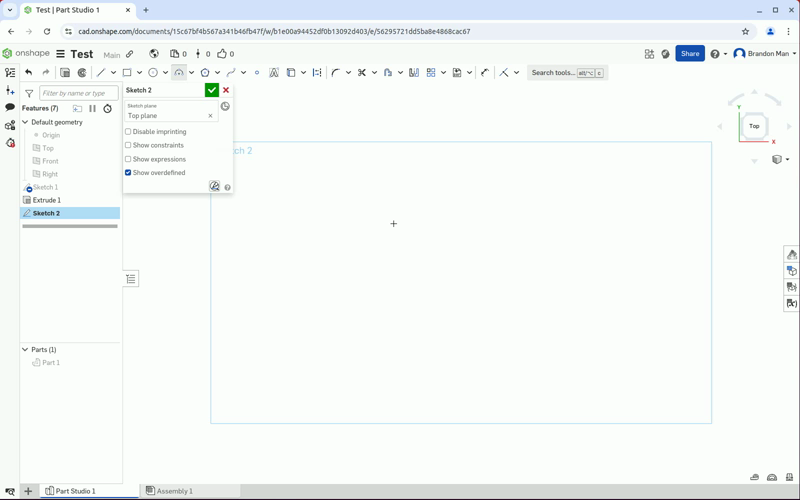
key_up(shift)
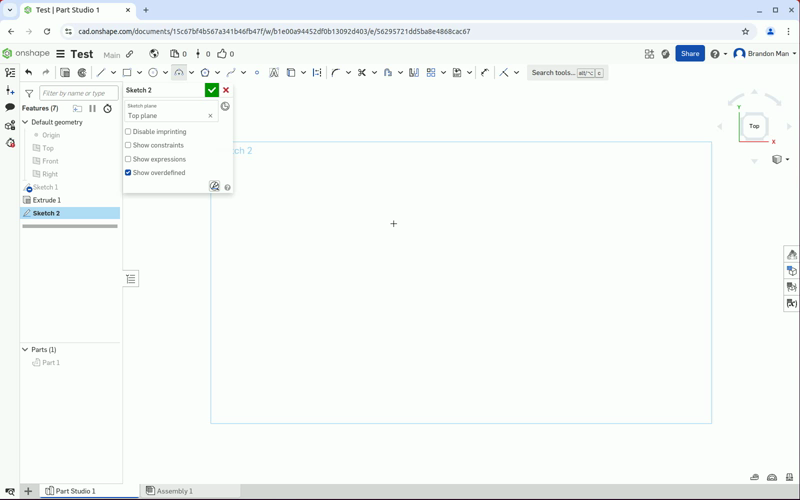
key_down(shift)
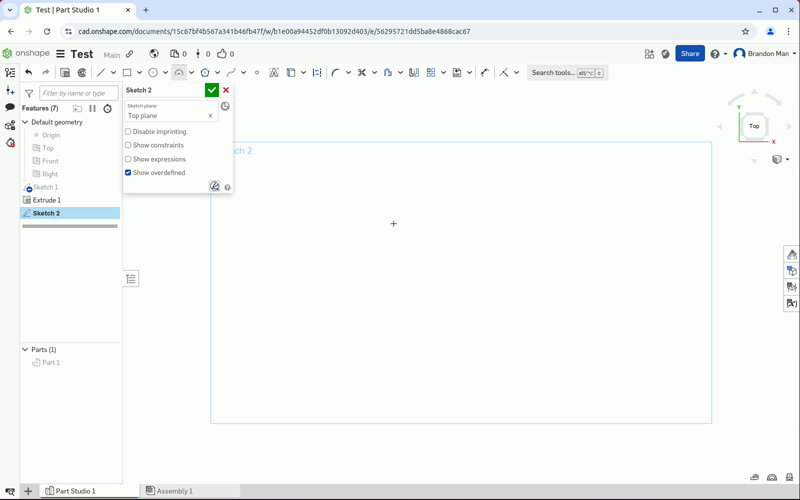
mouse_move(410, 223)
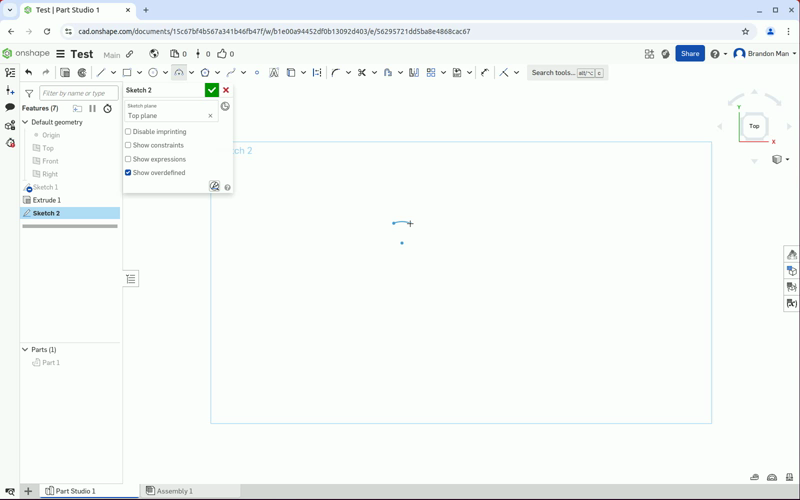
click(410, 223)
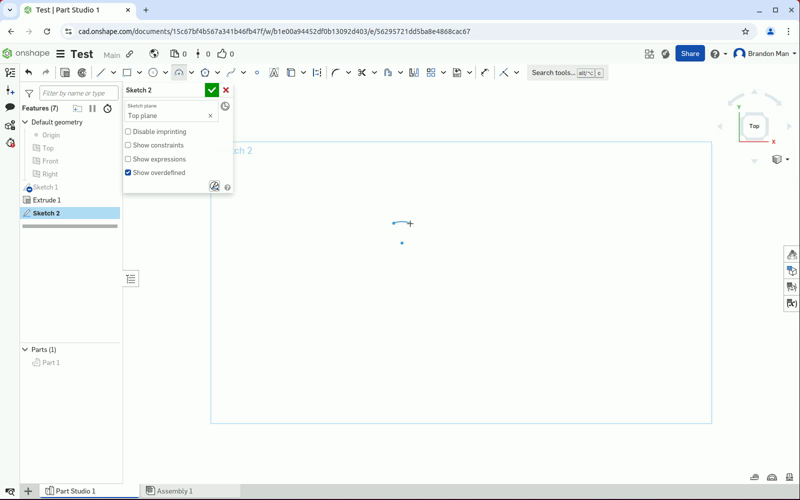
mouse_move(402, 231)
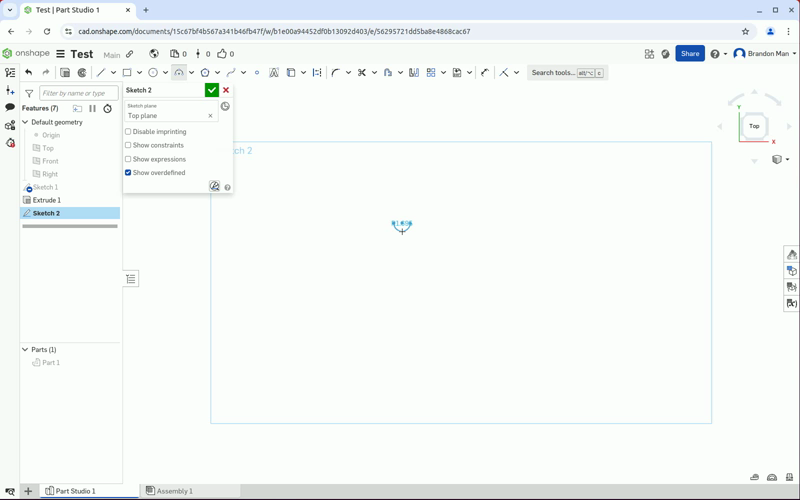
click(402, 231)
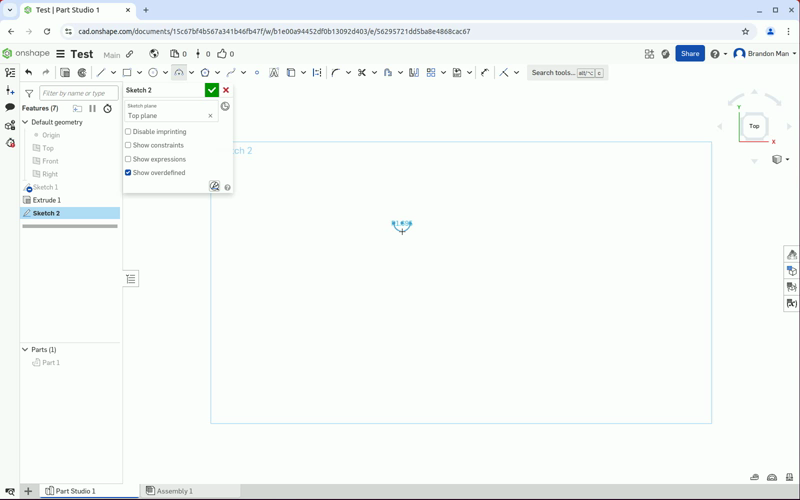
key_up(shift)
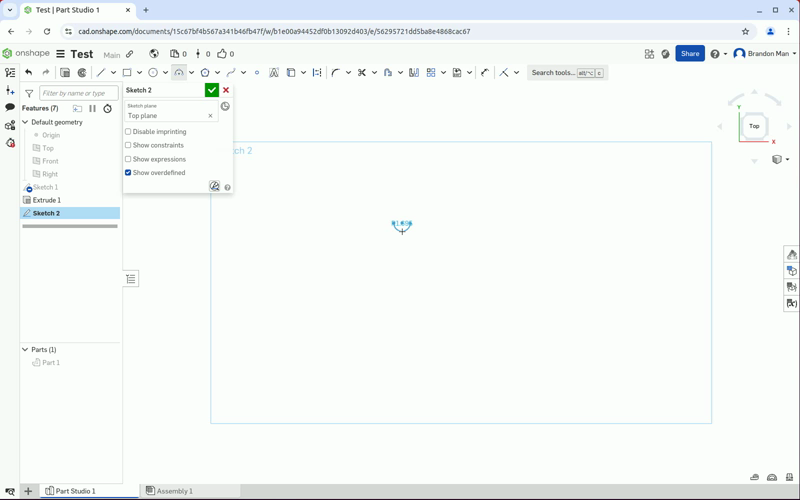
key(esc)
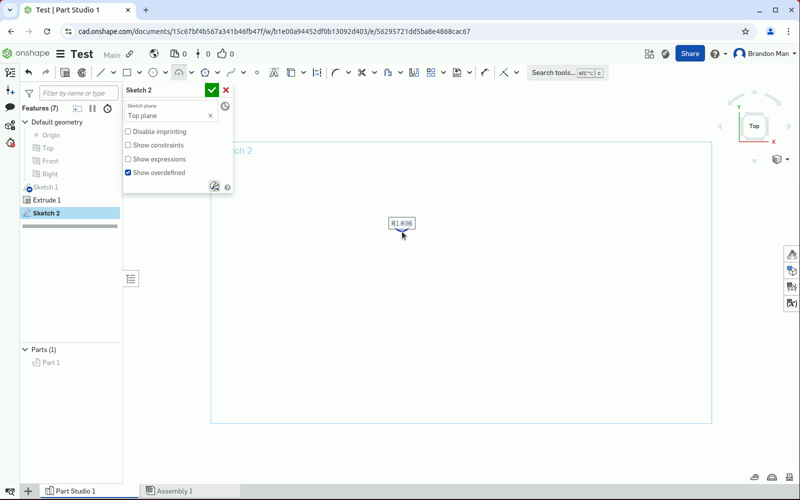
key(l)
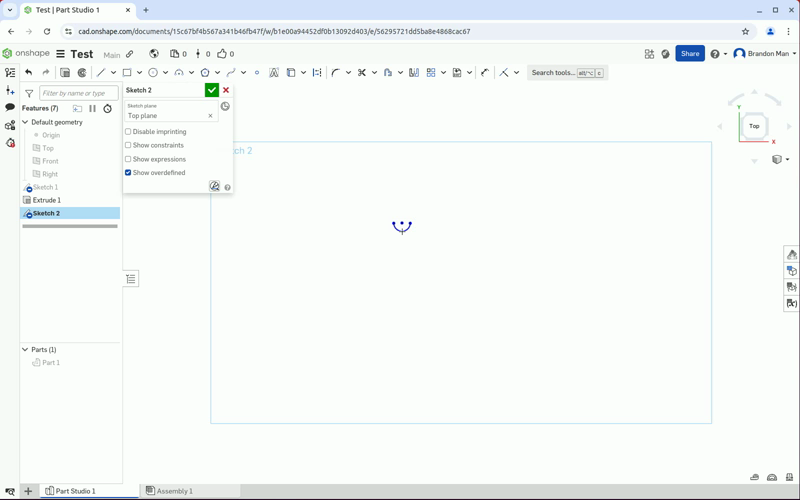
mouse_move(410, 223)
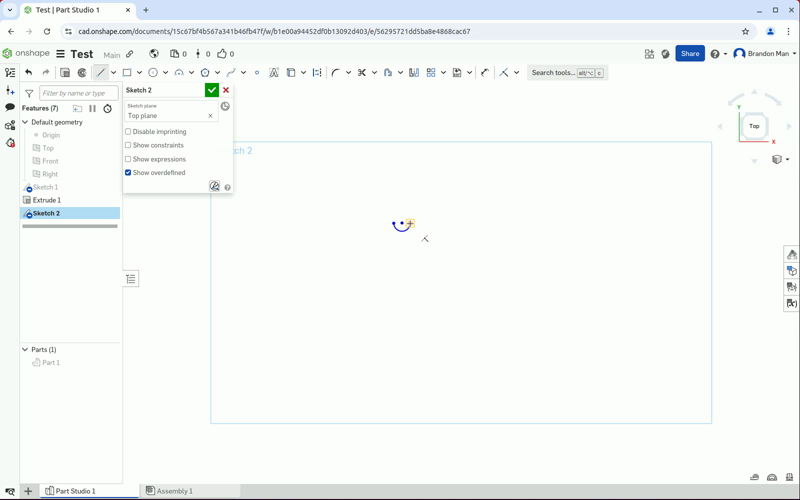
click(410, 223)
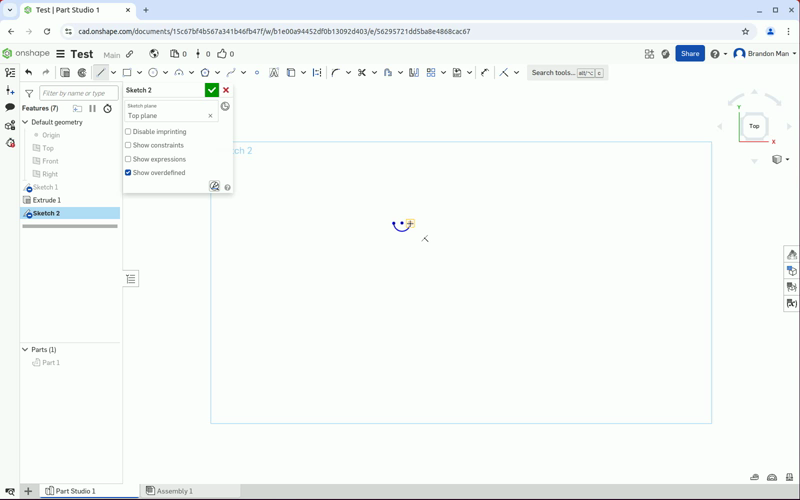
mouse_move(440, 223)
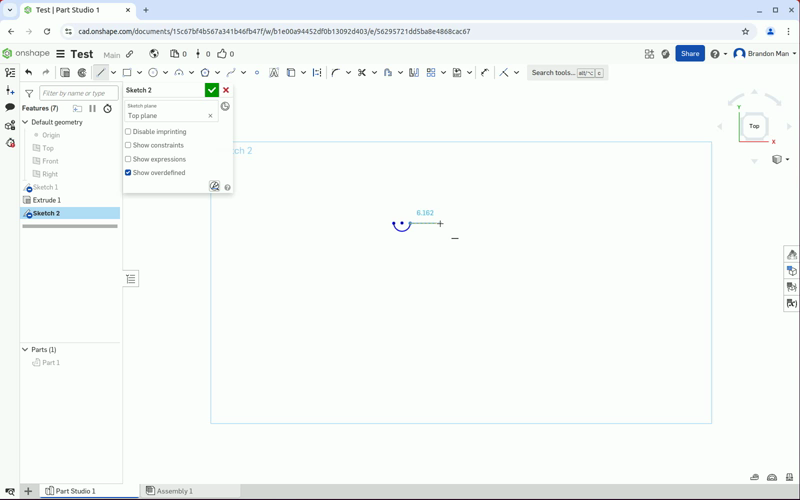
key_down(shift)
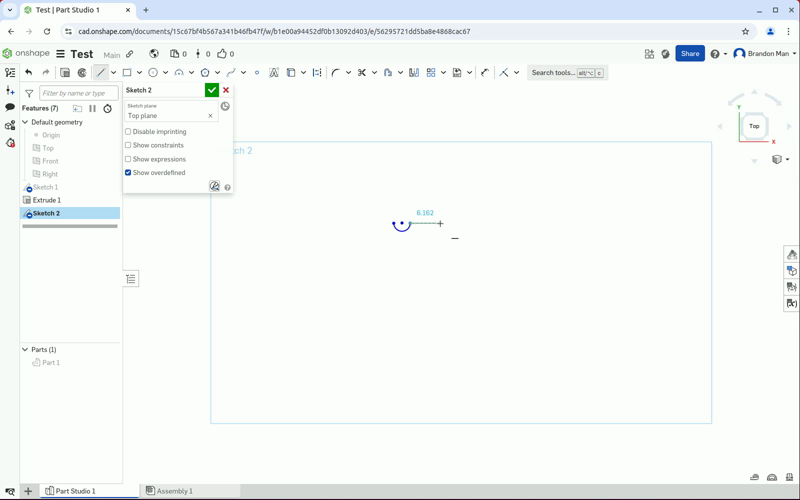
mouse_move(393, 223)
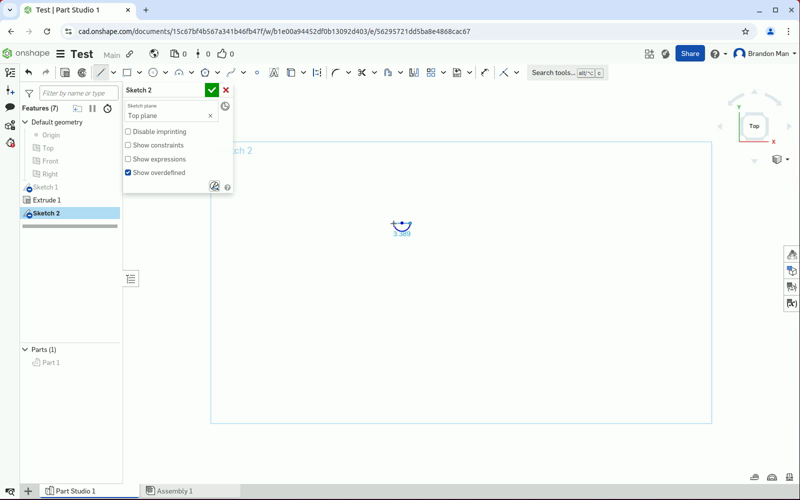
key_up(shift)
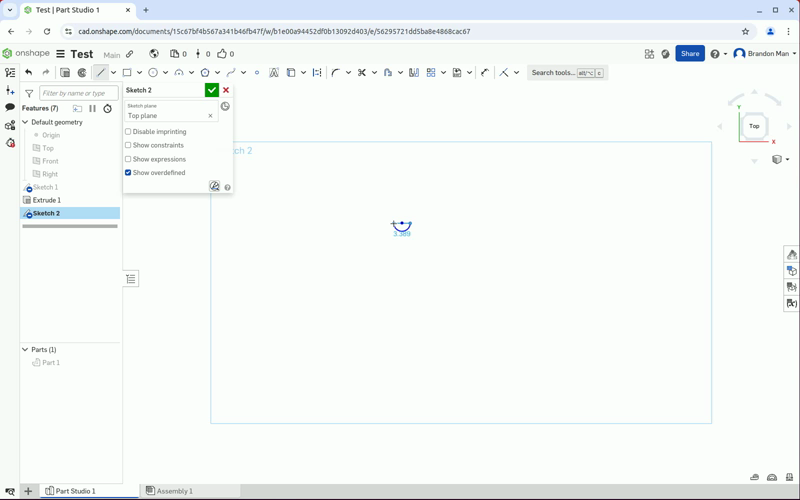
click(393, 223)
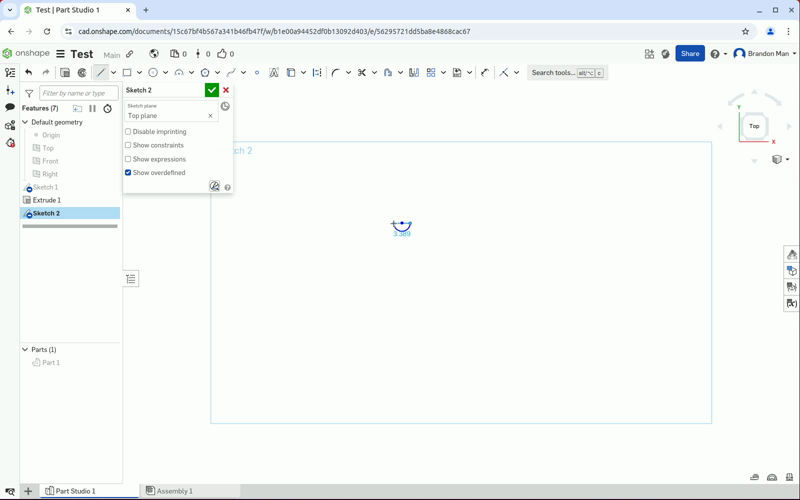
key(esc)
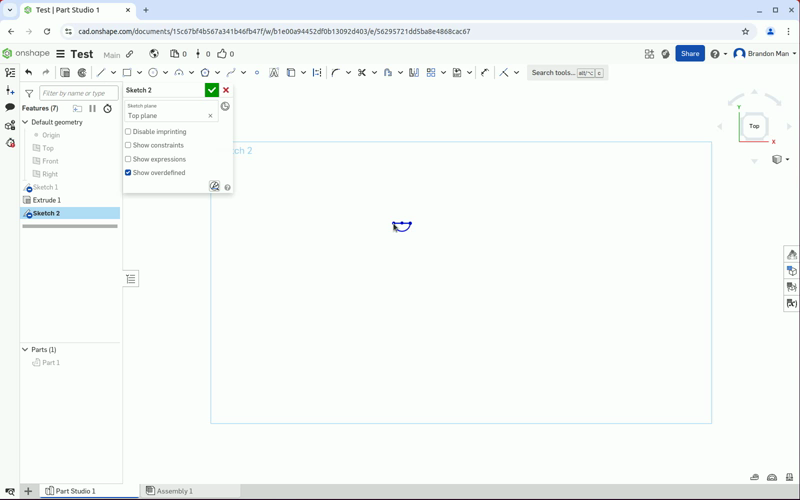
mouse_move(403, 226)
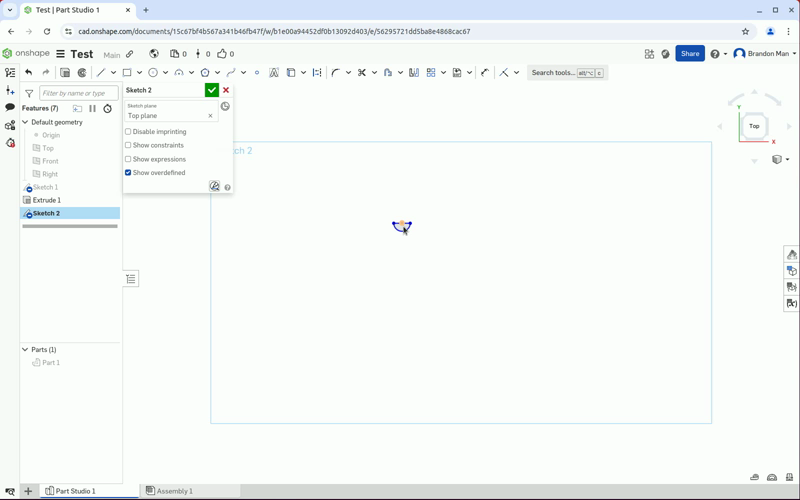
scroll(6)
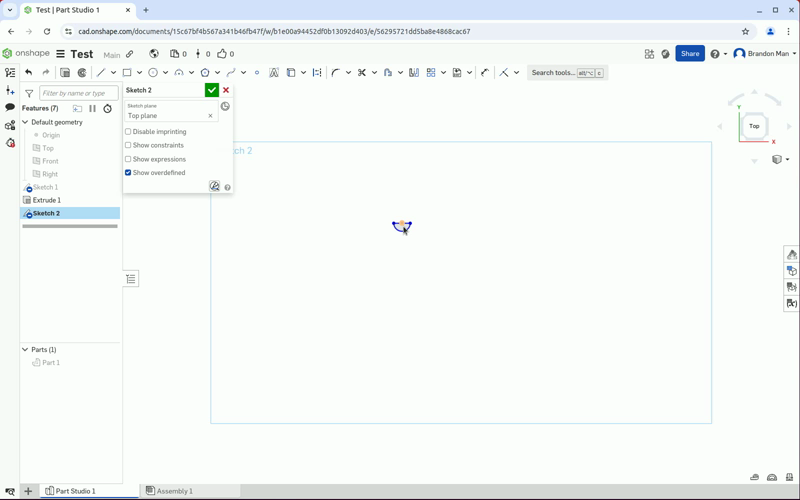
scroll(6)
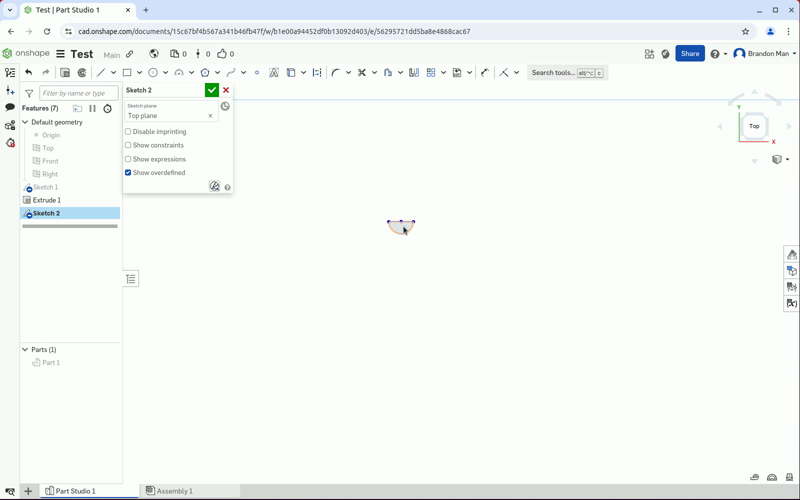
scroll(6)
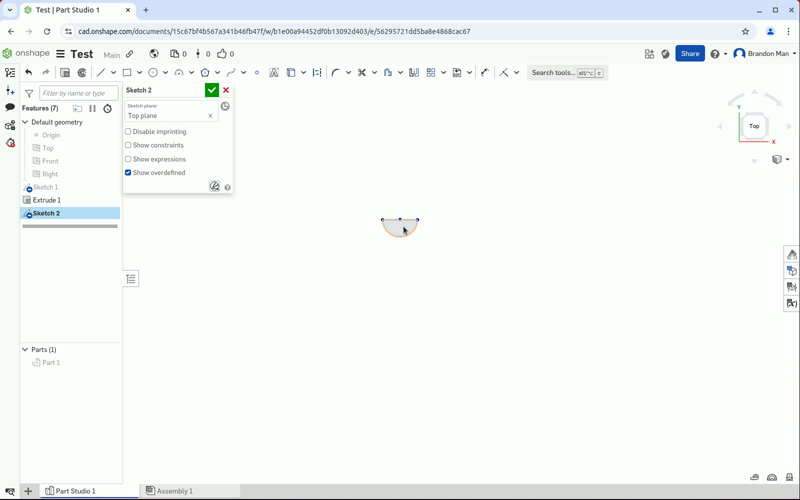
scroll(6)
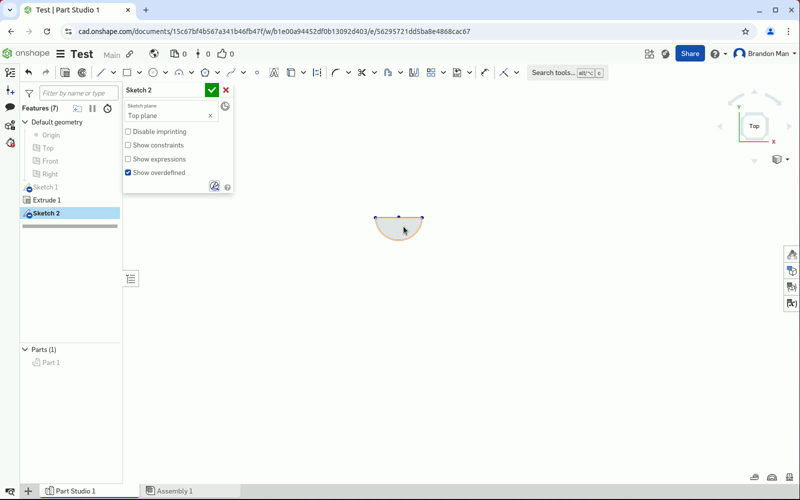
scroll(6)
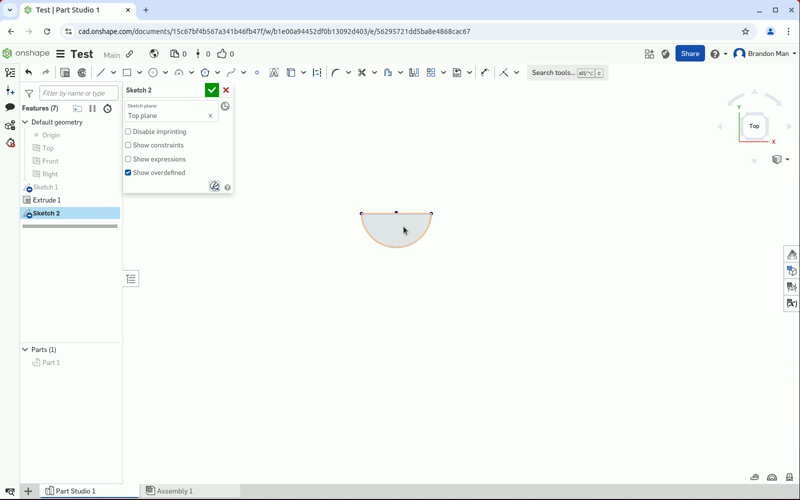
scroll(6)
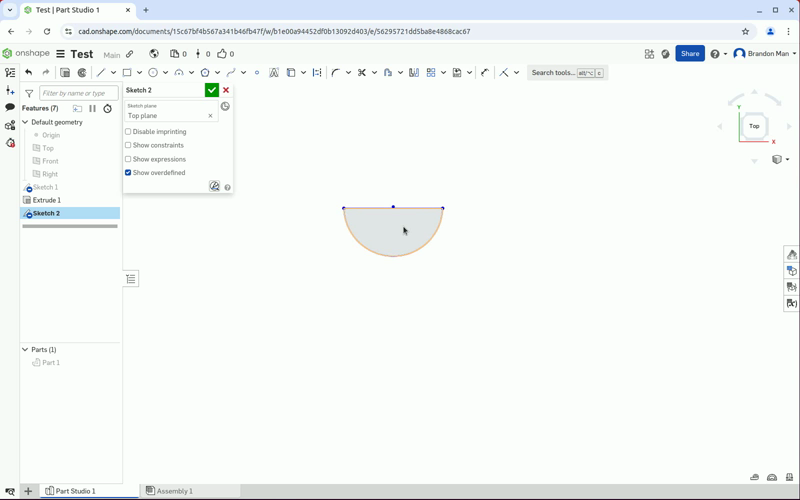
scroll(6)
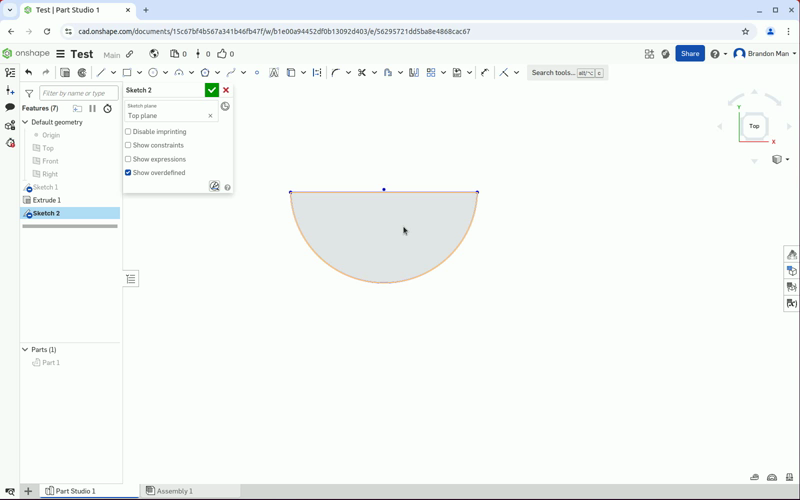
click(403, 226)
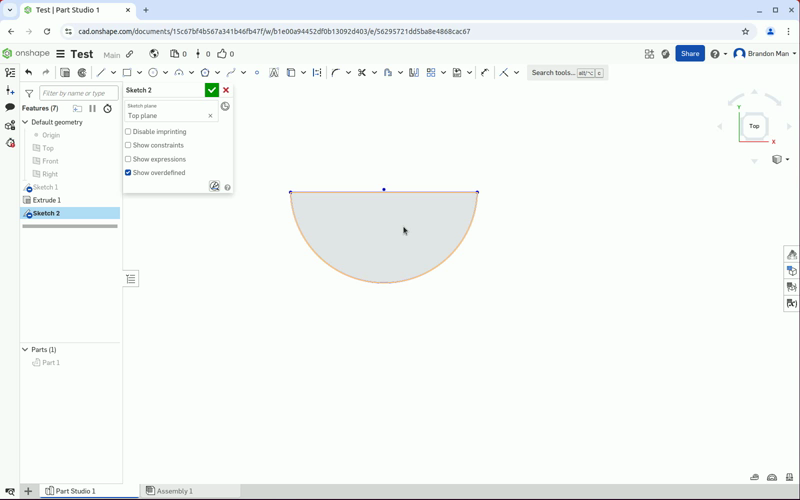
scroll(-6)
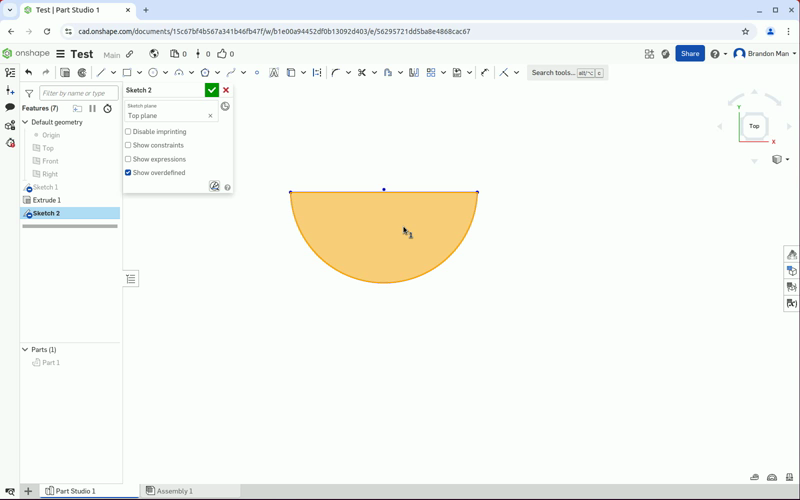
scroll(-6)
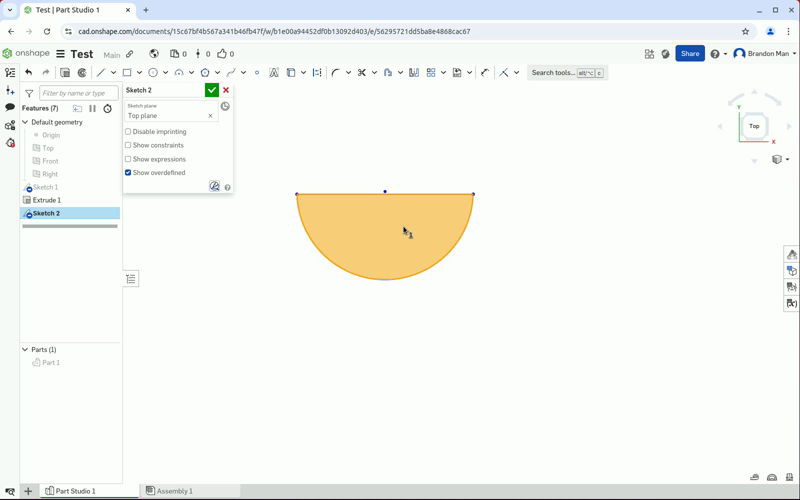
scroll(-6)
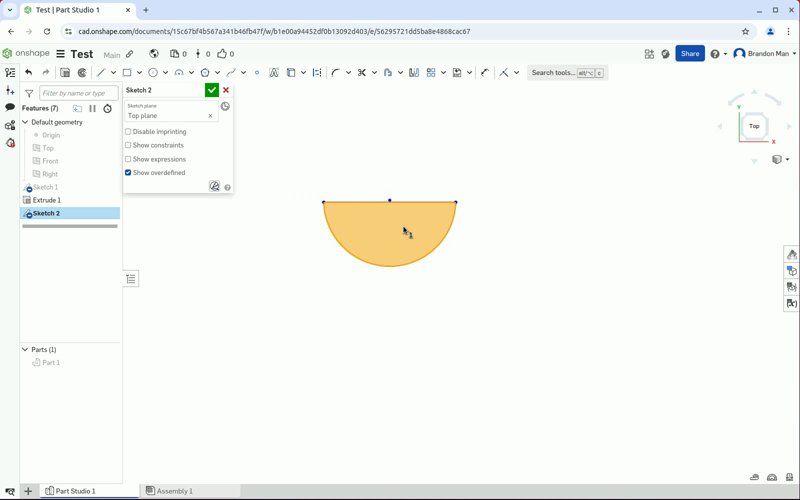
scroll(-6)
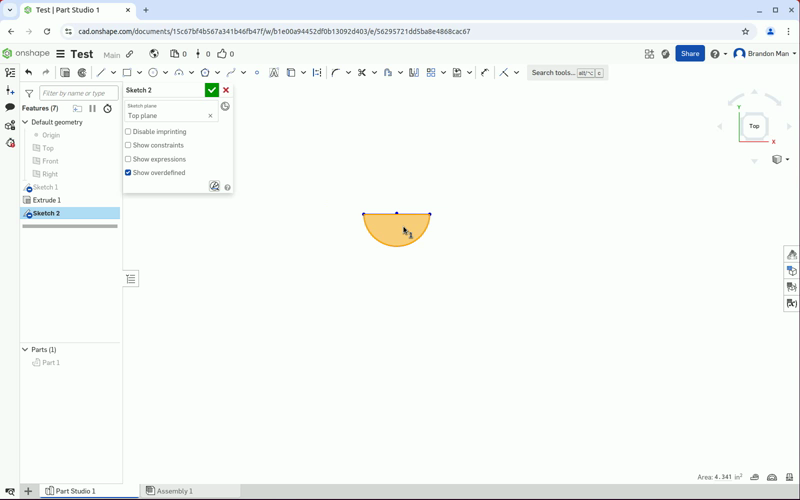
scroll(-6)
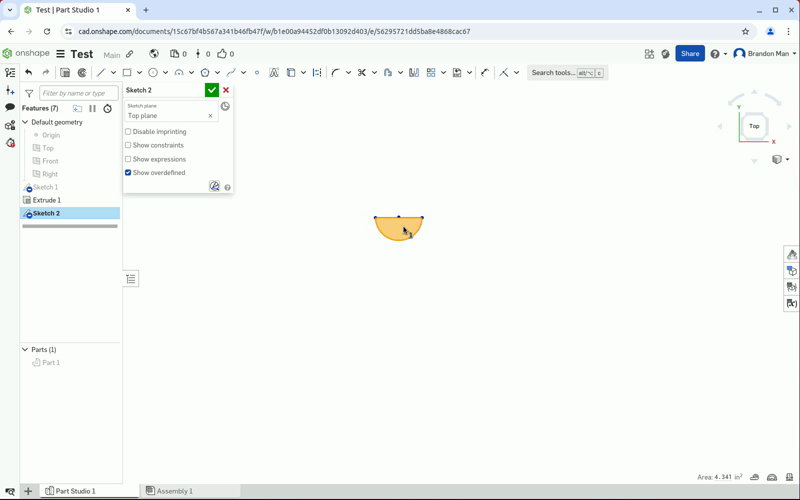
scroll(-6)
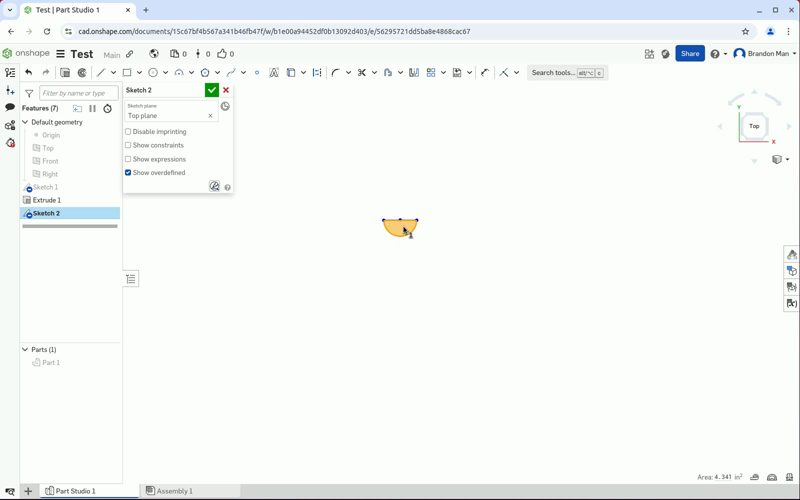
scroll(-6)
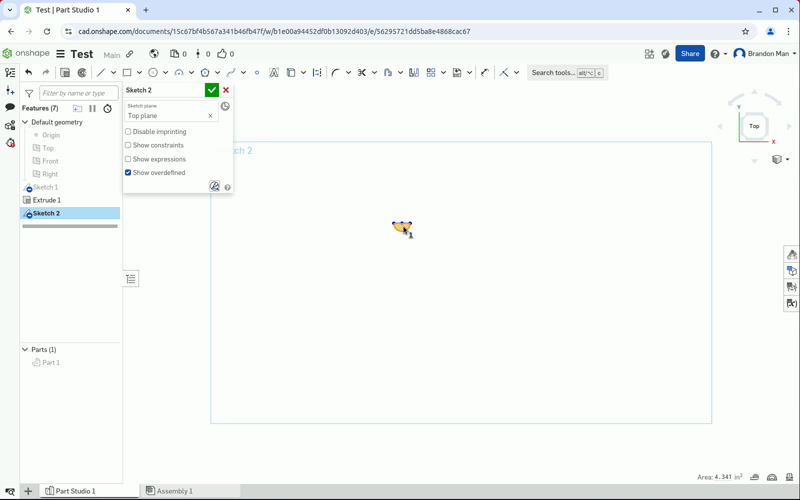
mouse_move(73, 352)
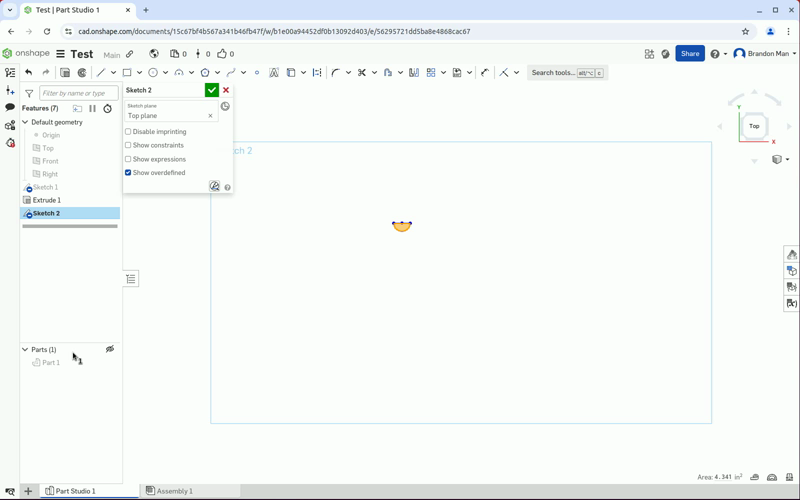
key(shift+y)
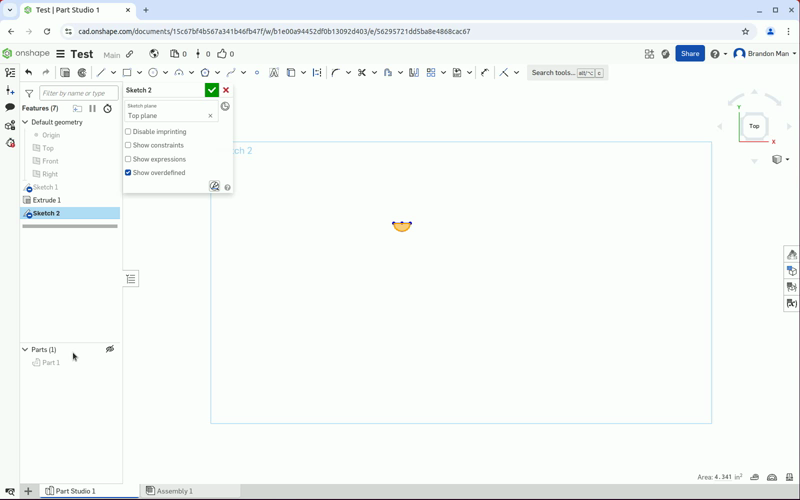
key(shift+e)
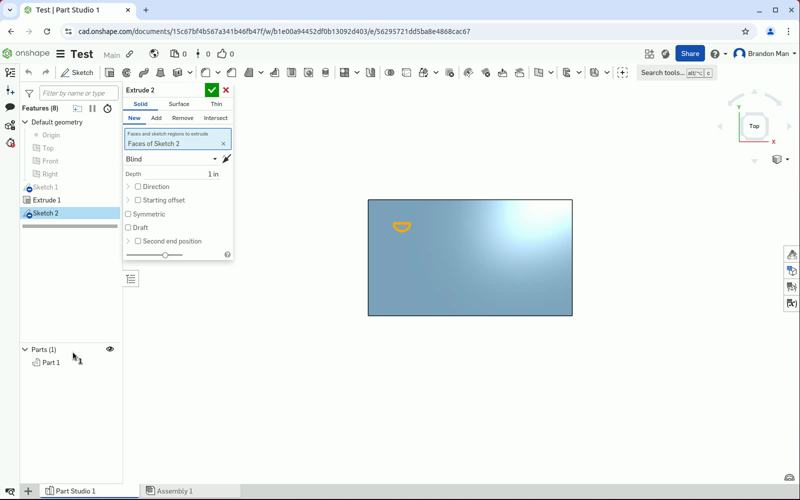
mouse_move(143, 106)
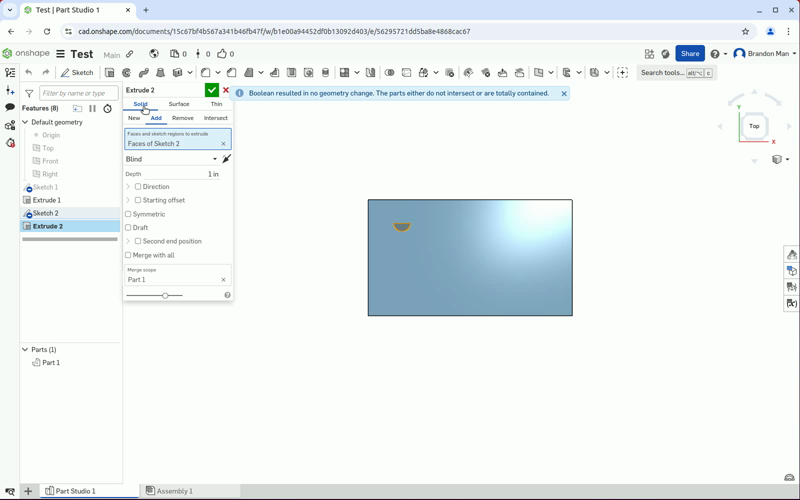
click(143, 106)
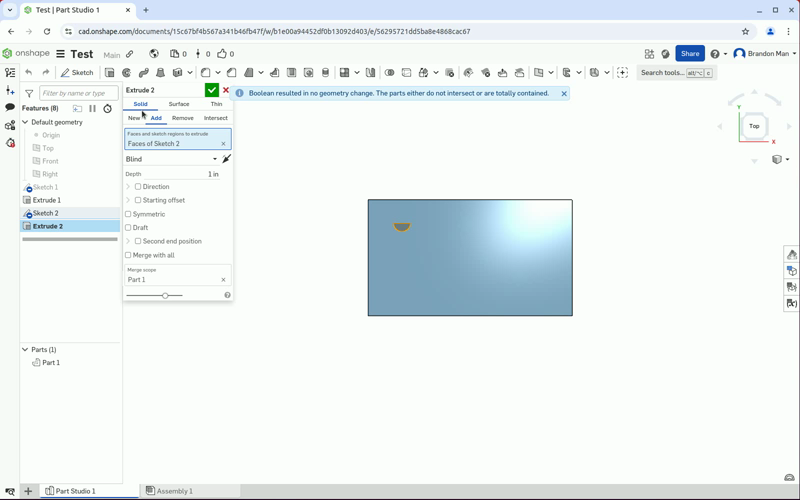
mouse_move(137, 120)
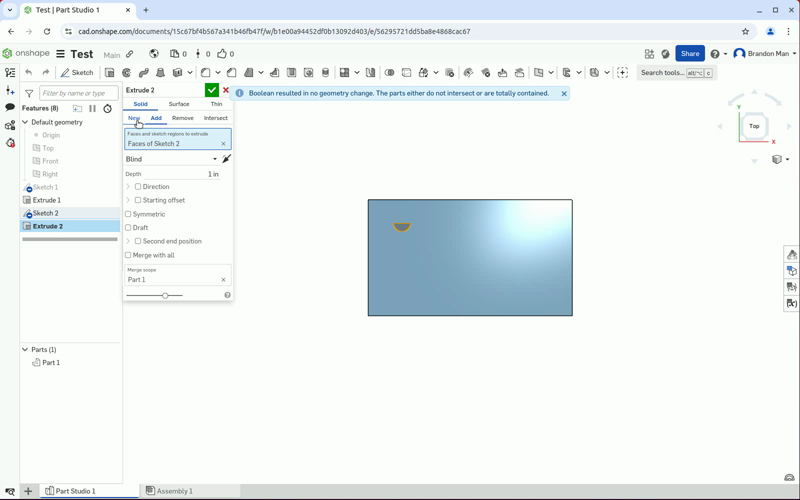
click(137, 120)
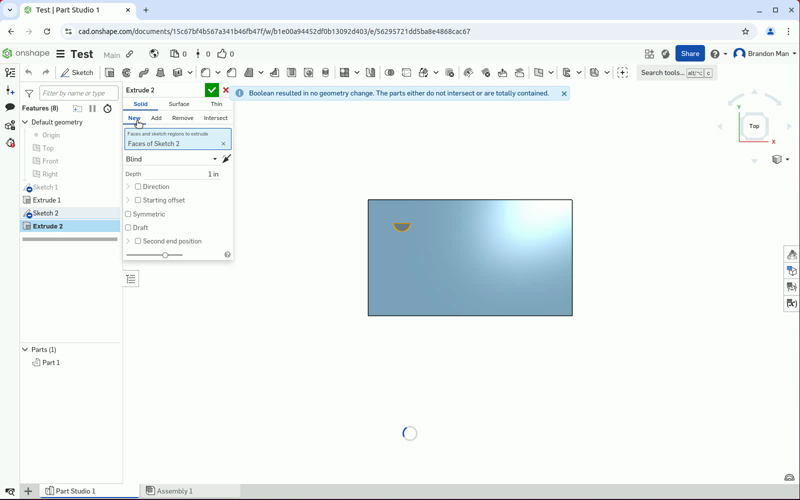
key(tab, 4)
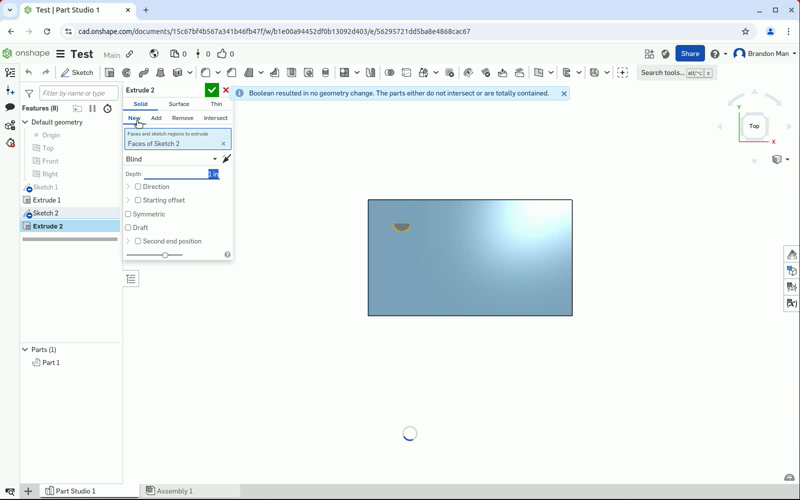
text(13.239)
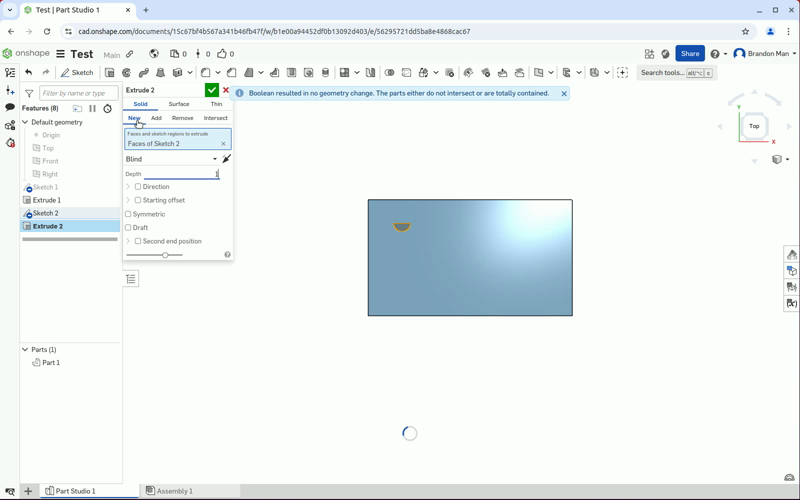
key(enter)
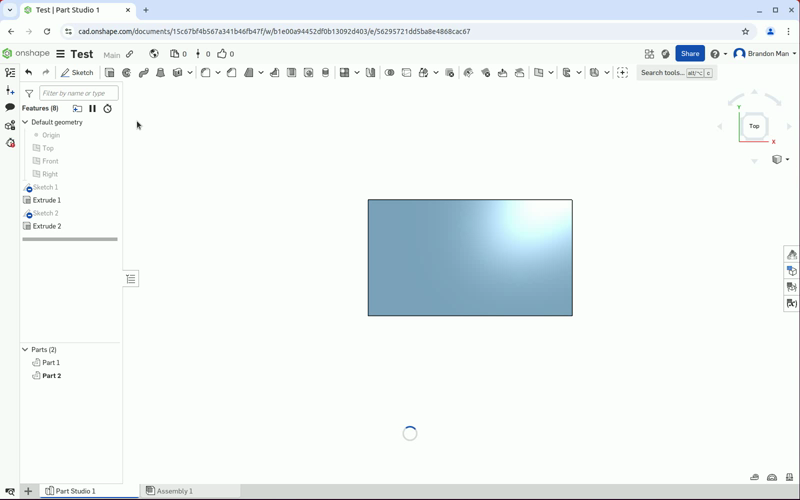
key(shift+h)
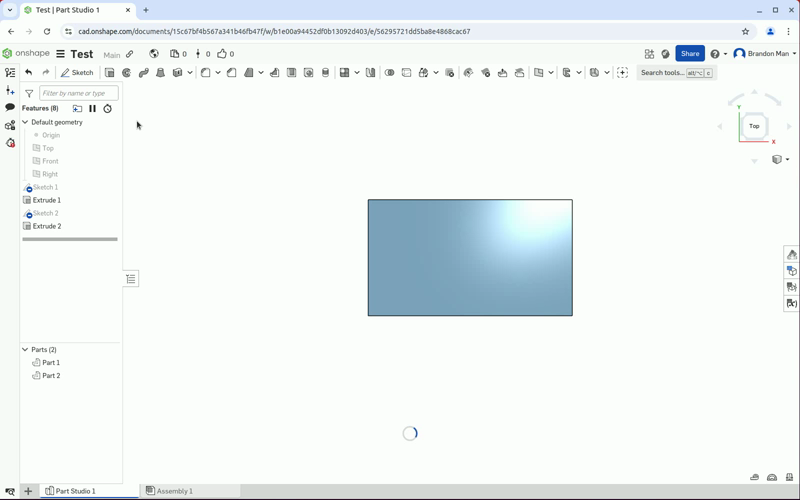
key(shift+h)
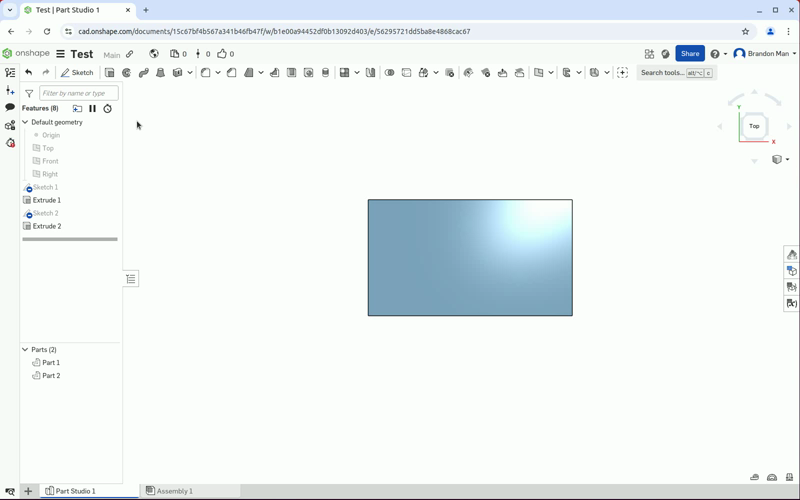
mouse_move(73, 189)
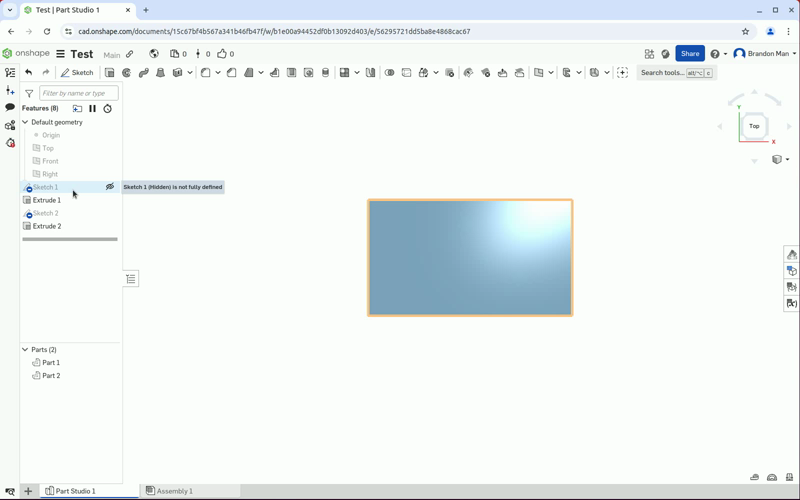
click(73, 189)
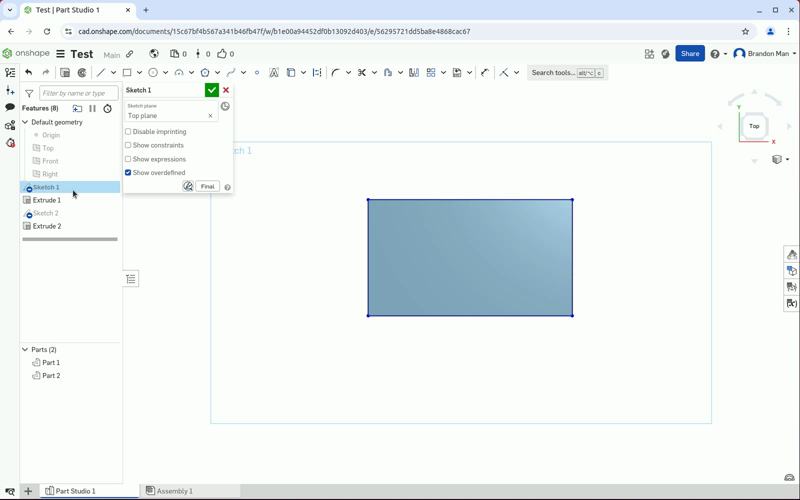
mouse_move(229, 92)
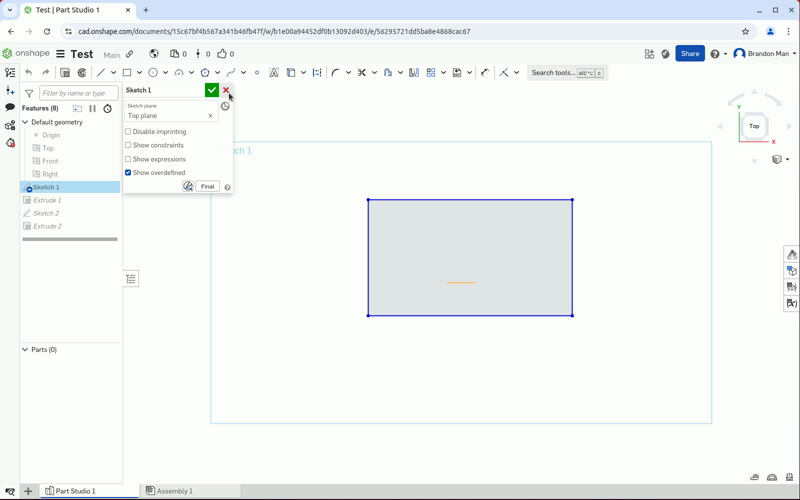
click(229, 92)
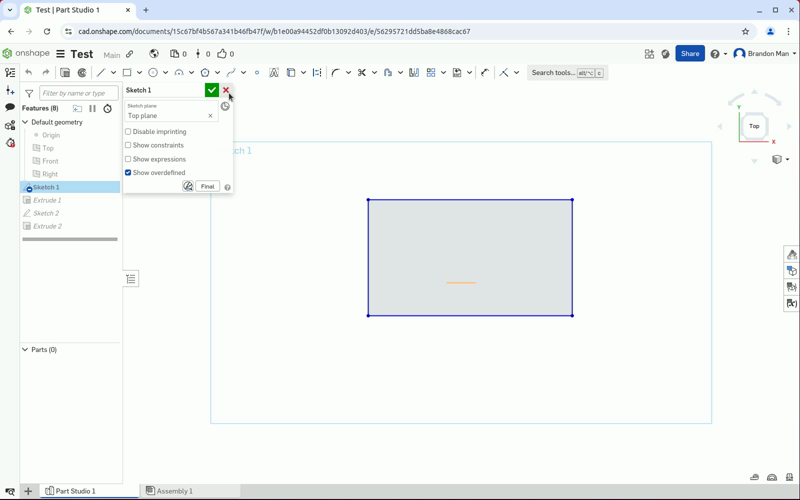
key(shift+s)
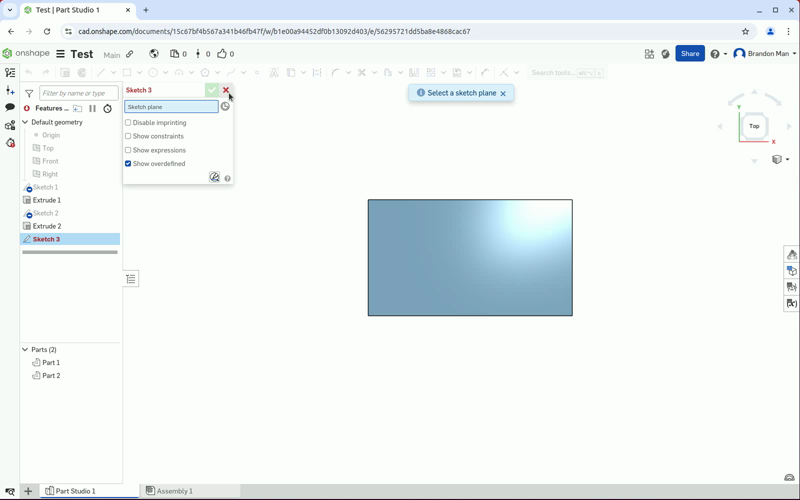
mouse_move(73, 150)
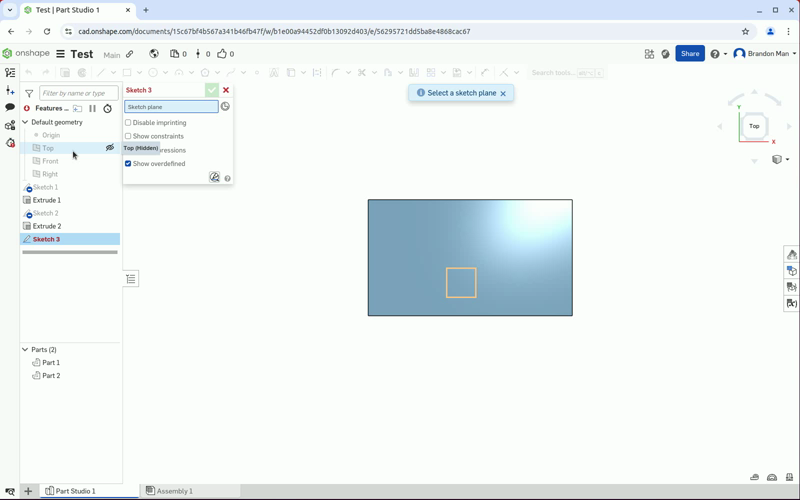
click(73, 150)
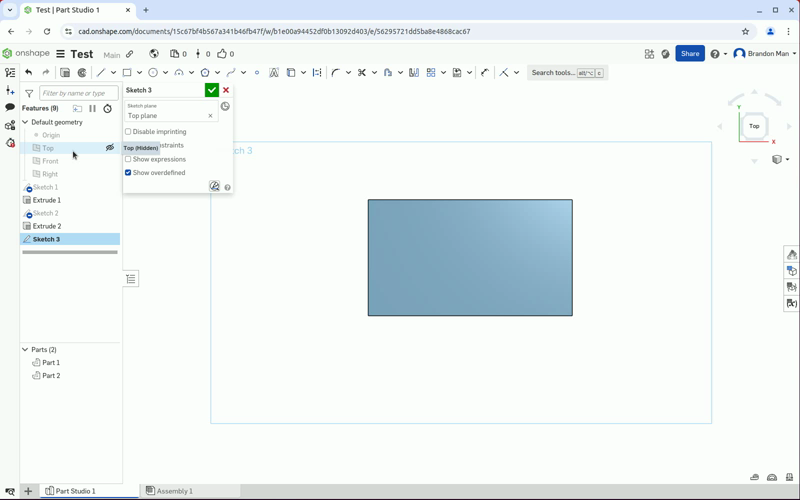
mouse_move(73, 352)
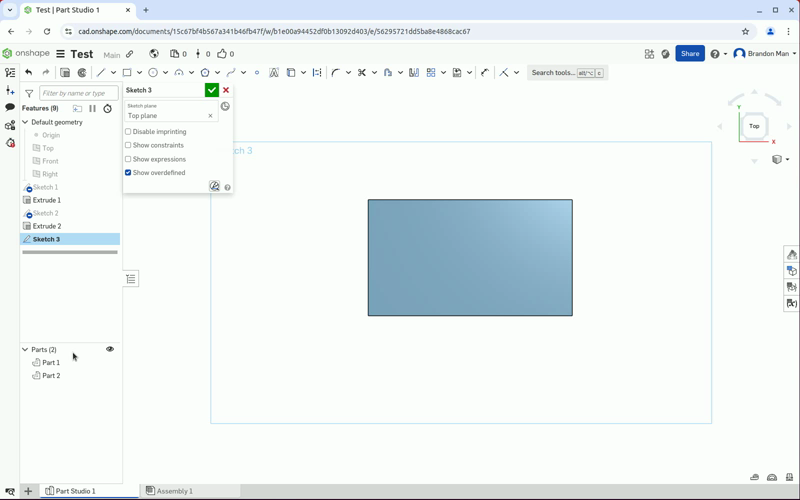
key(y)
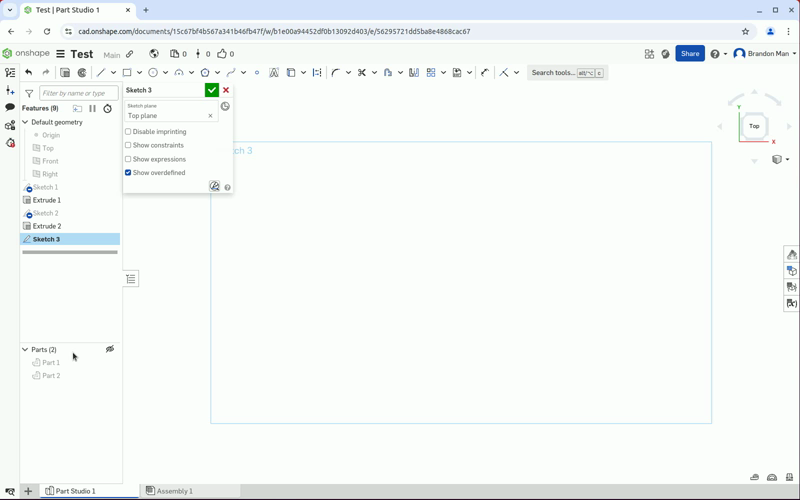
key(a)
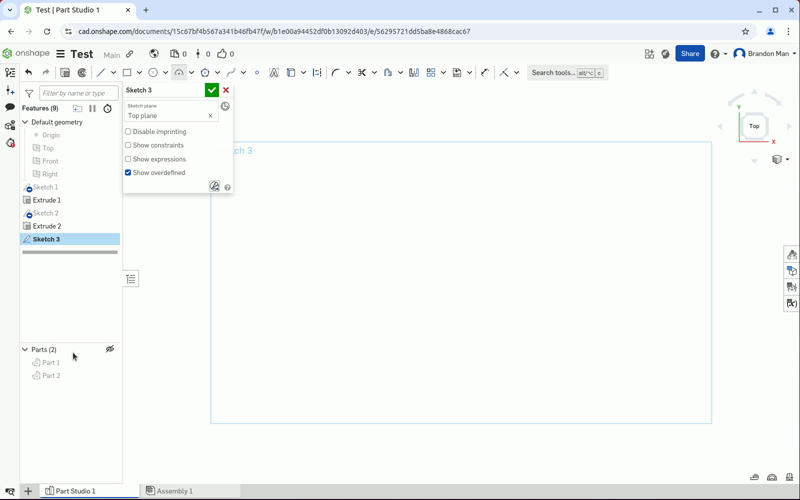
key_down(shift)
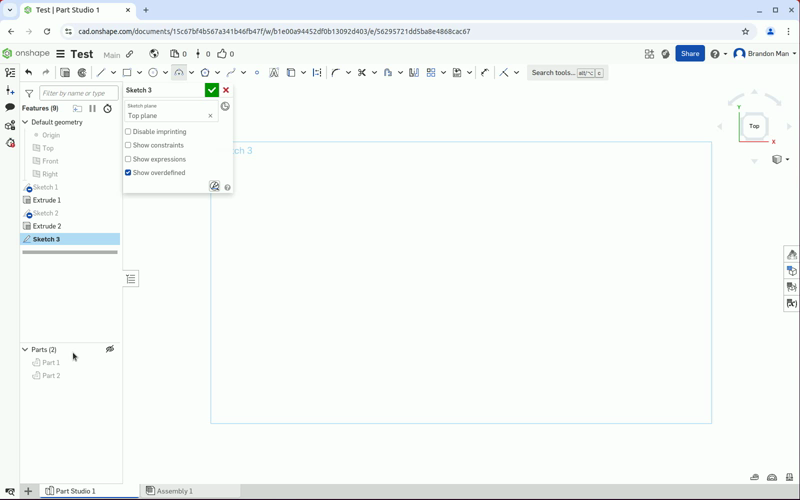
mouse_move(393, 282)
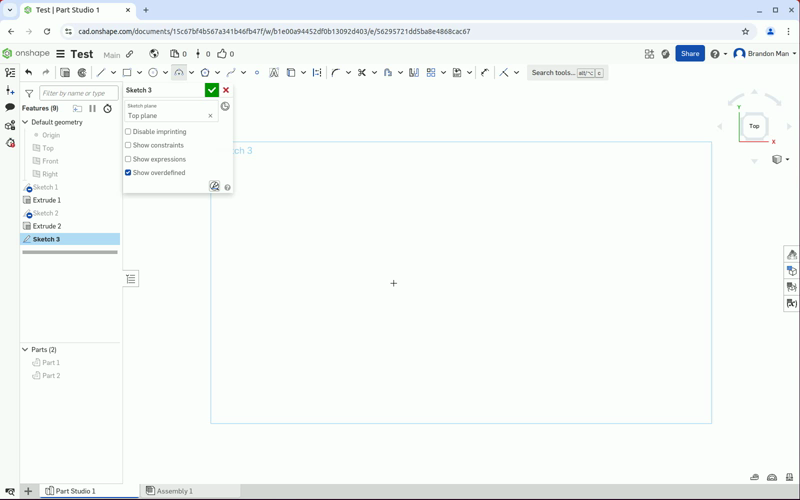
click(393, 282)
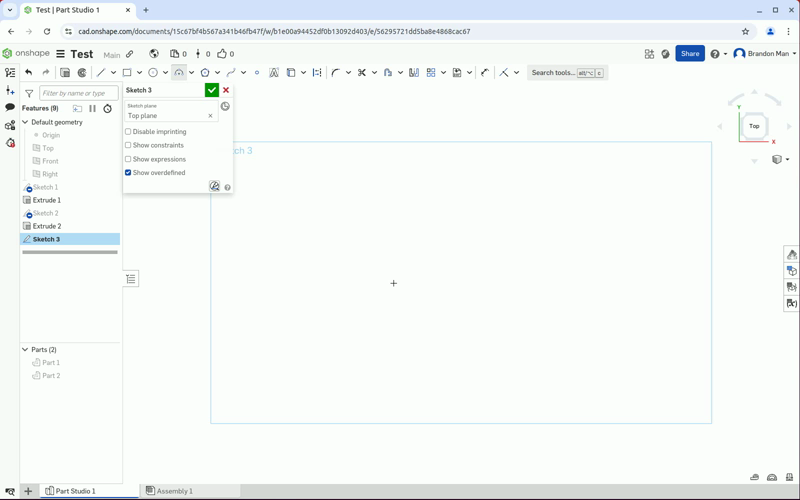
key_up(shift)
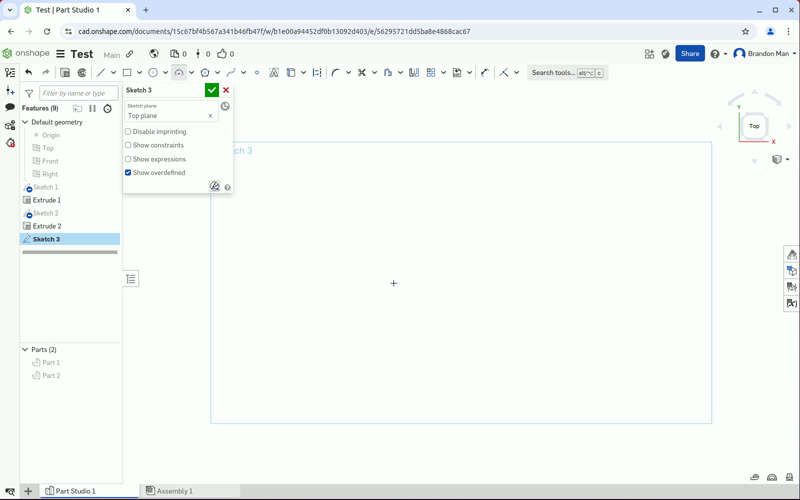
key_down(shift)
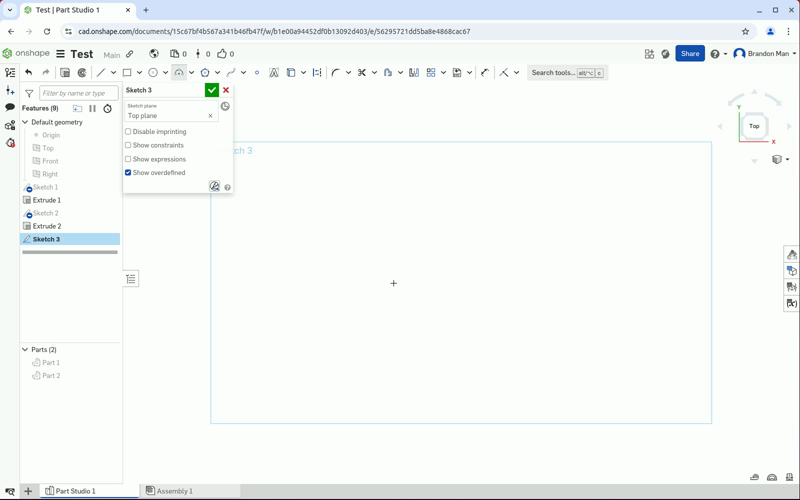
mouse_move(410, 282)
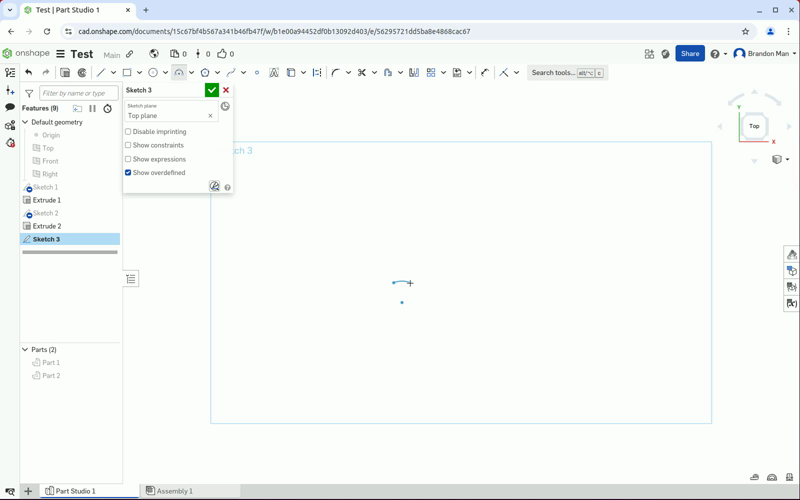
click(410, 282)
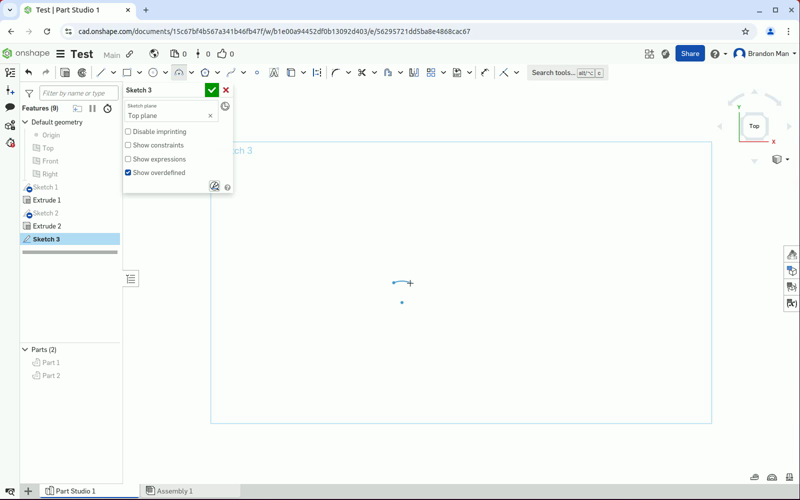
mouse_move(402, 291)
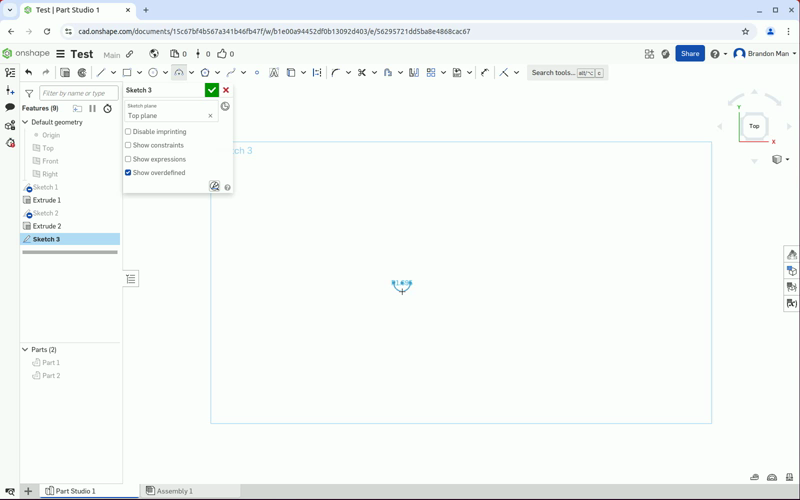
click(402, 291)
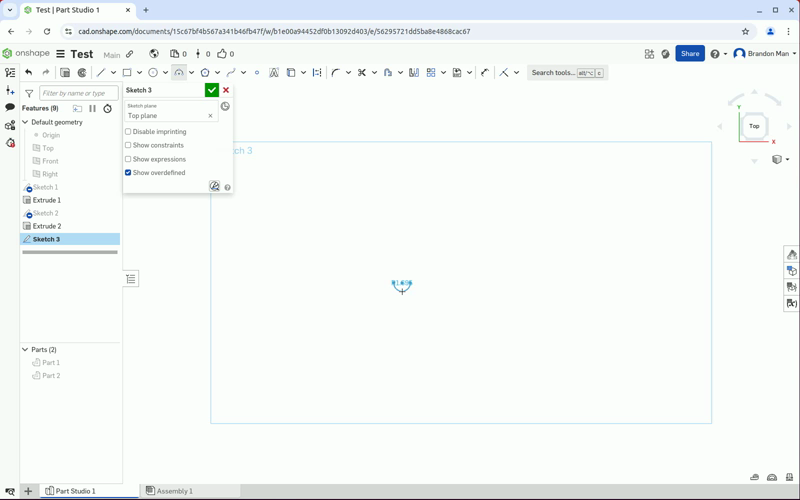
key_up(shift)
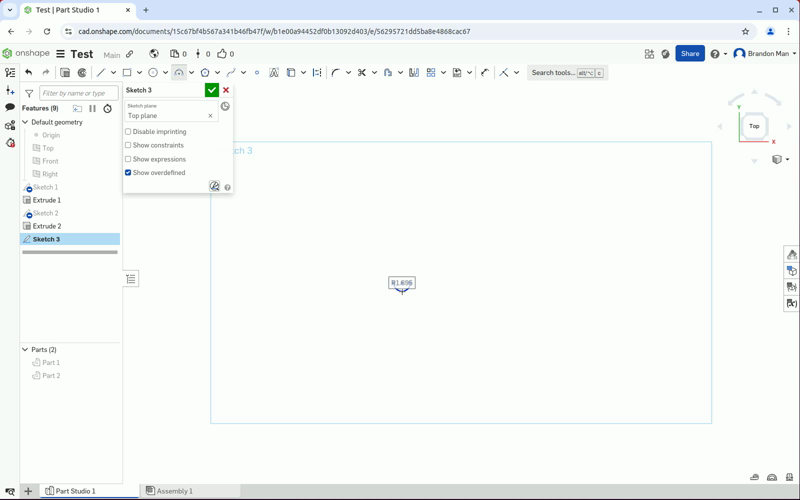
key(esc)
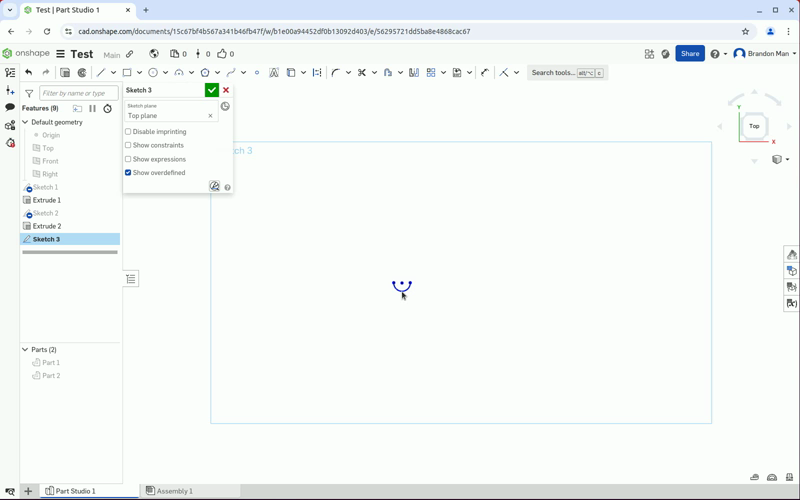
key(l)
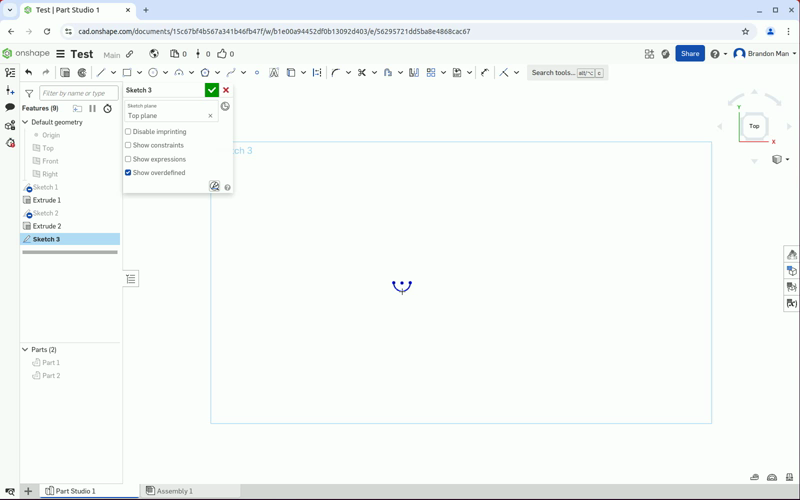
mouse_move(410, 282)
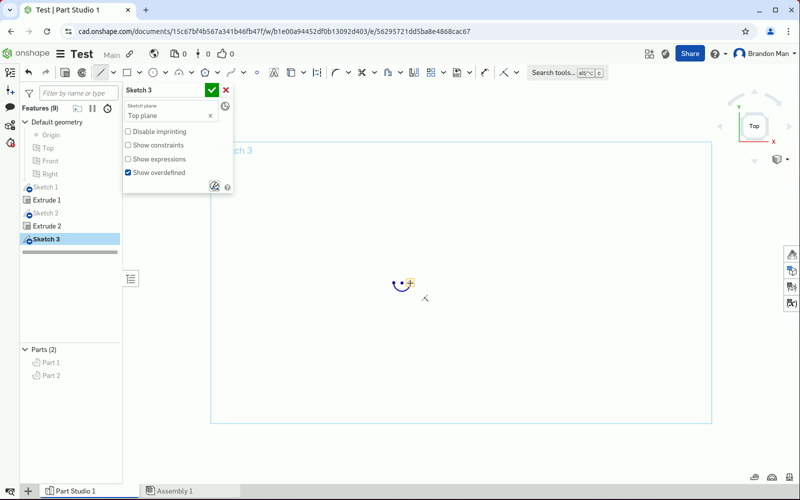
click(410, 282)
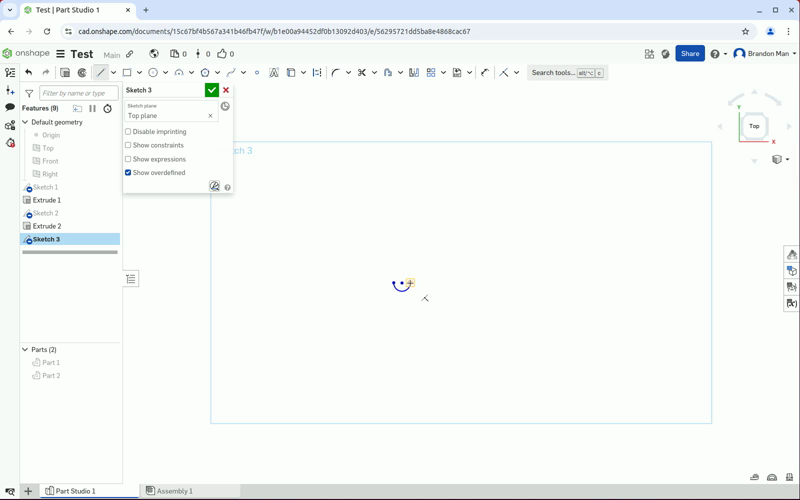
mouse_move(440, 282)
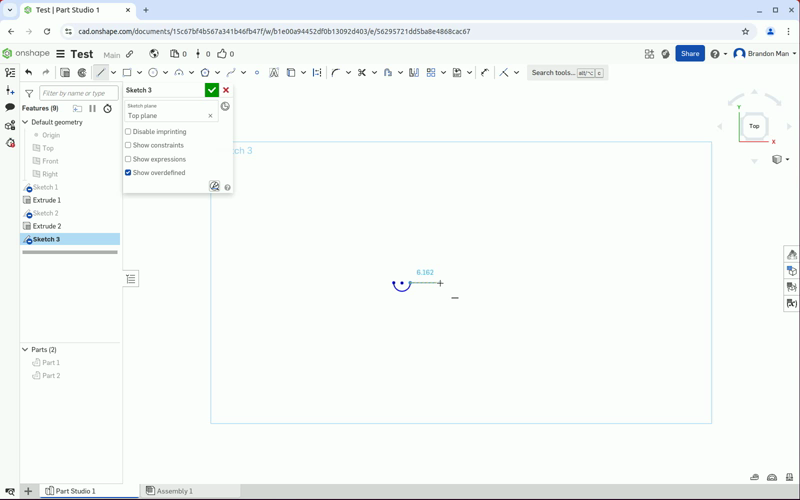
key_down(shift)
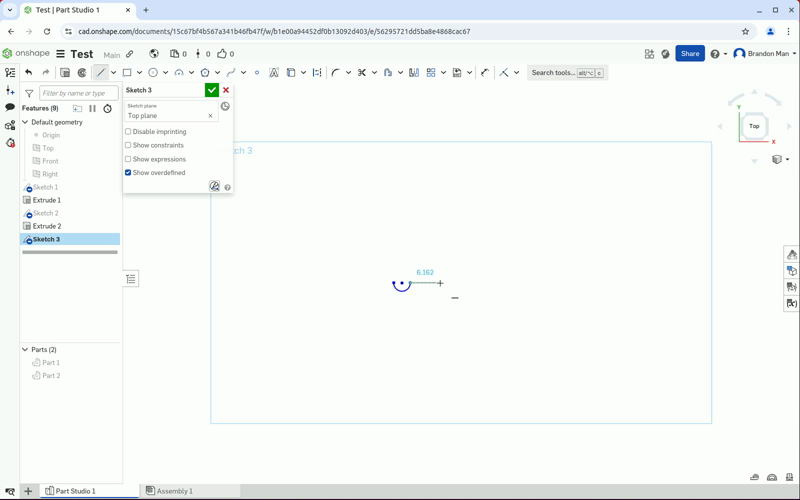
mouse_move(393, 282)
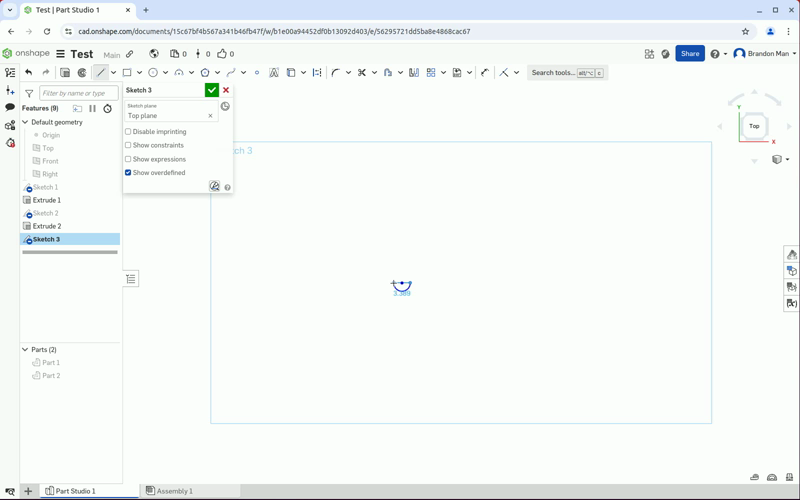
key_up(shift)
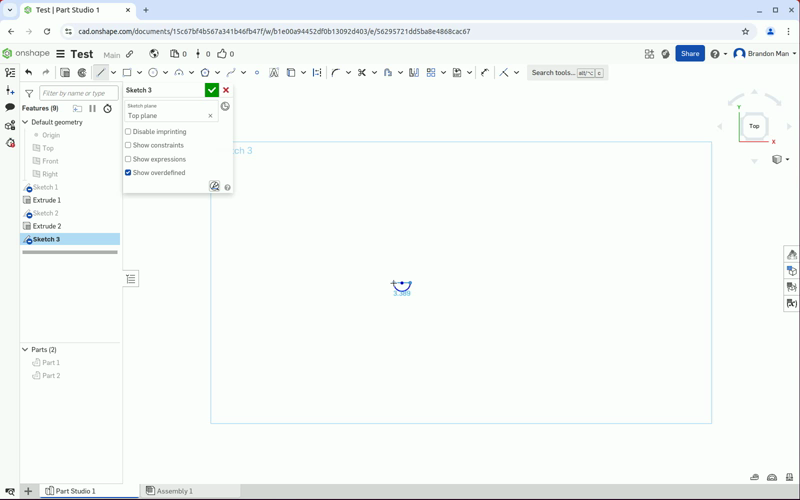
click(393, 282)
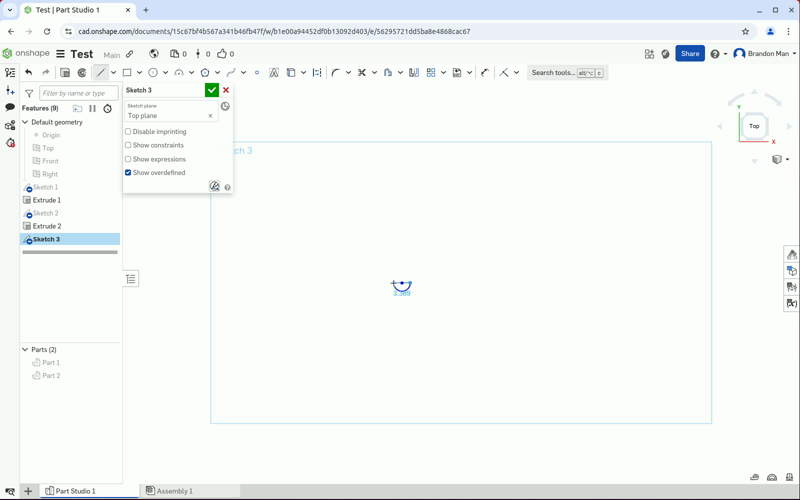
key(esc)
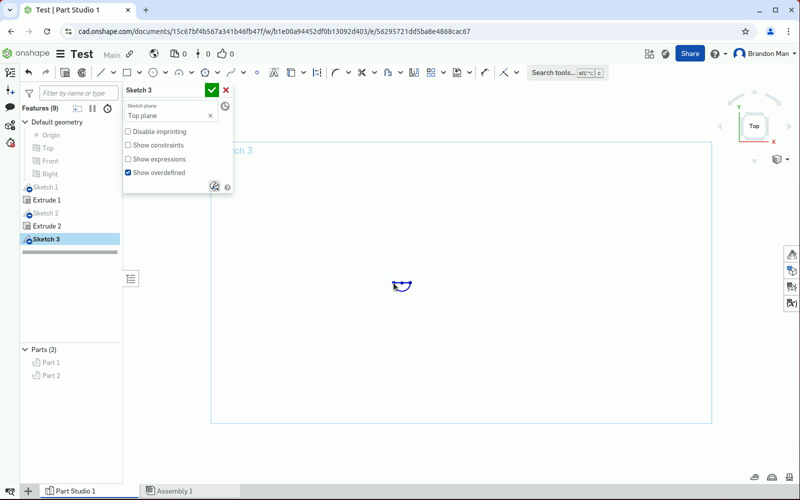
mouse_move(400, 290)
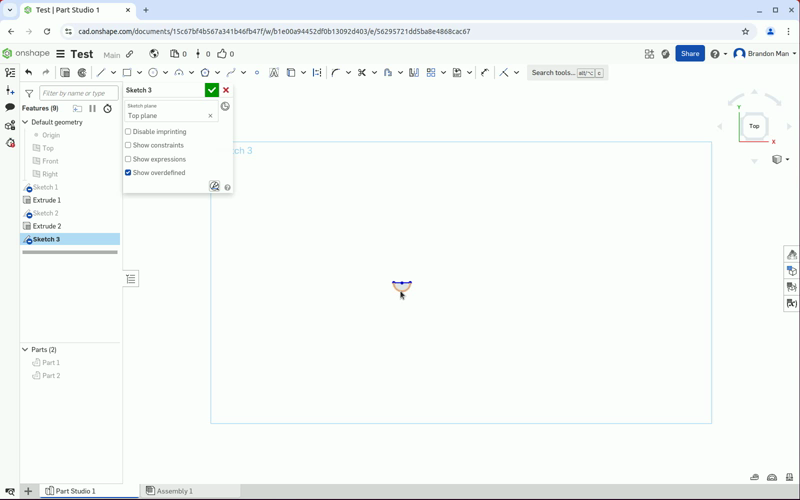
scroll(6)
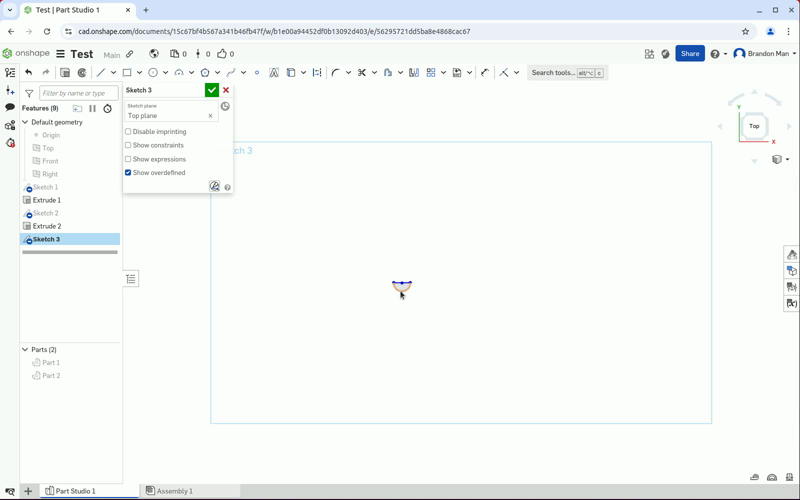
scroll(6)
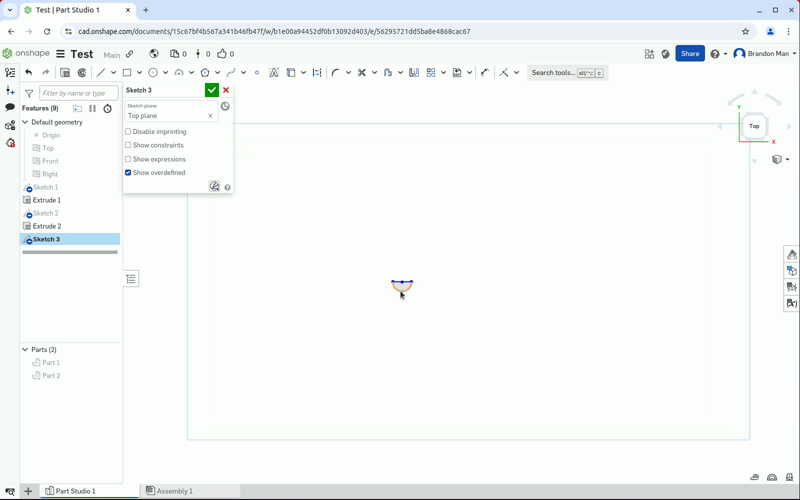
scroll(6)
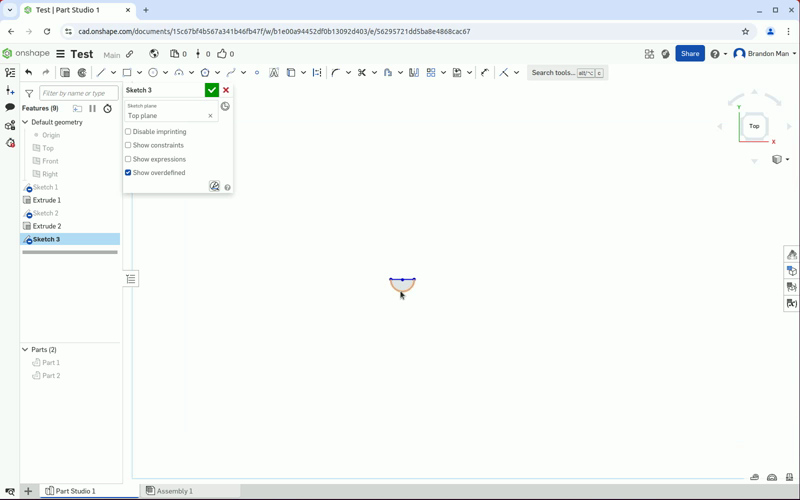
scroll(6)
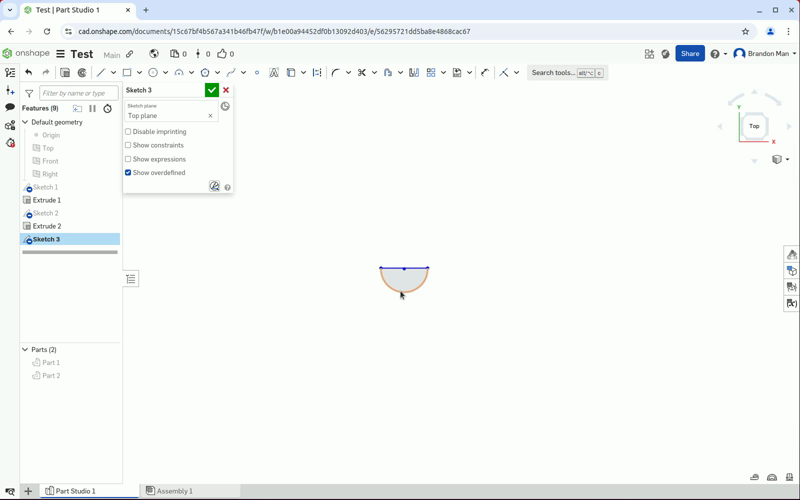
scroll(6)
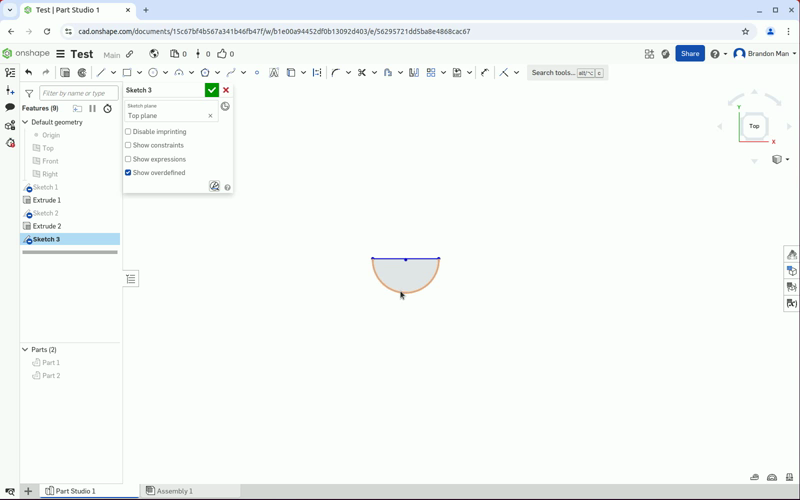
scroll(6)
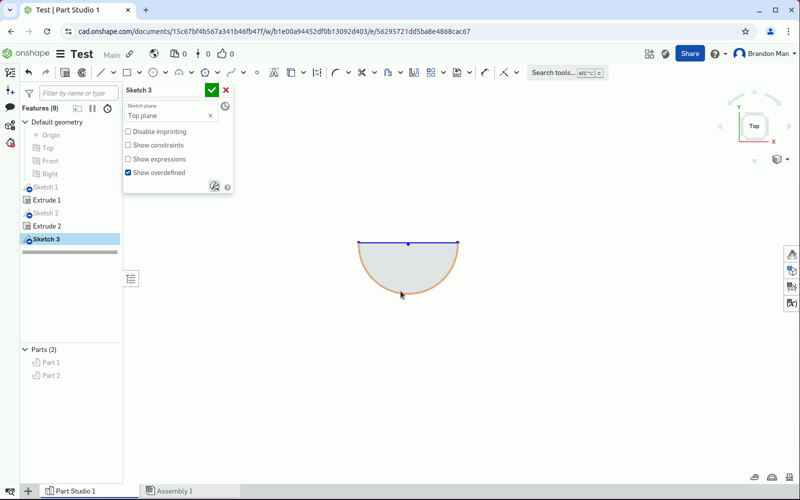
scroll(6)
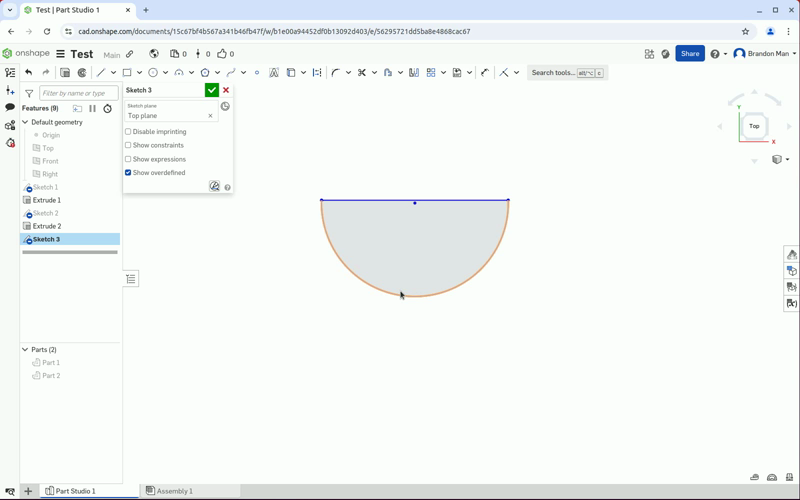
click(400, 290)
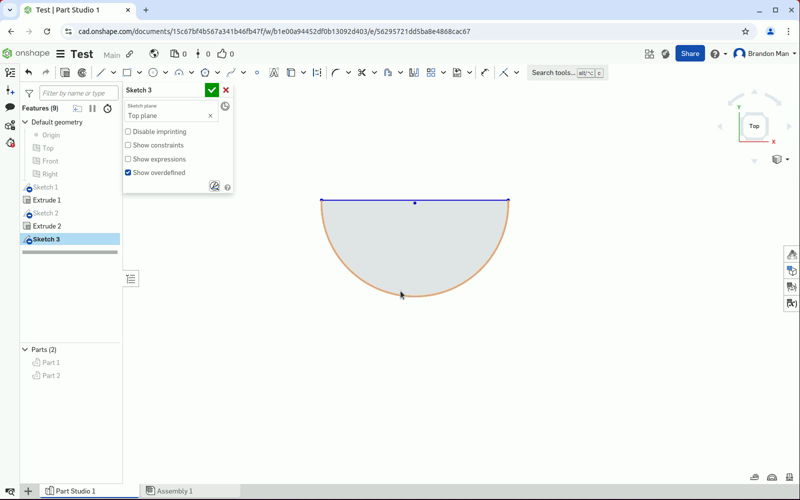
scroll(-6)
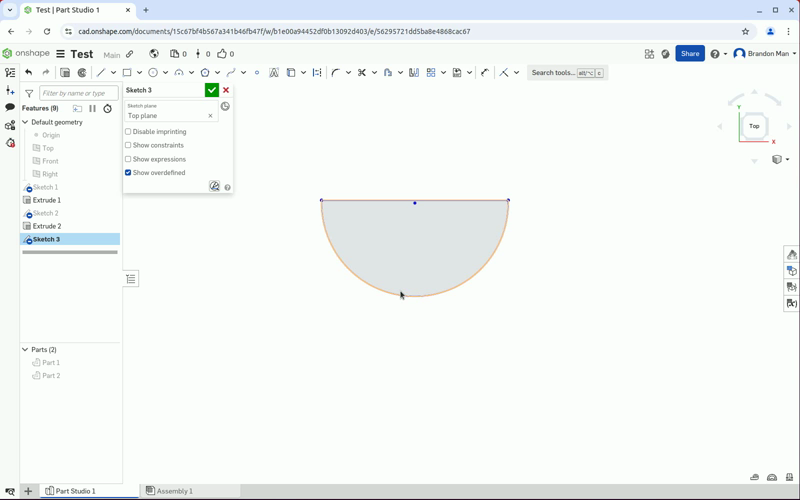
scroll(-6)
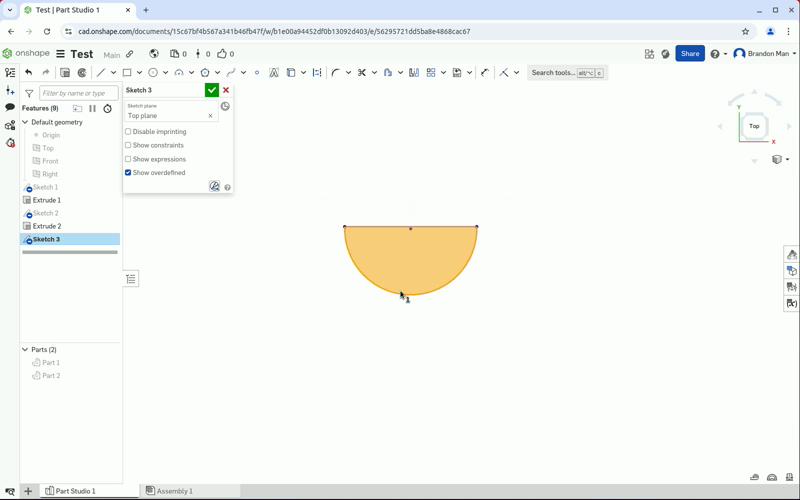
scroll(-6)
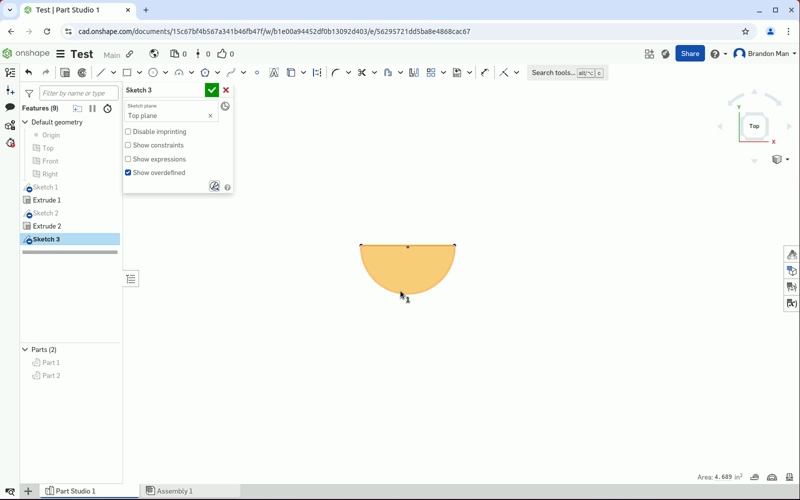
scroll(-6)
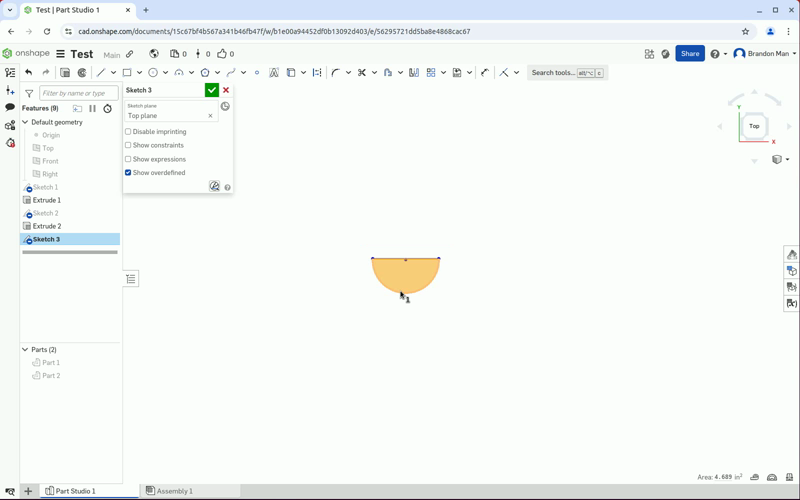
scroll(-6)
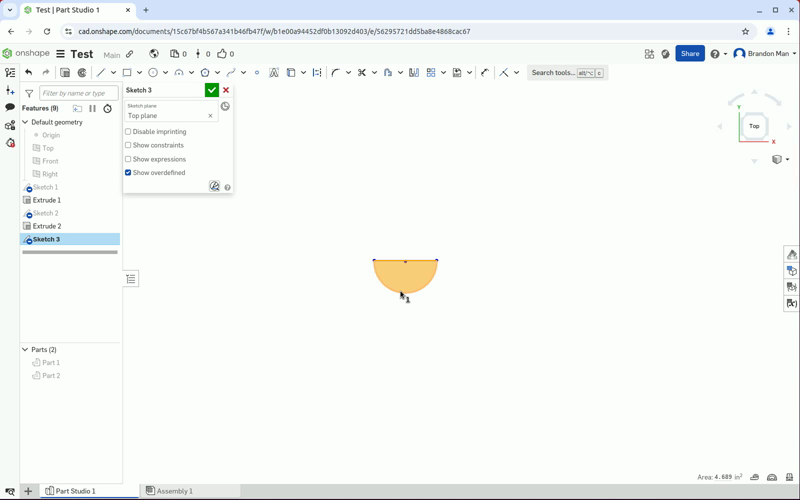
scroll(-6)
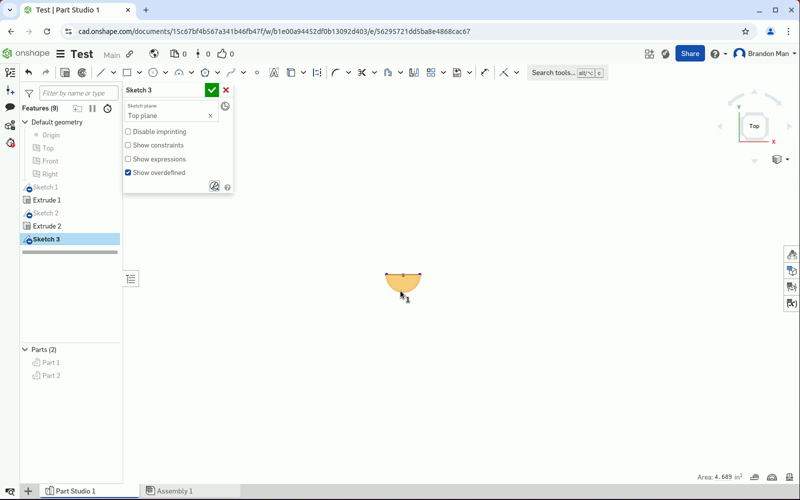
scroll(-6)
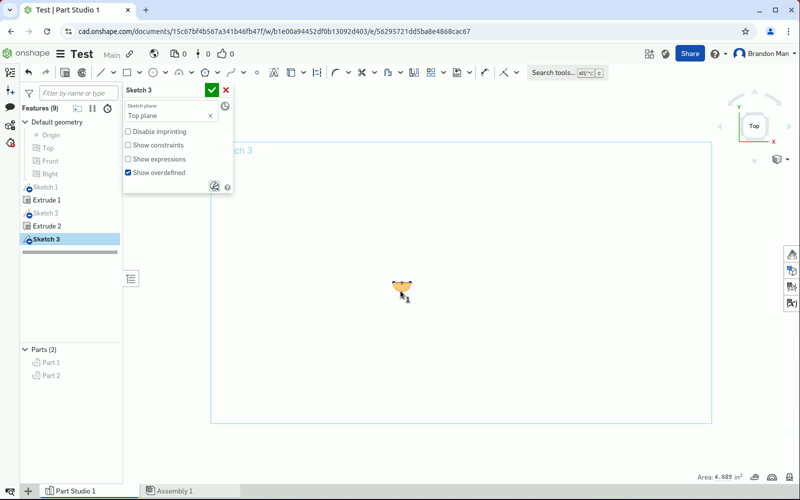
mouse_move(73, 352)
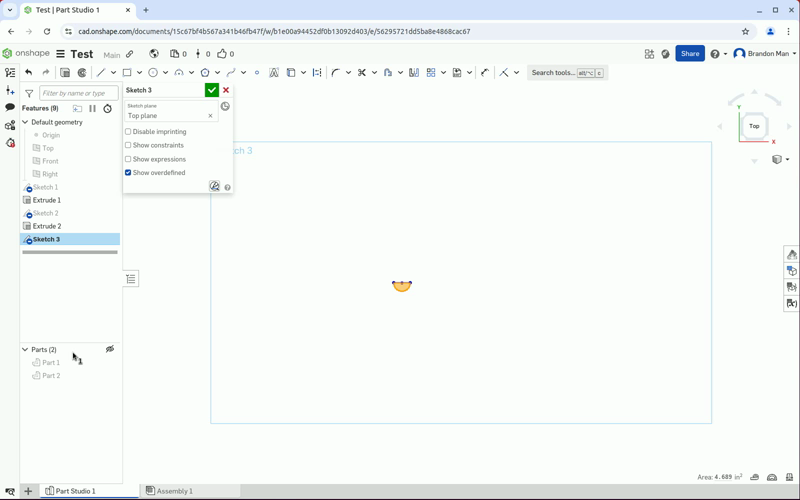
key(shift+y)
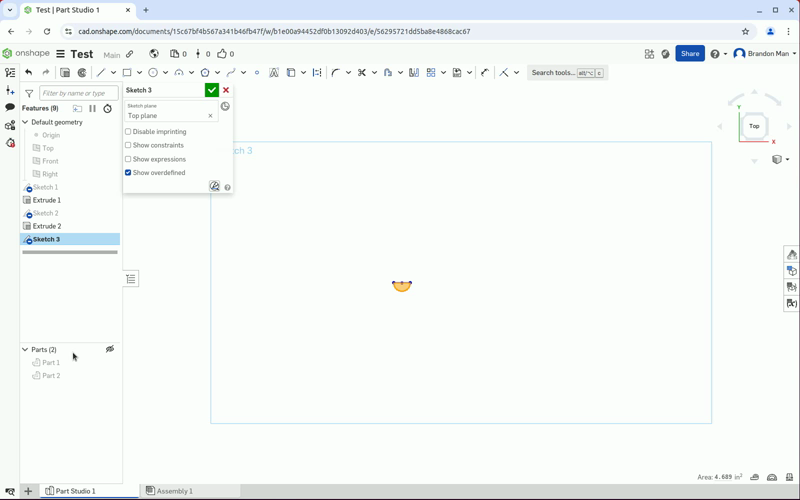
key(shift+e)
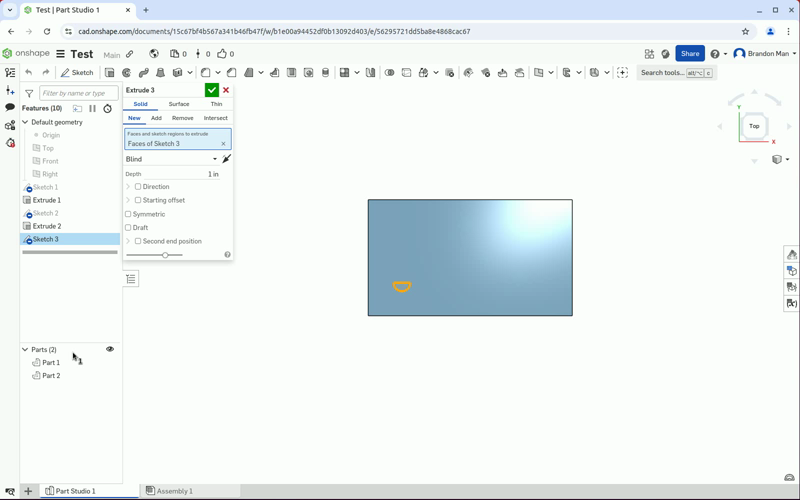
mouse_move(143, 106)
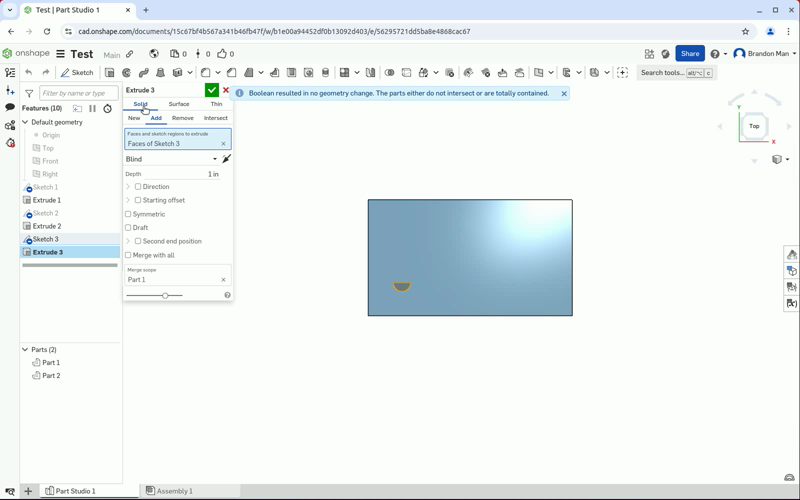
click(143, 106)
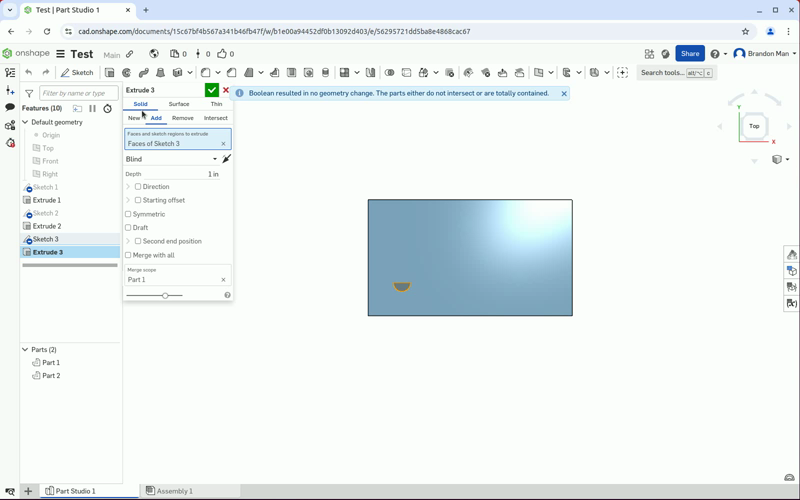
mouse_move(137, 120)
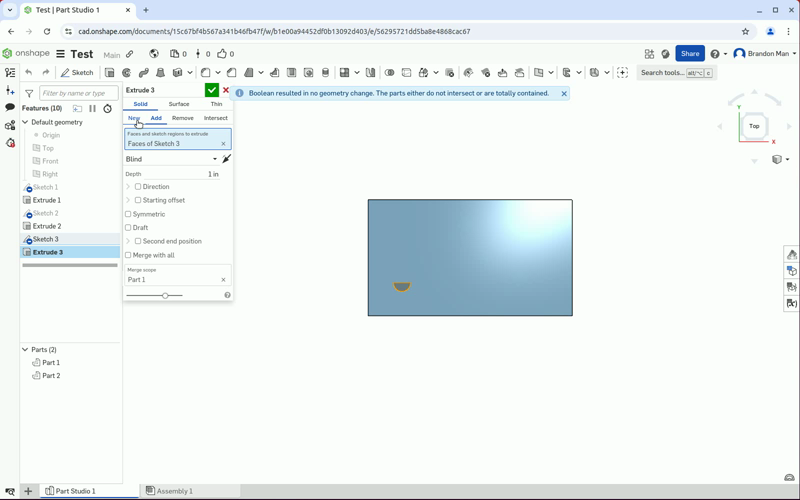
click(137, 120)
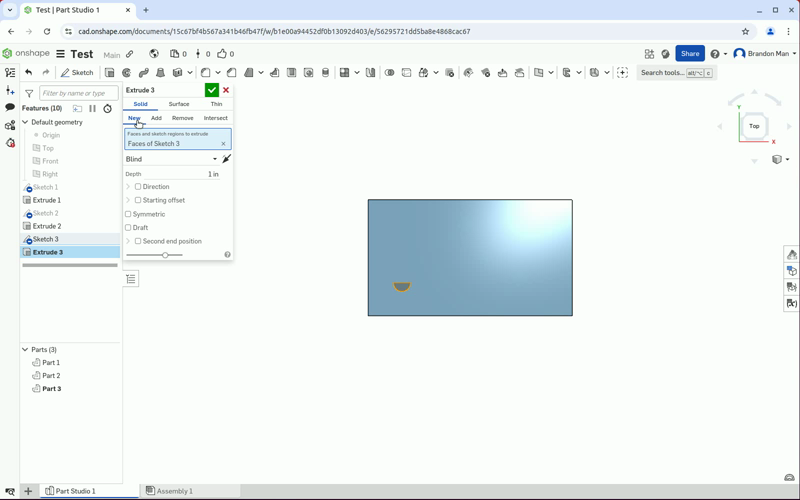
key(tab, 4)
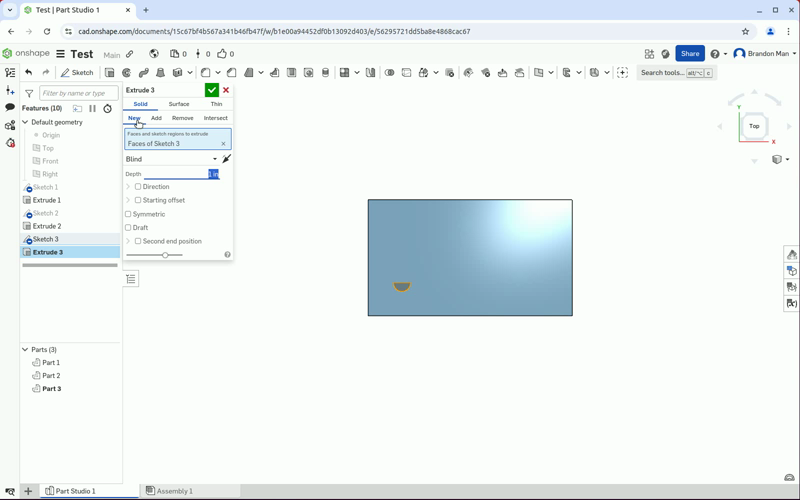
text(13.239)
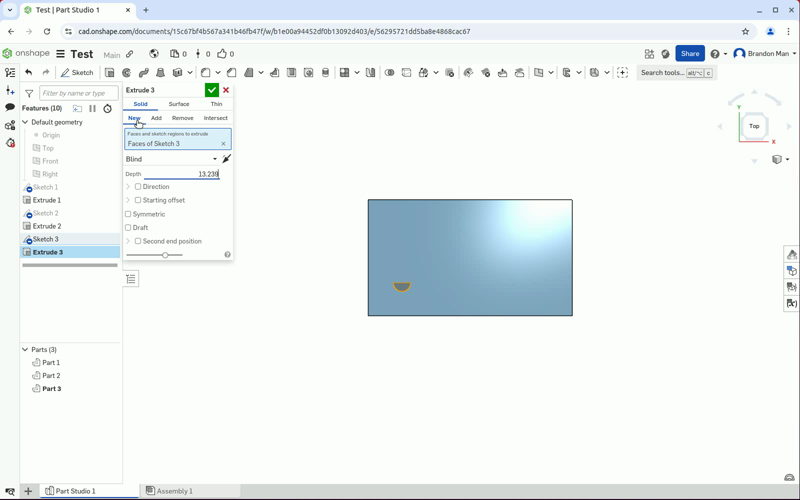
key(enter)
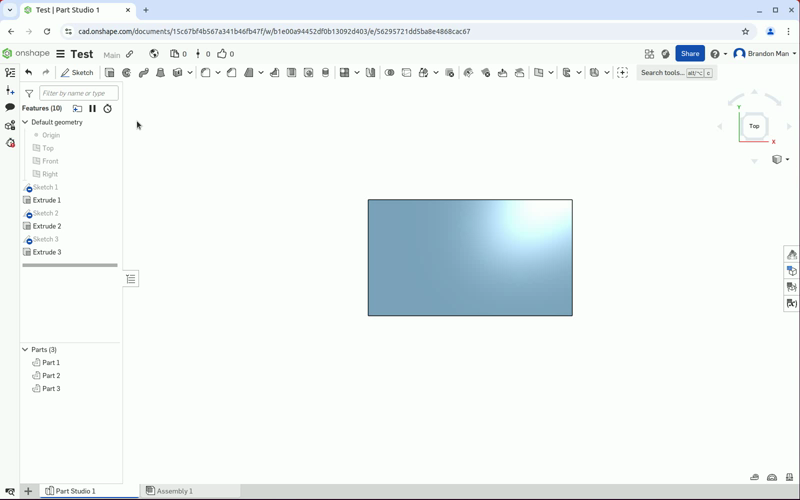
key(shift+h)
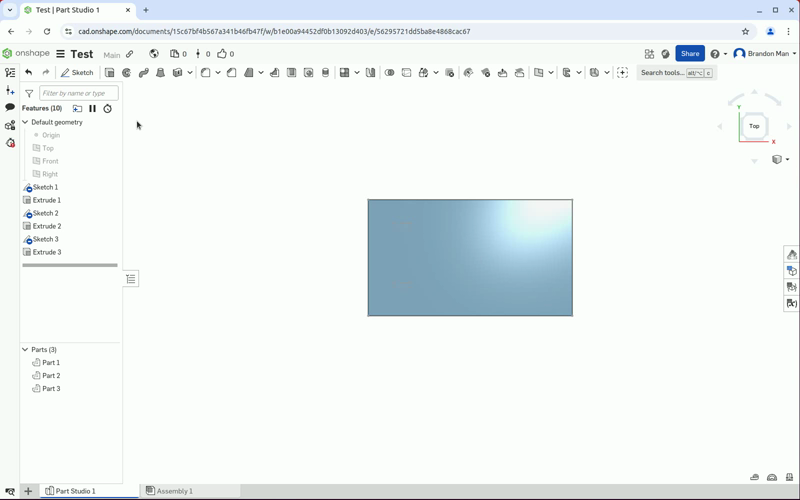
key(shift+h)
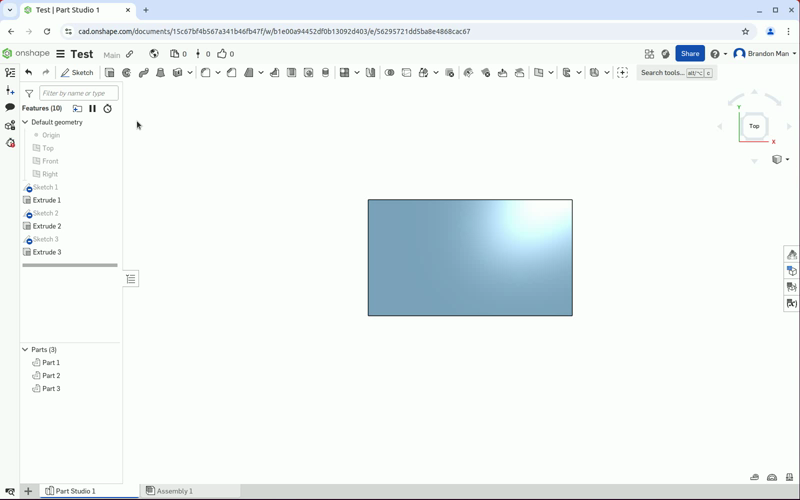
mouse_move(73, 189)
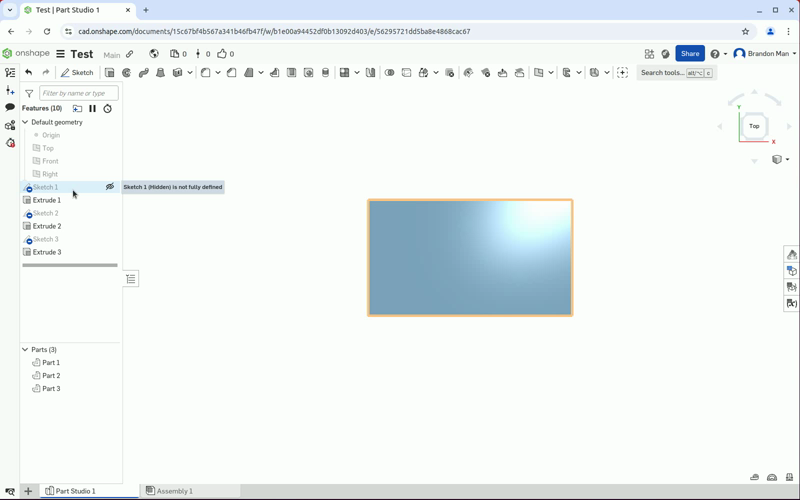
click(73, 189)
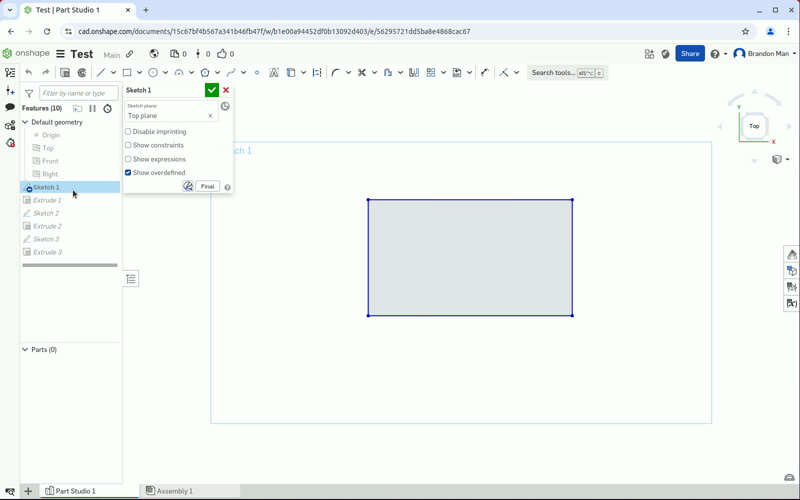
mouse_move(229, 92)
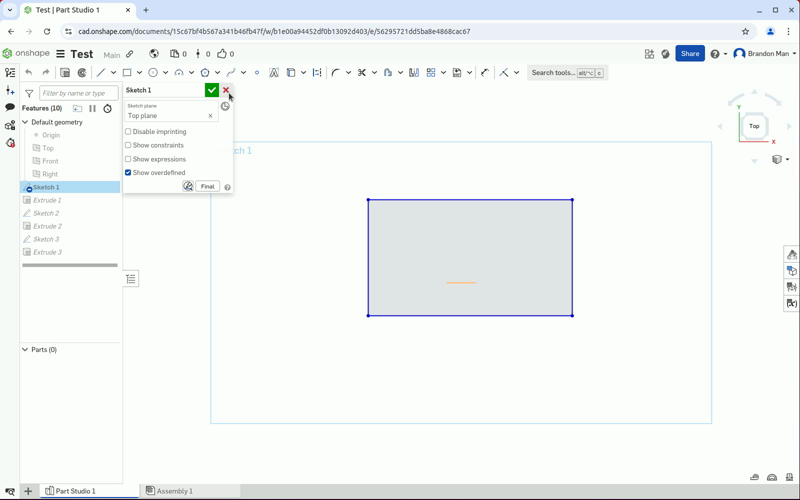
click(229, 92)
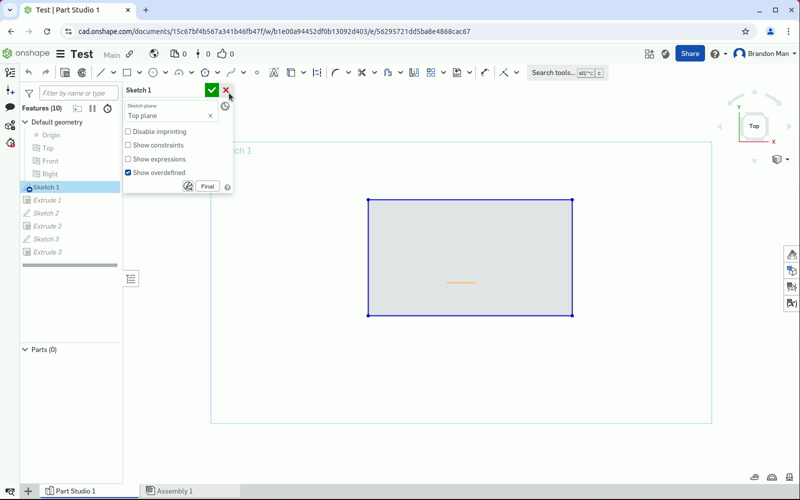
key(shift+s)
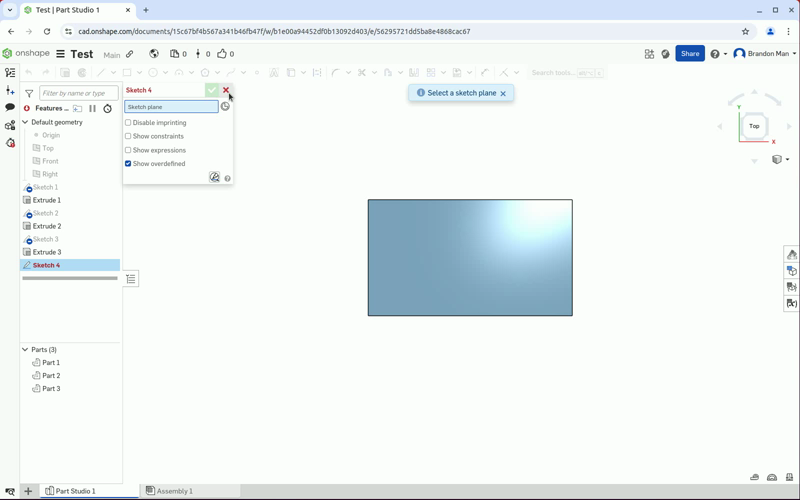
mouse_move(73, 150)
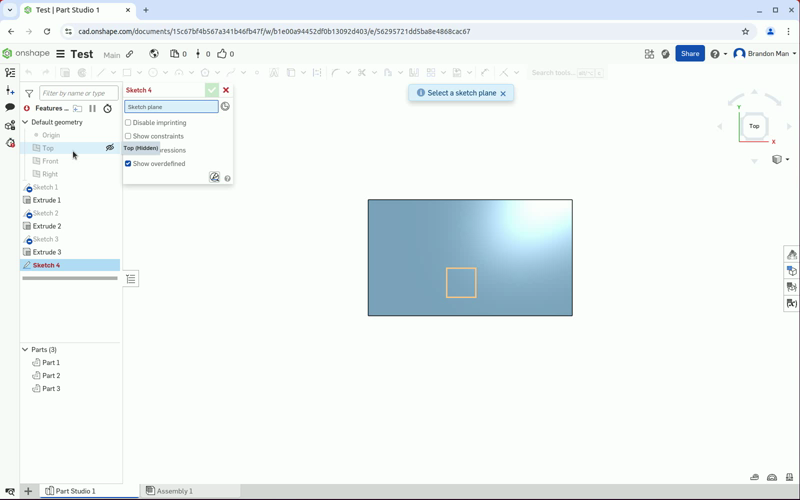
click(73, 150)
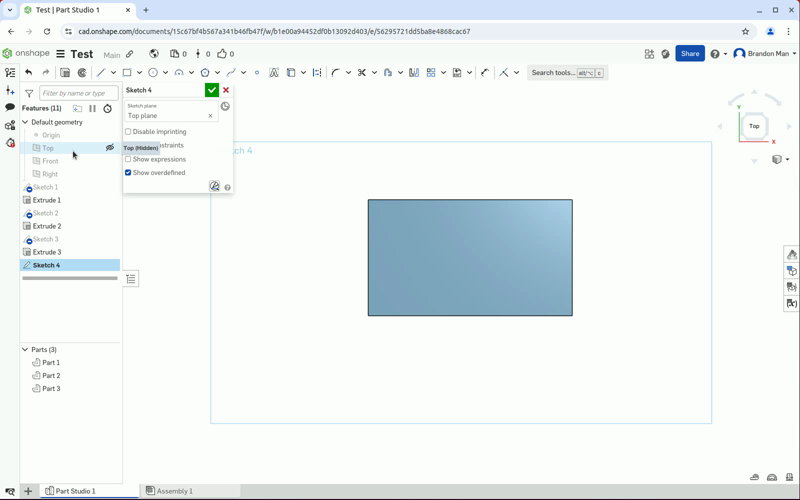
mouse_move(73, 352)
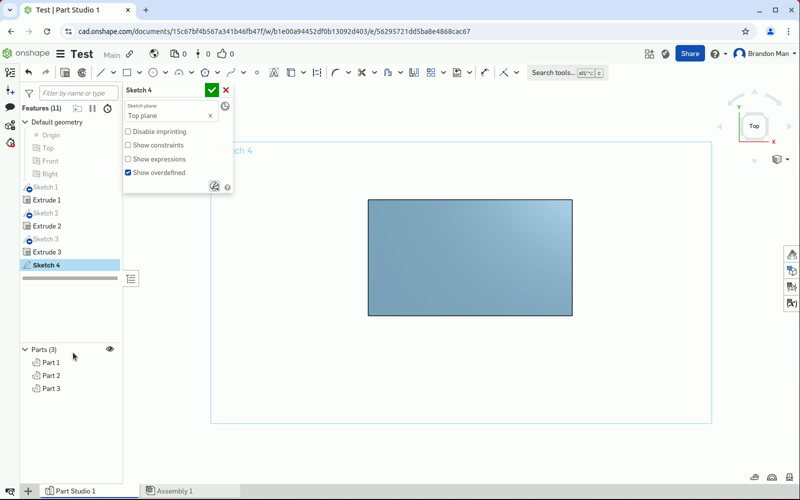
key(y)
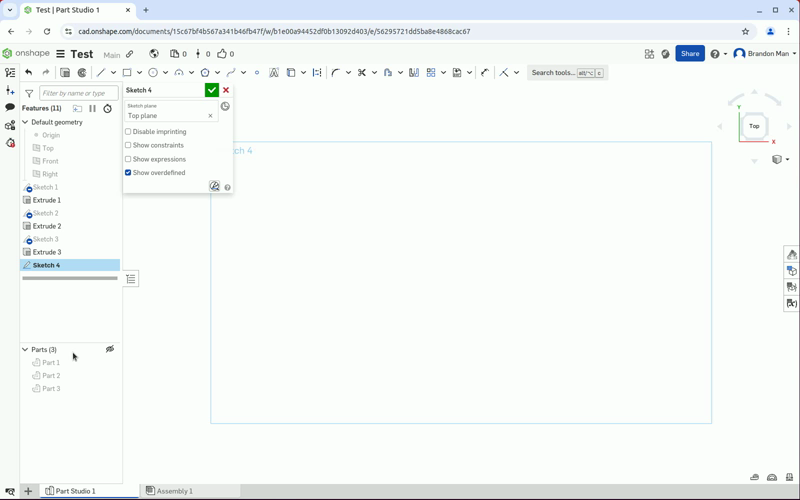
key(l)
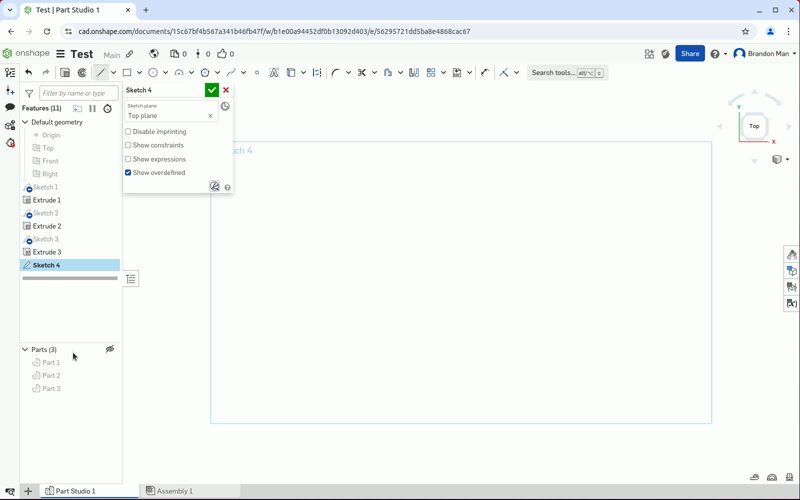
key_down(shift)
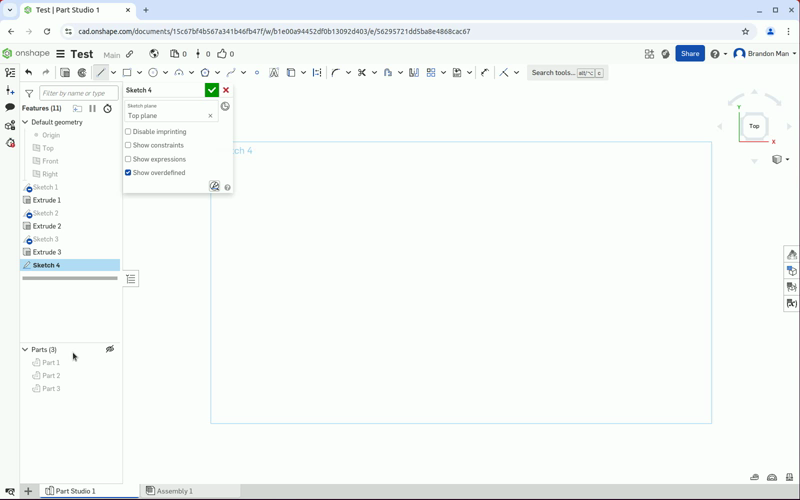
mouse_move(393, 282)
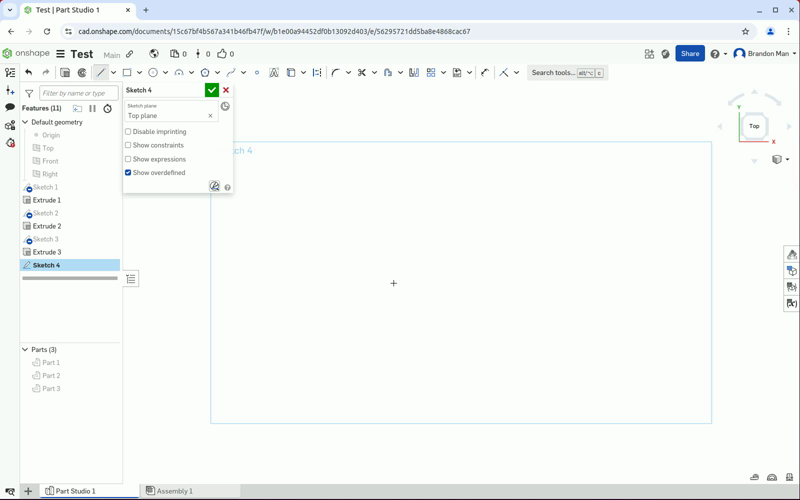
click(393, 282)
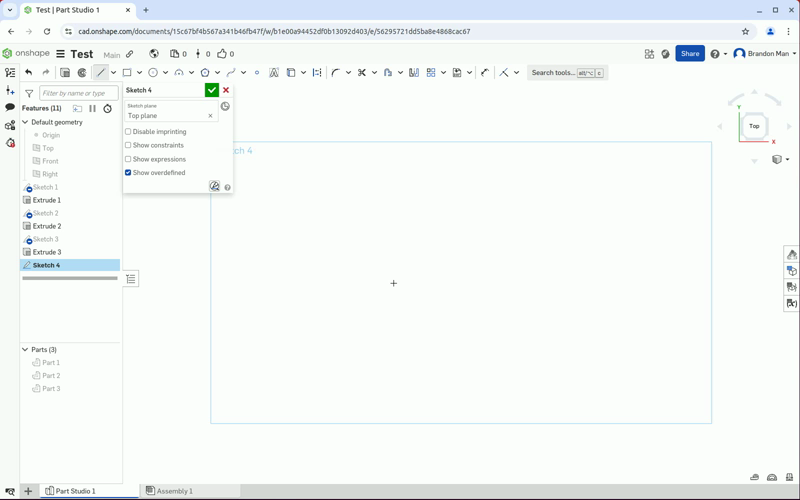
key_up(shift)
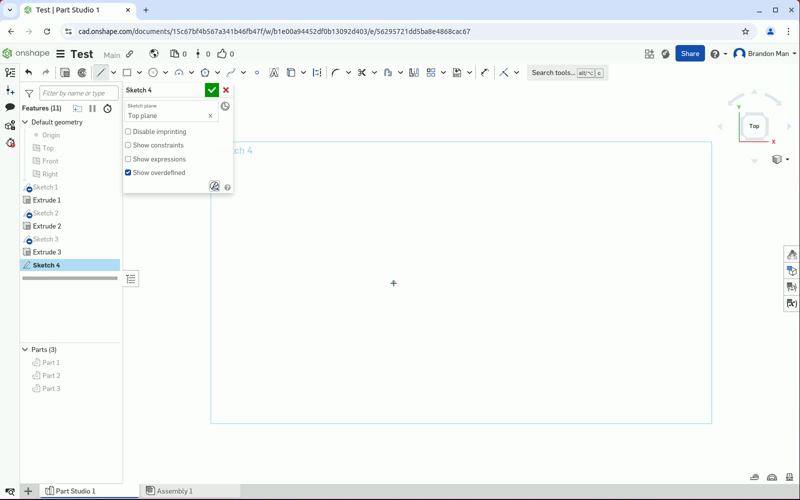
key_down(shift)
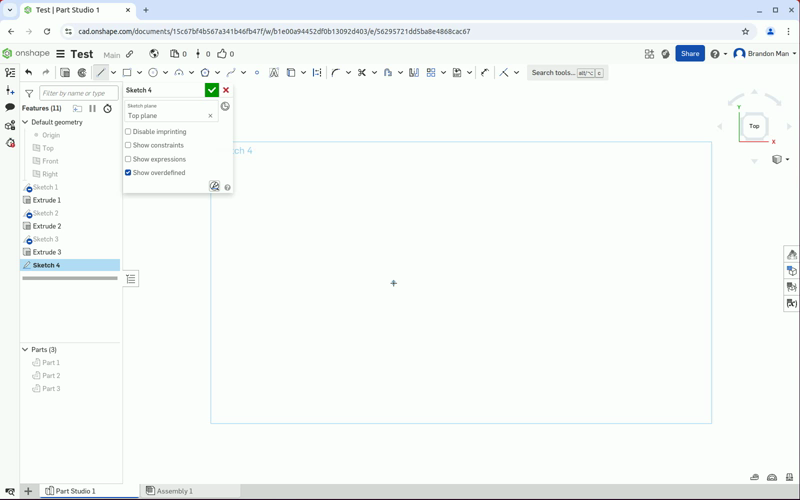
mouse_move(423, 282)
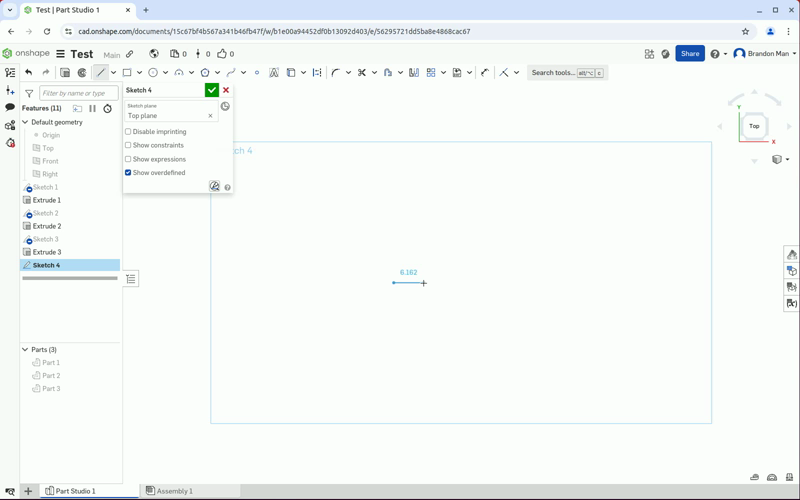
mouse_move(409, 282)
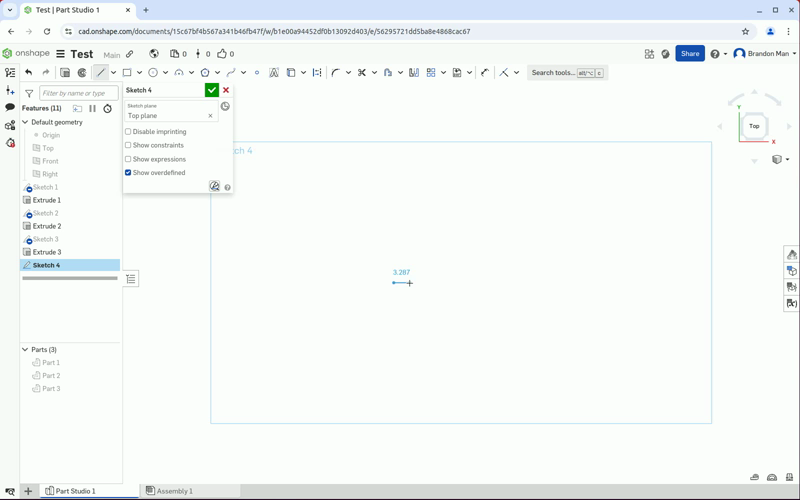
click(409, 282)
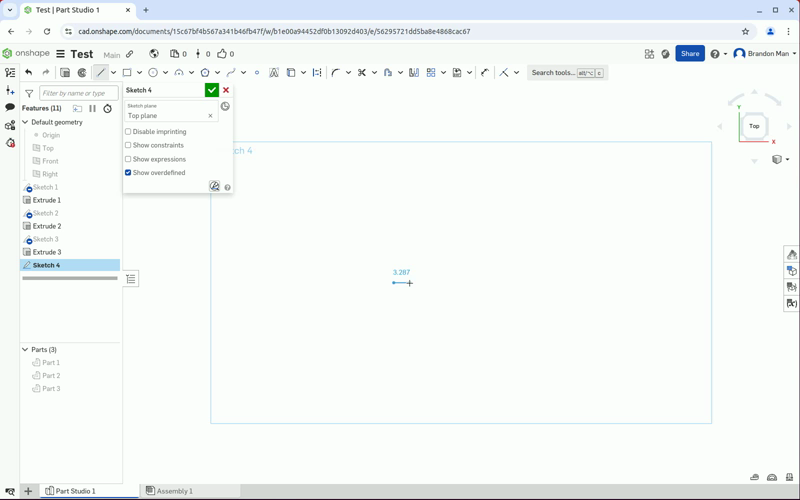
key_up(shift)
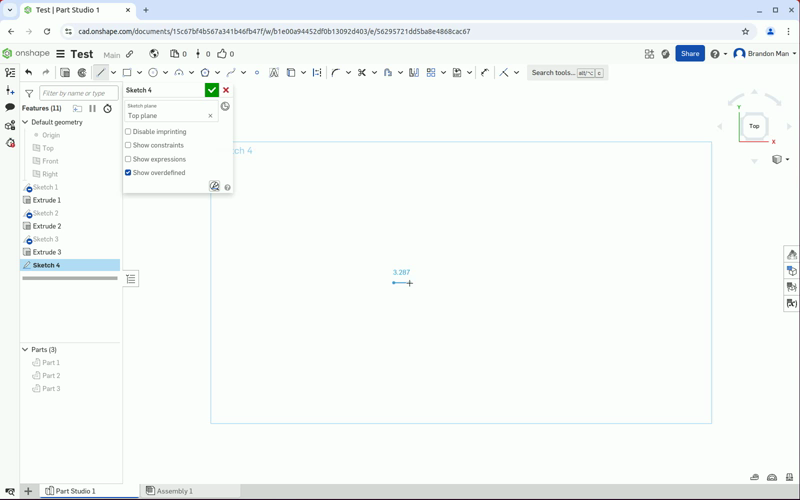
key_down(shift)
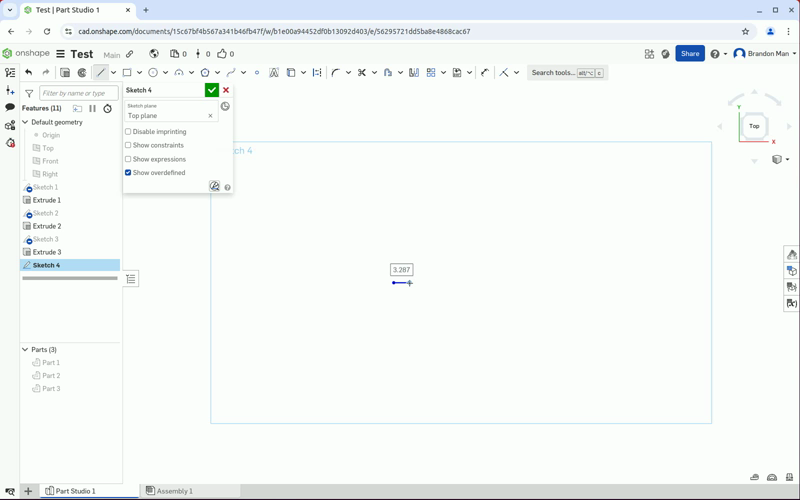
mouse_move(409, 222)
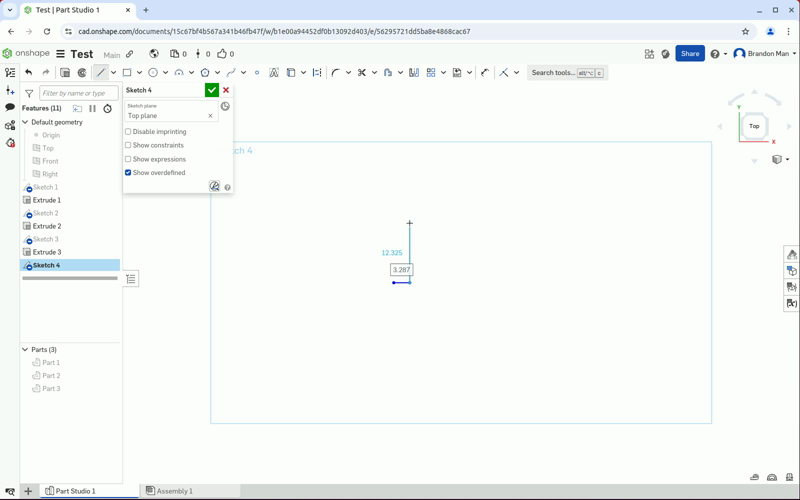
click(409, 222)
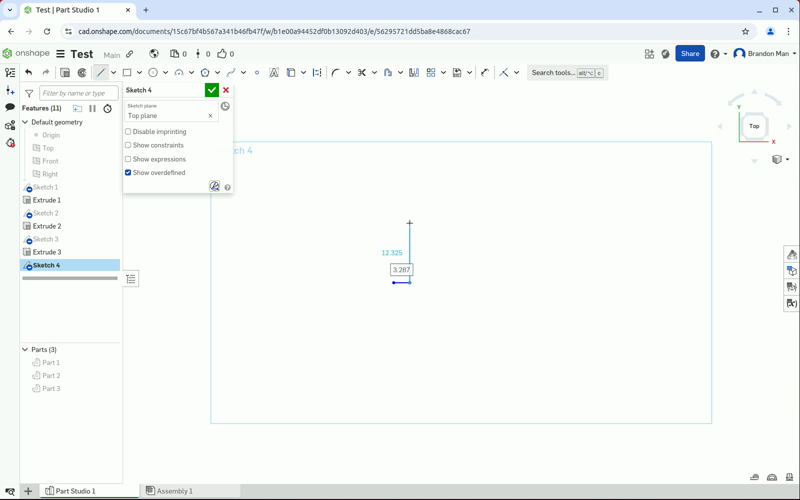
key_up(shift)
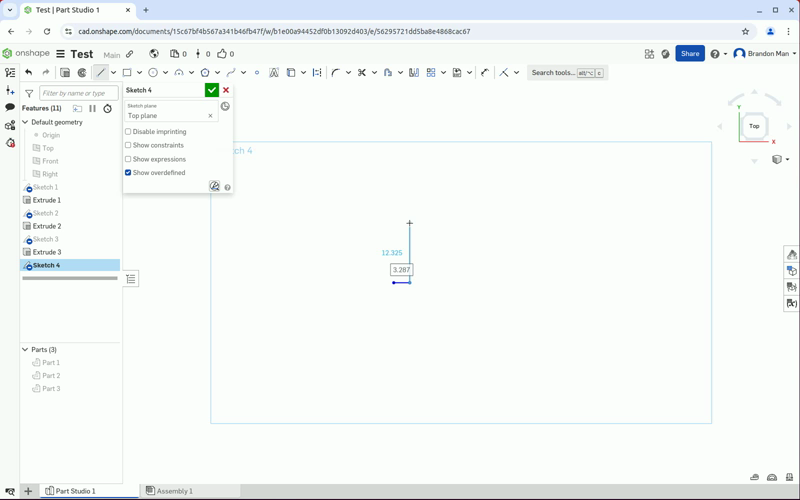
key_down(shift)
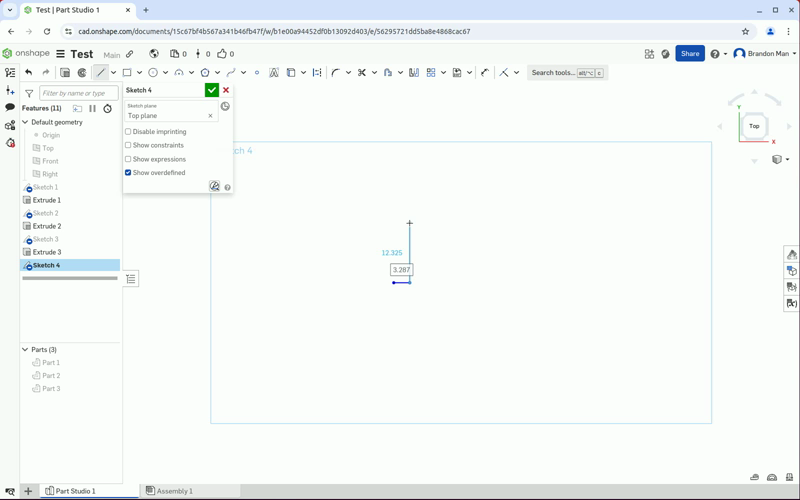
mouse_move(439, 222)
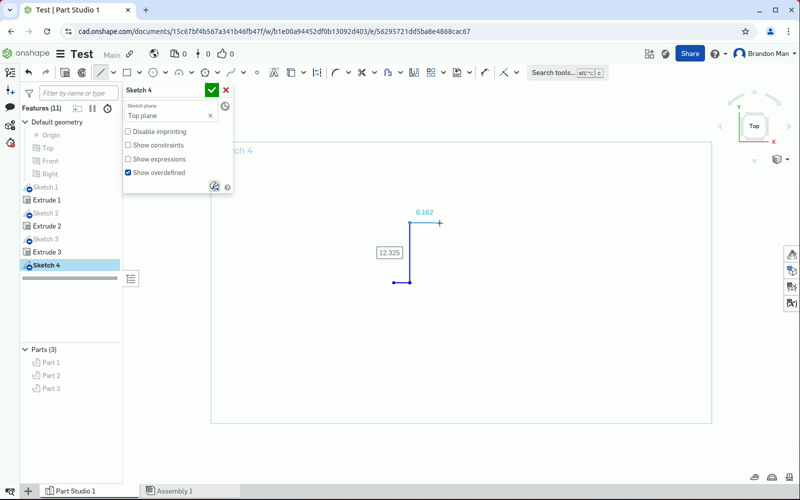
mouse_move(393, 222)
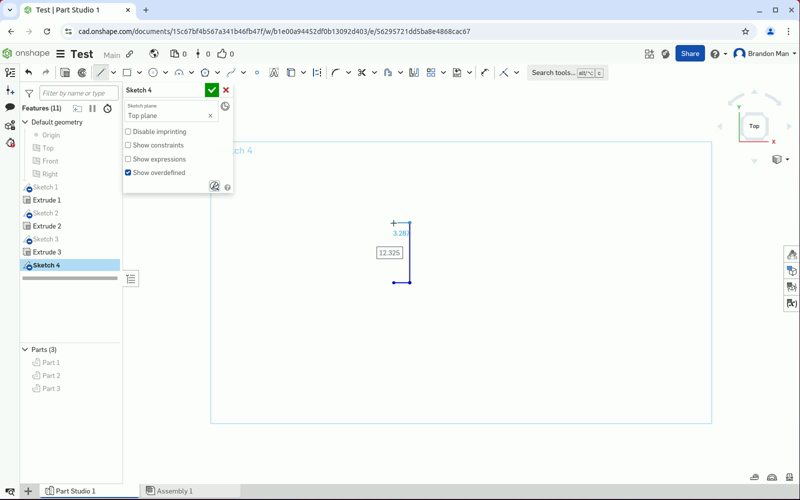
click(393, 222)
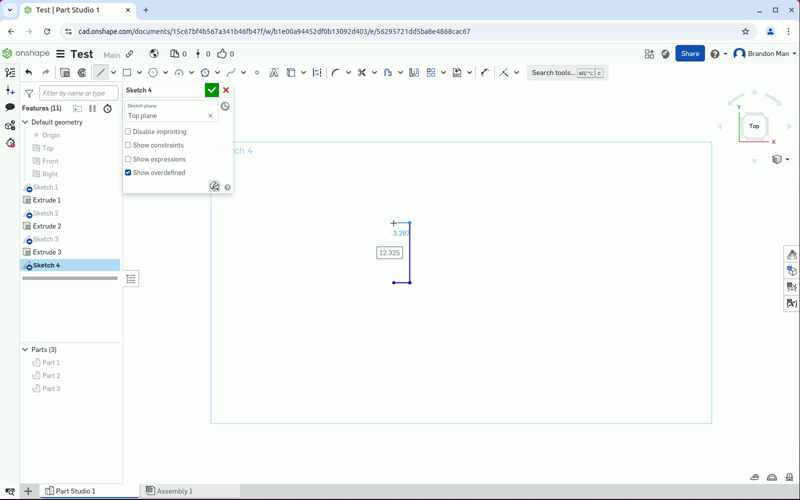
key_up(shift)
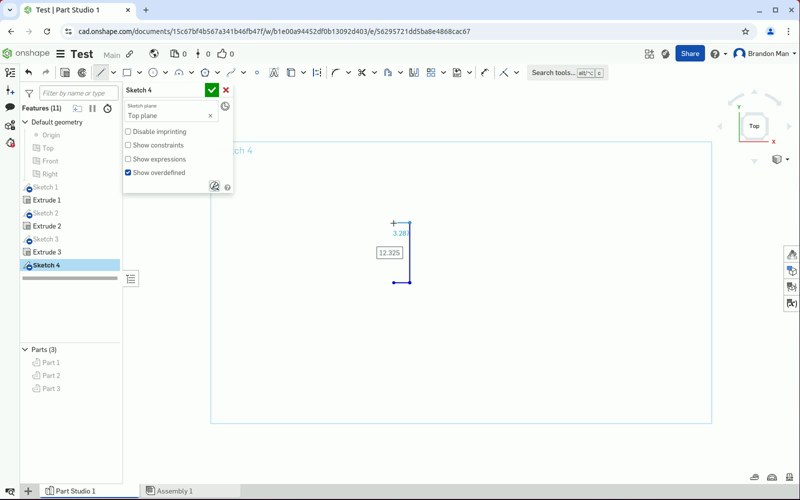
key_down(shift)
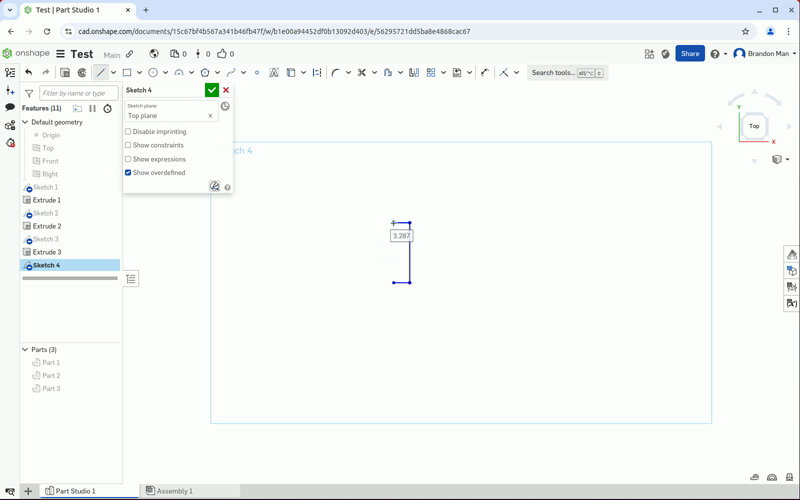
mouse_move(393, 282)
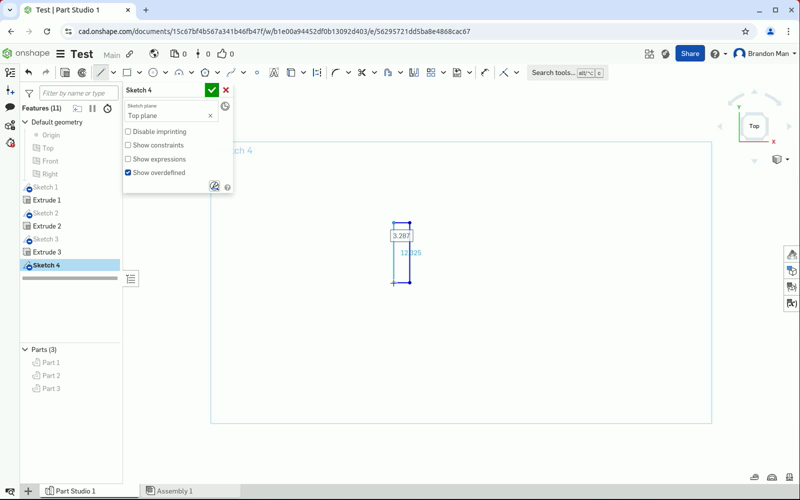
key_up(shift)
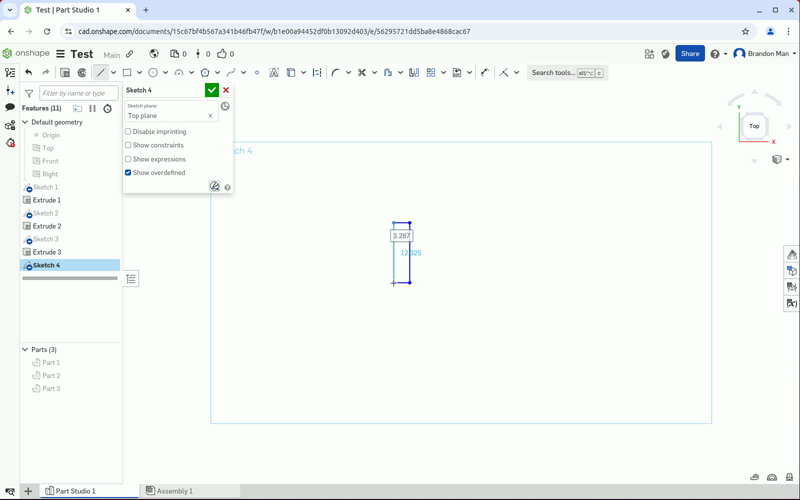
click(393, 282)
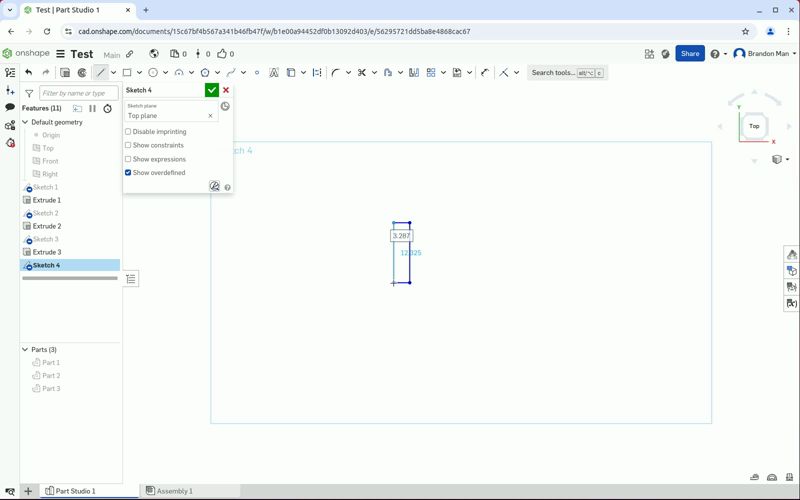
key(esc)
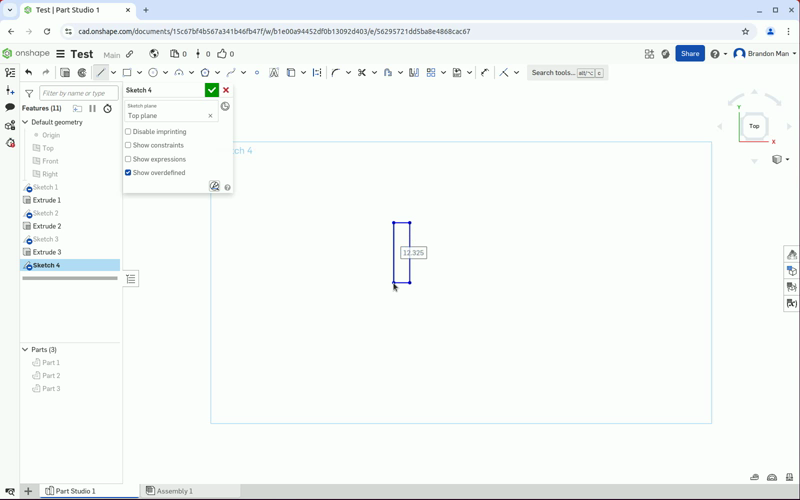
mouse_move(396, 229)
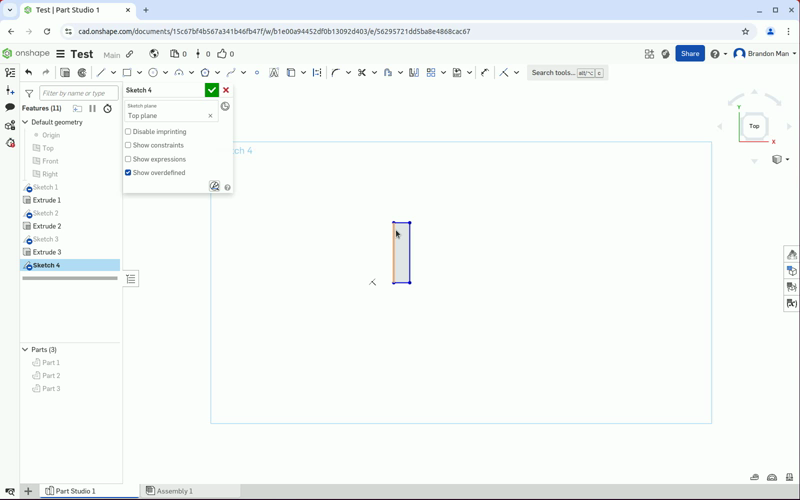
scroll(6)
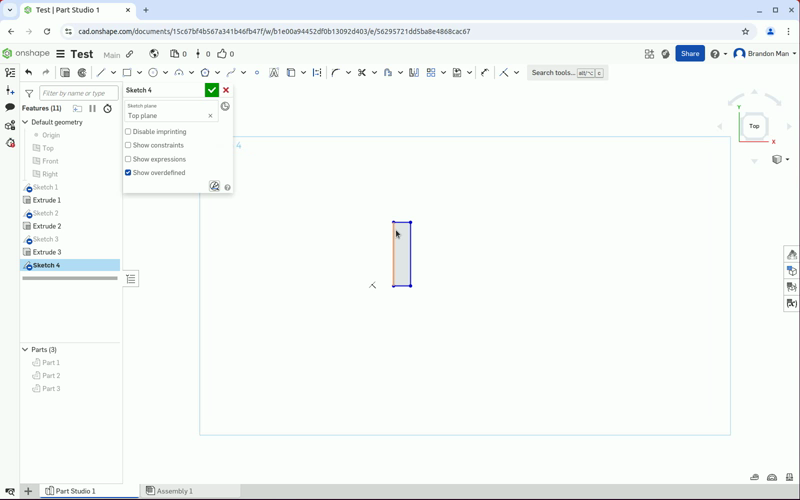
scroll(6)
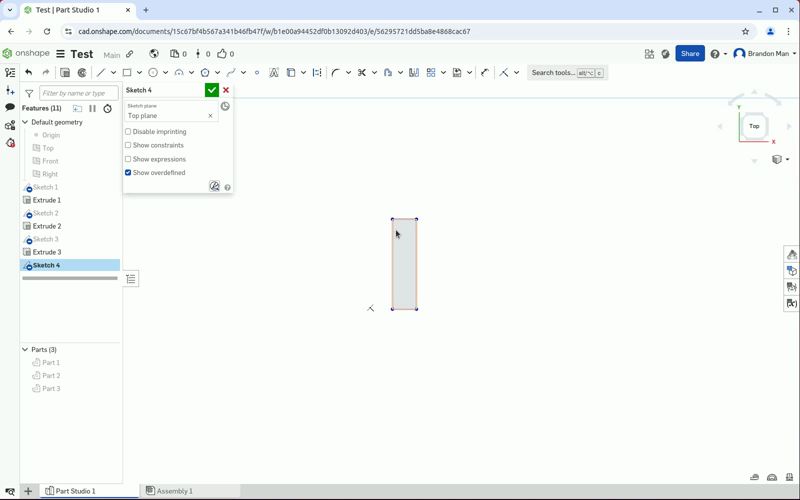
scroll(6)
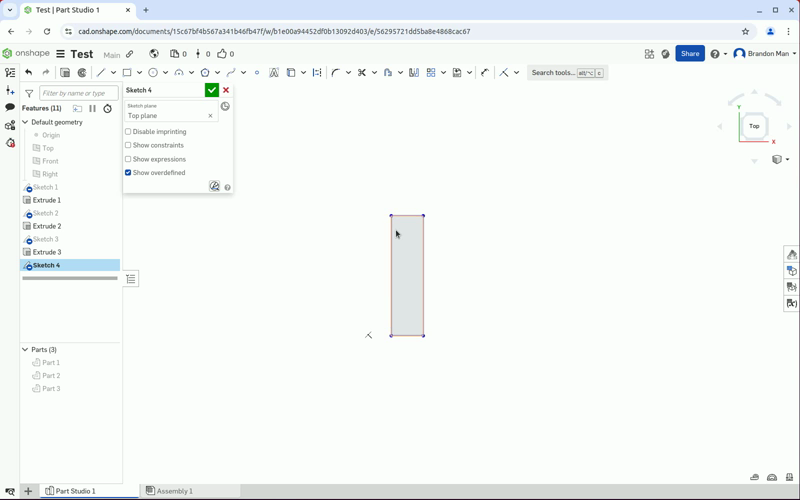
scroll(6)
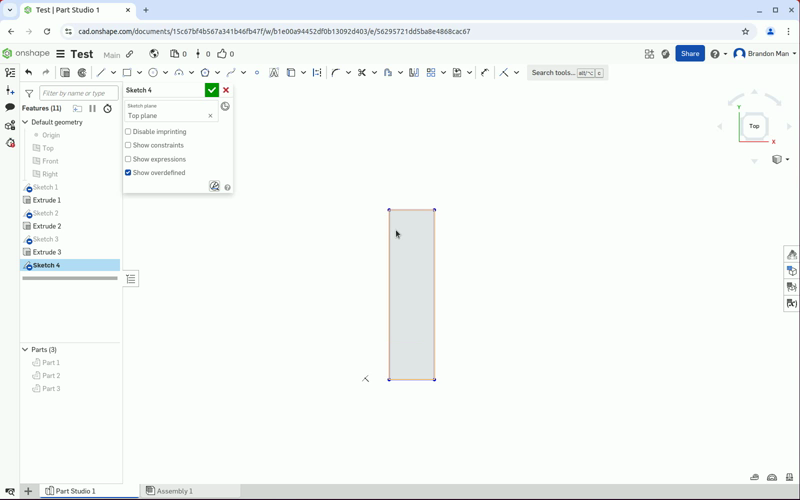
scroll(6)
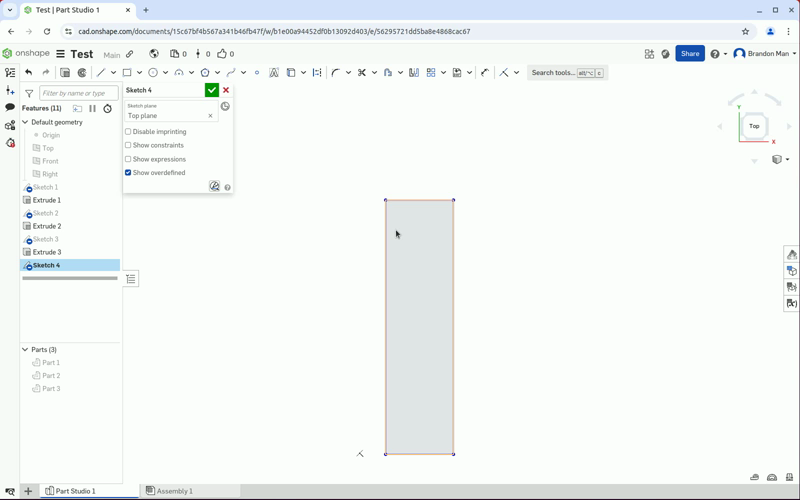
scroll(6)
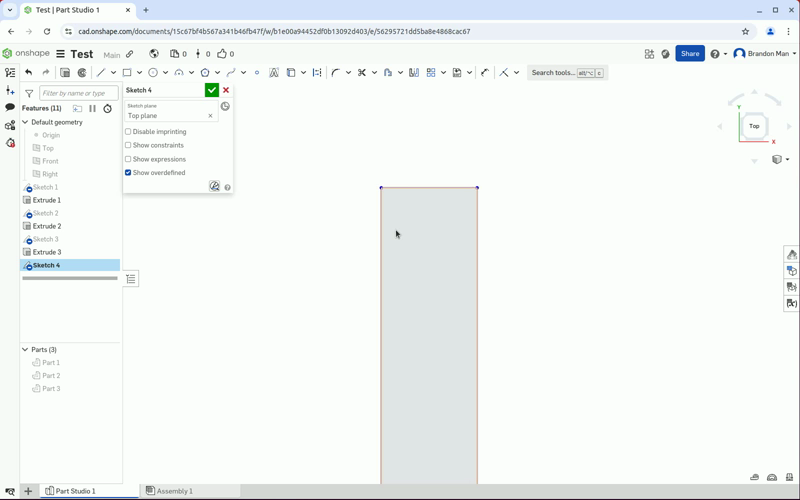
scroll(6)
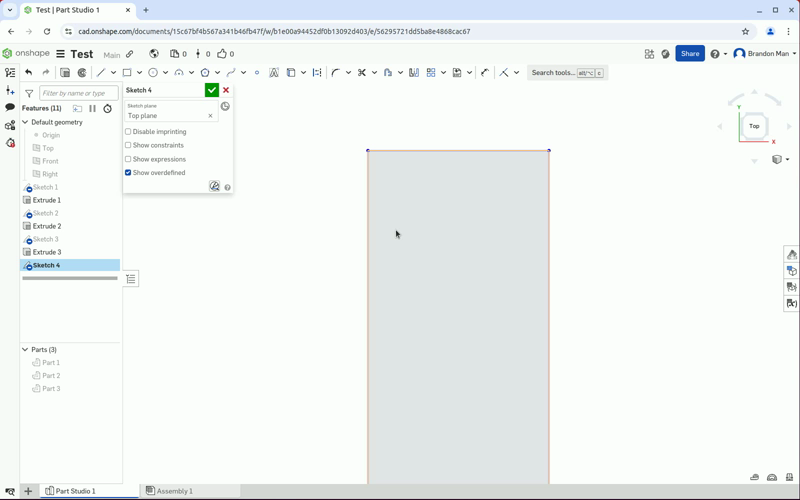
click(396, 229)
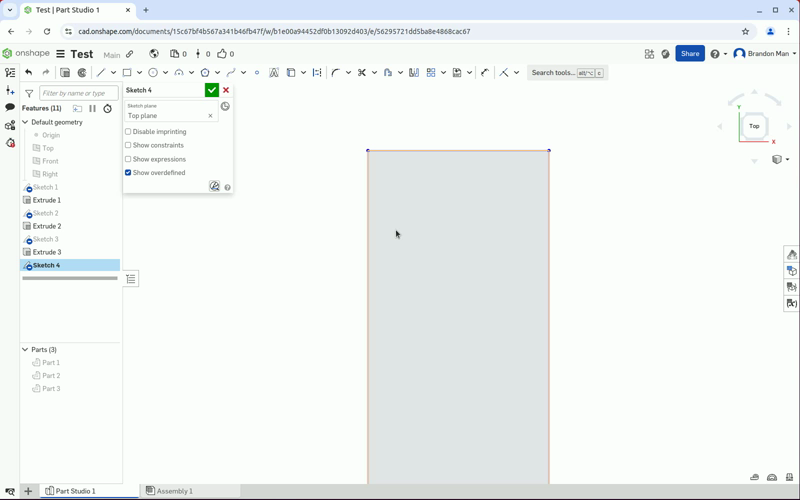
scroll(-6)
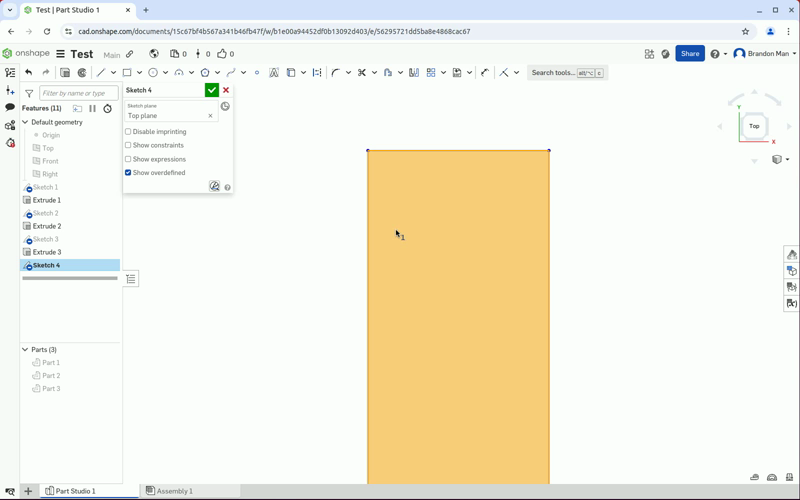
scroll(-6)
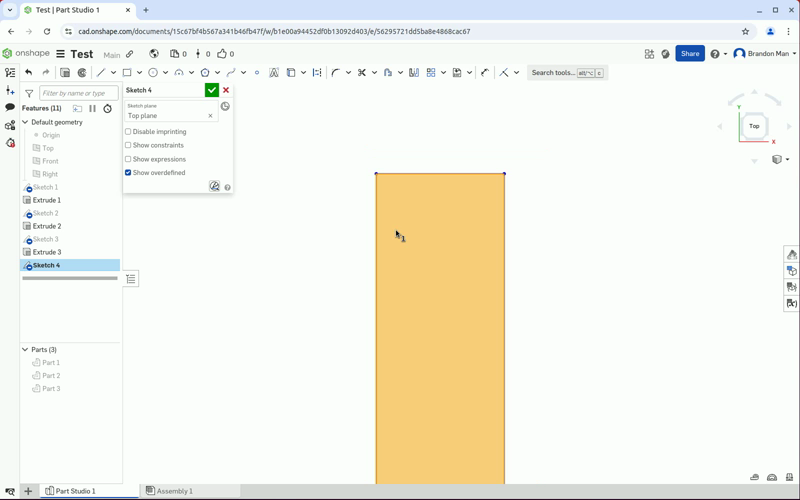
scroll(-6)
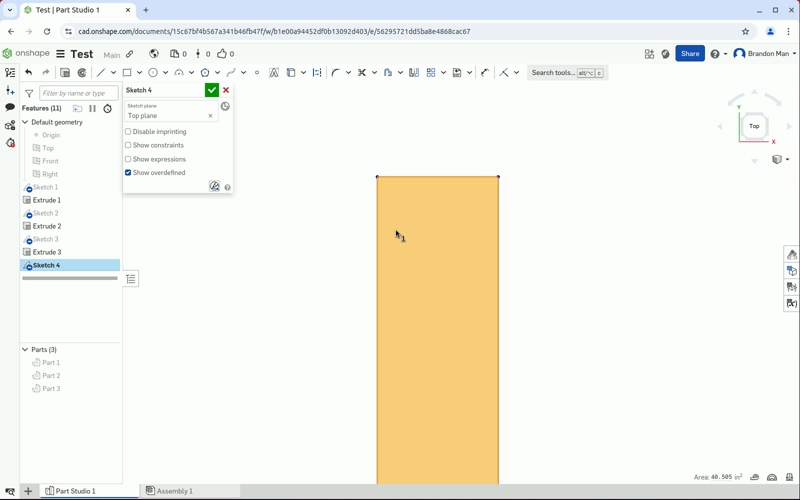
scroll(-6)
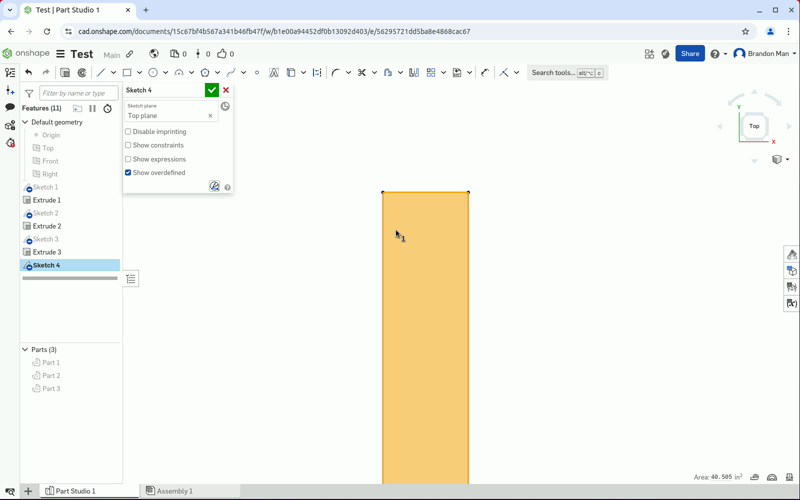
scroll(-6)
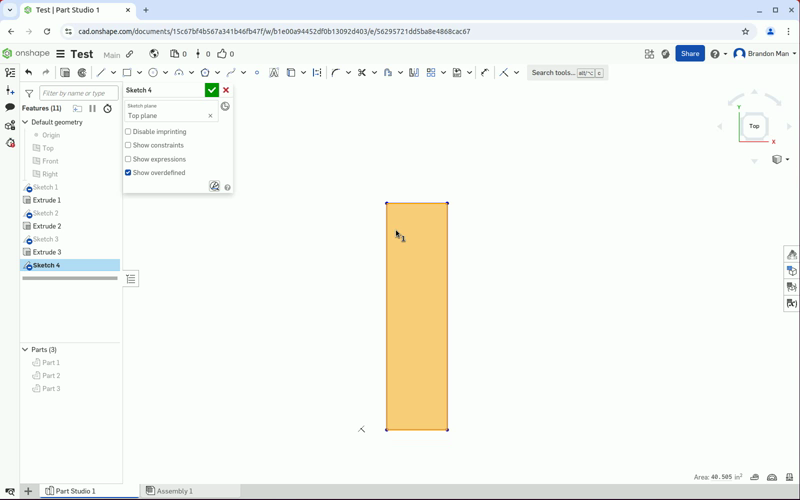
scroll(-6)
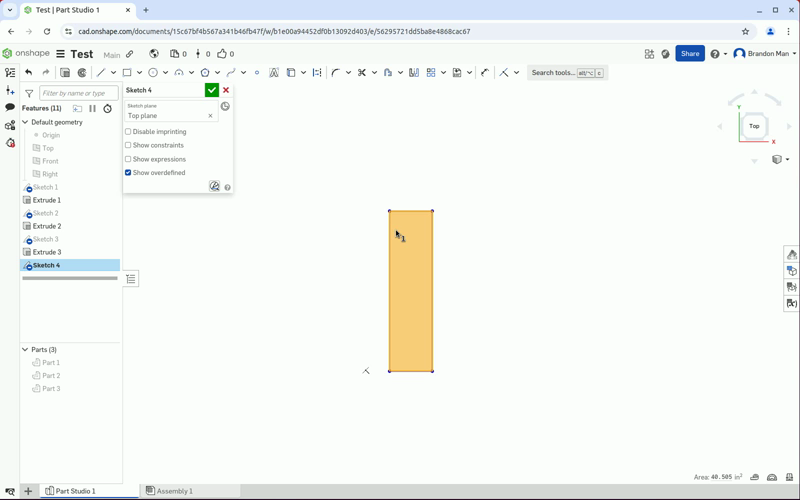
scroll(-6)
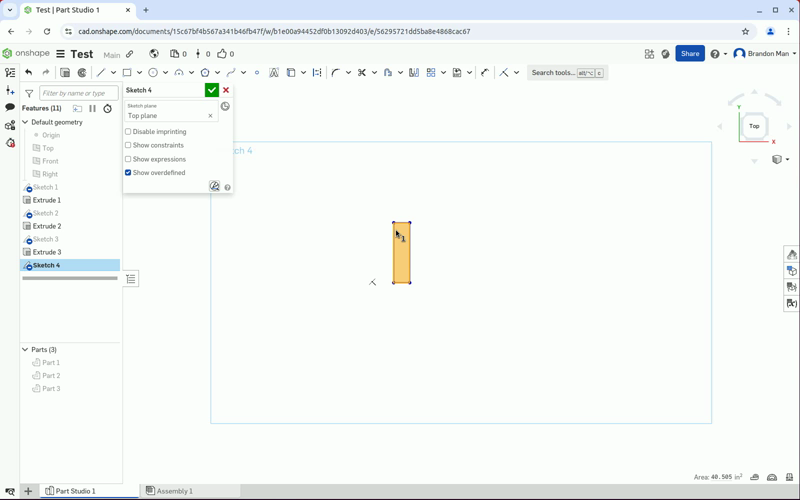
mouse_move(73, 352)
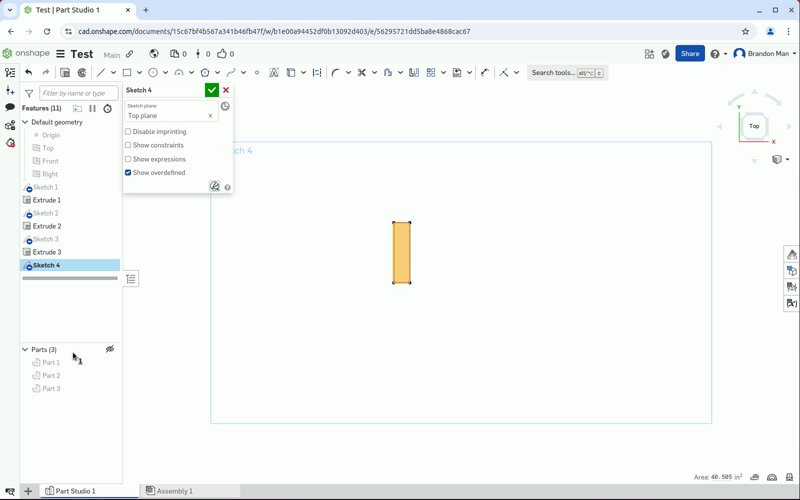
key(shift+y)
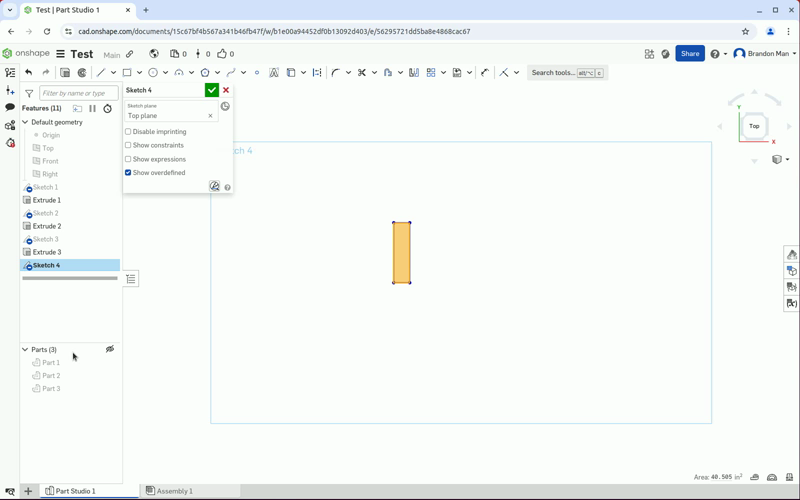
key(shift+e)
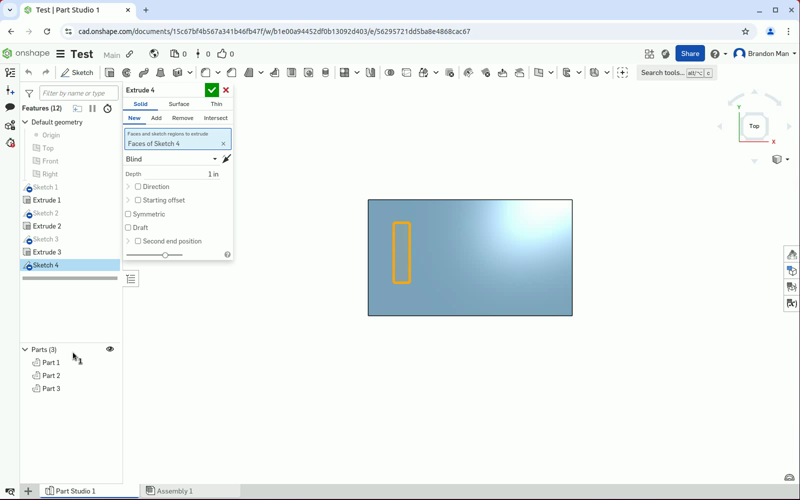
mouse_move(143, 106)
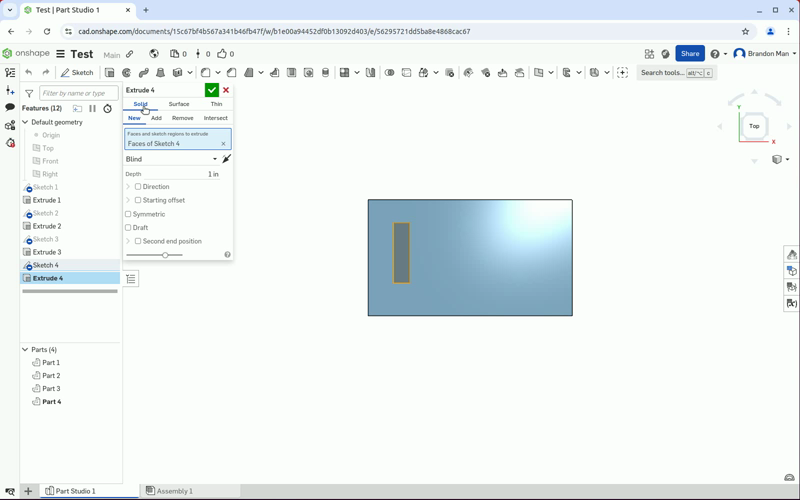
click(143, 106)
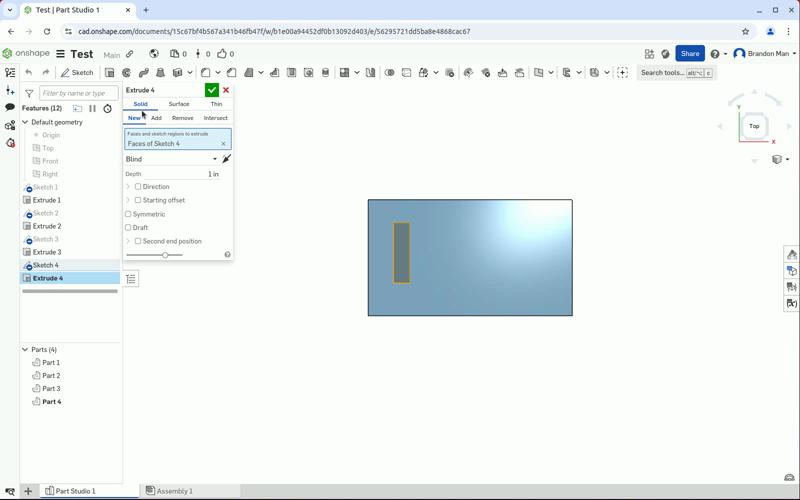
mouse_move(137, 120)
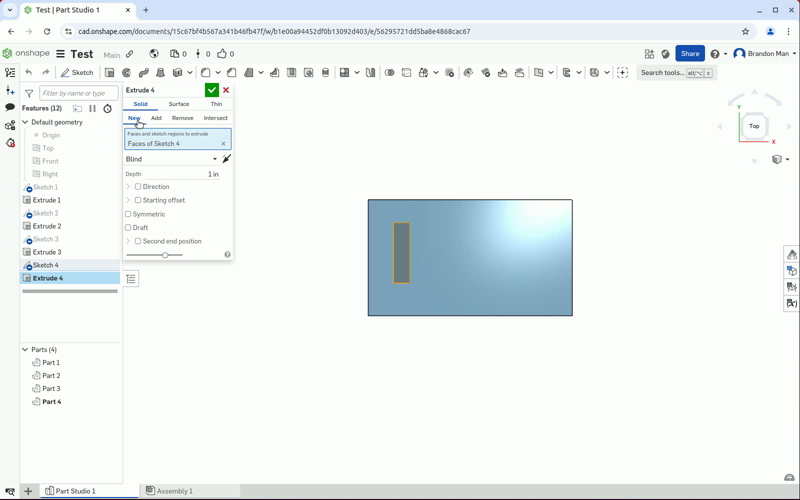
click(137, 120)
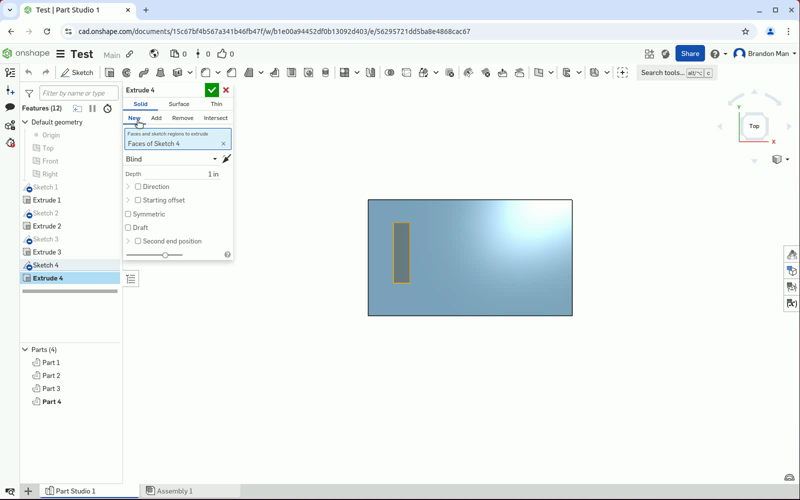
key(tab, 4)
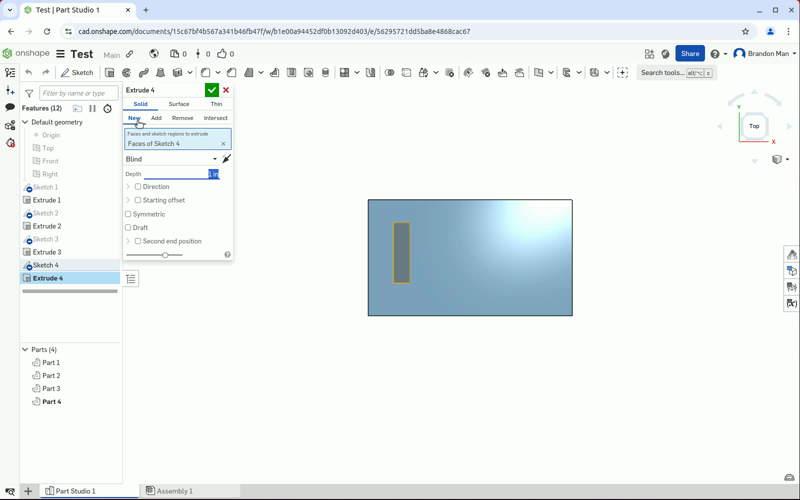
text(13.239)
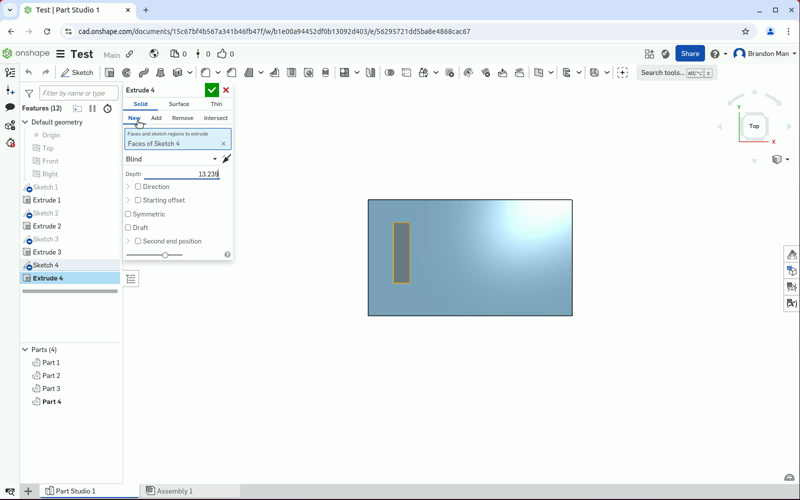
key(enter)
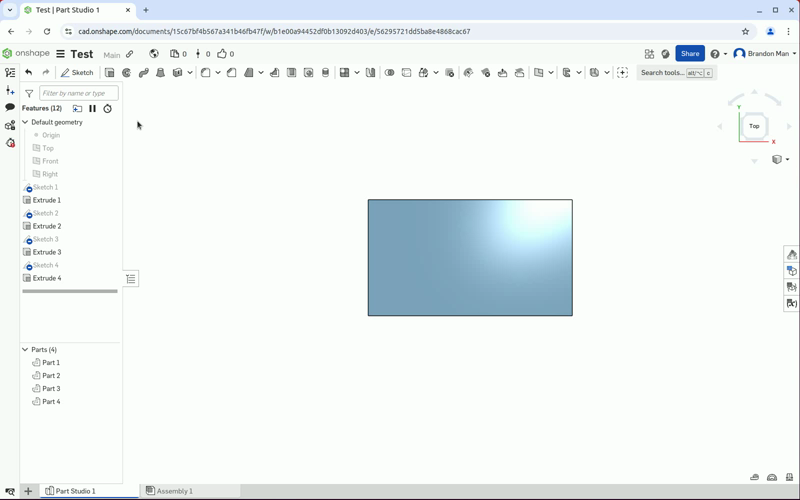
key(shift+h)
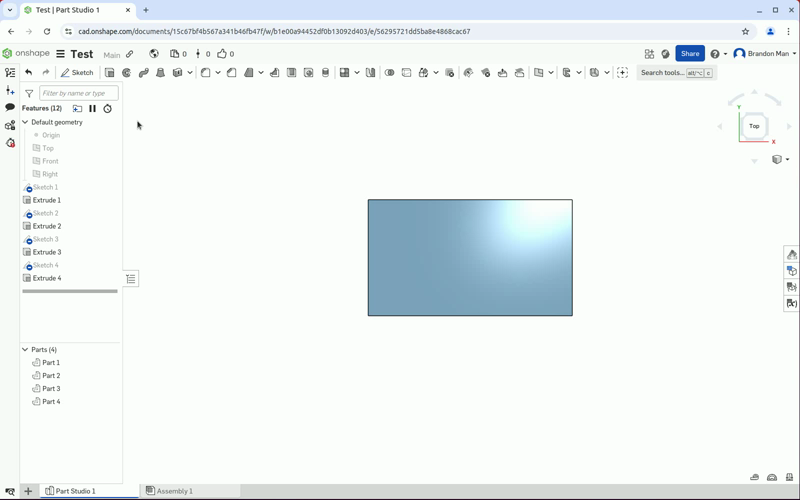
key(shift+h)
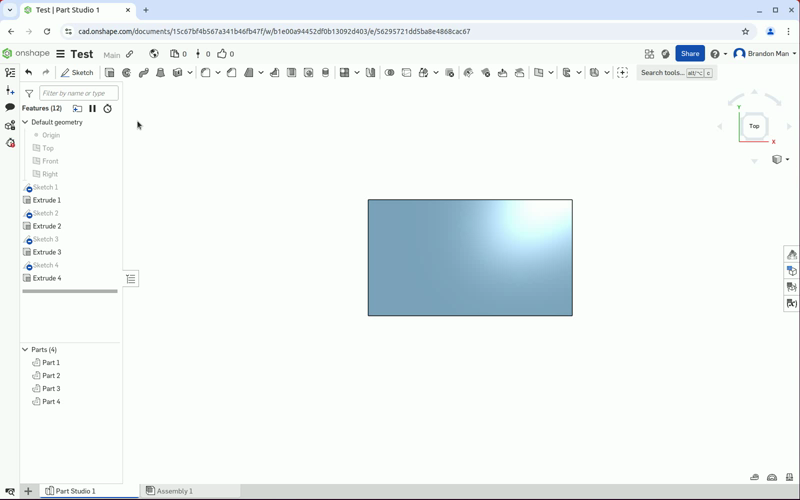
mouse_move(73, 189)
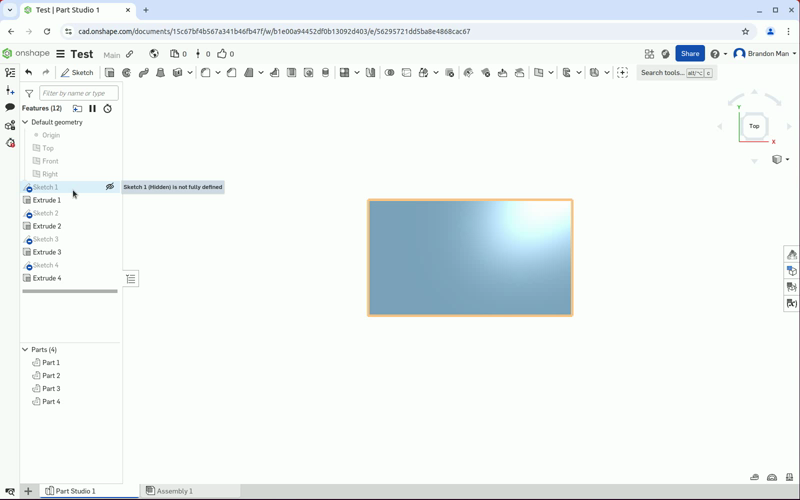
click(73, 189)
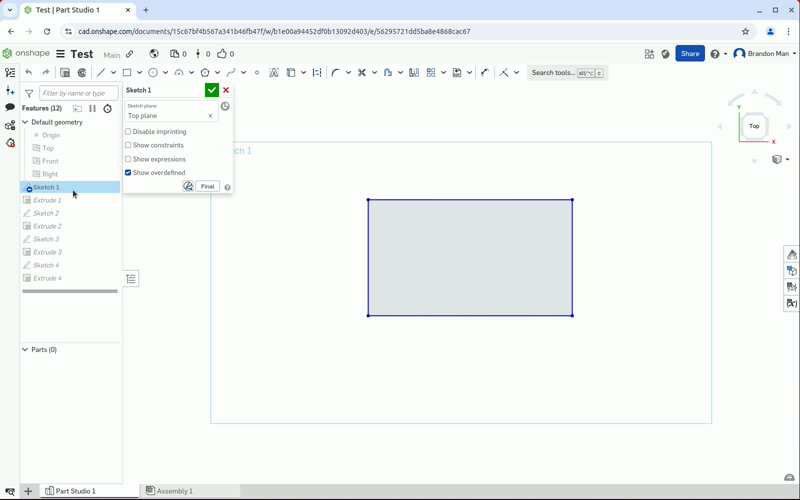
mouse_move(229, 92)
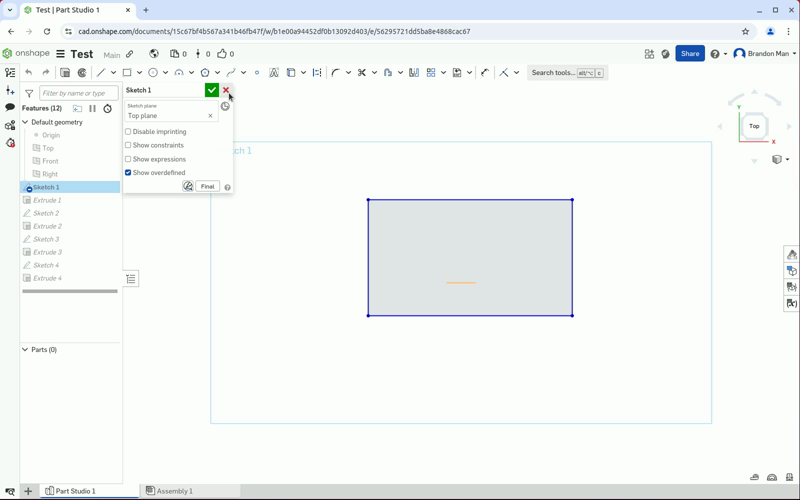
click(229, 92)
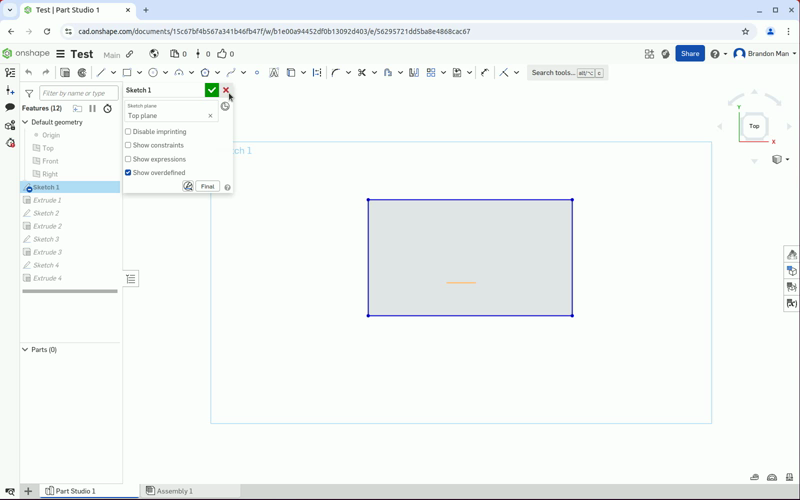
key(shift+s)
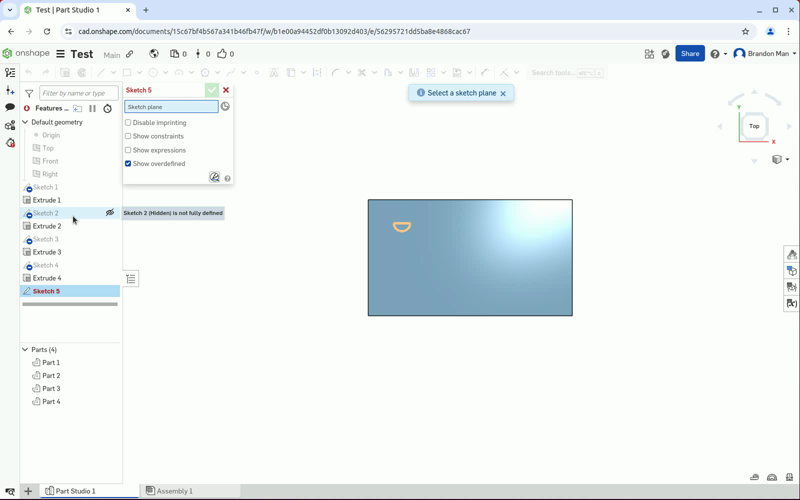
scroll(3)
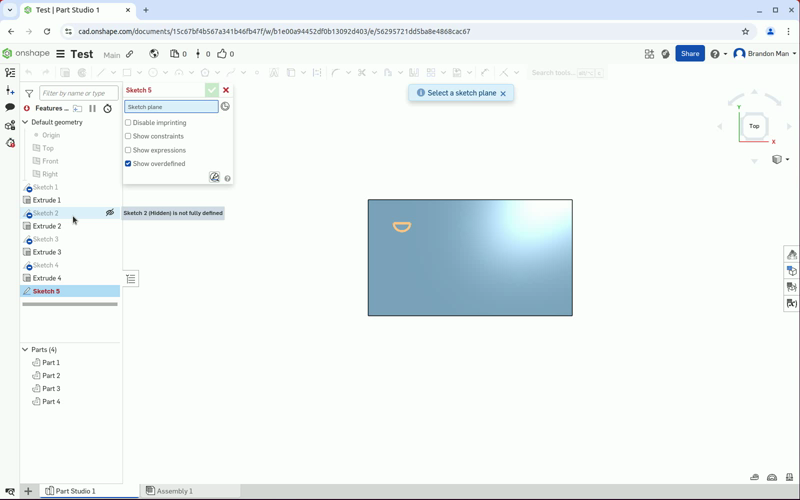
mouse_move(73, 150)
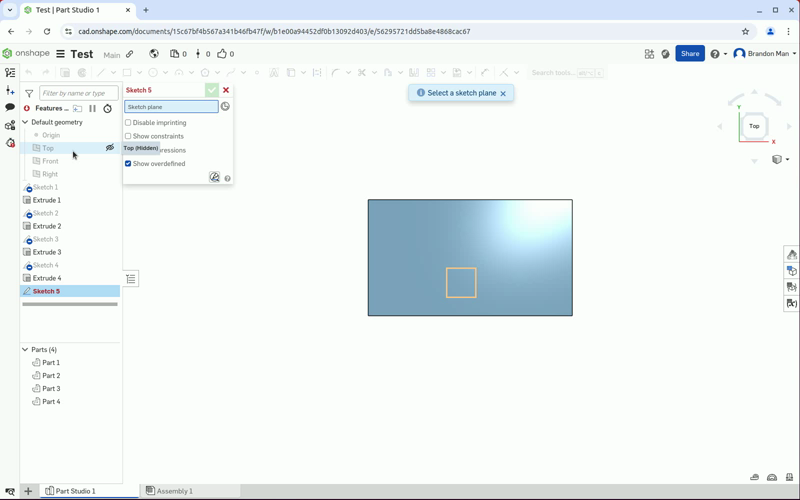
click(73, 150)
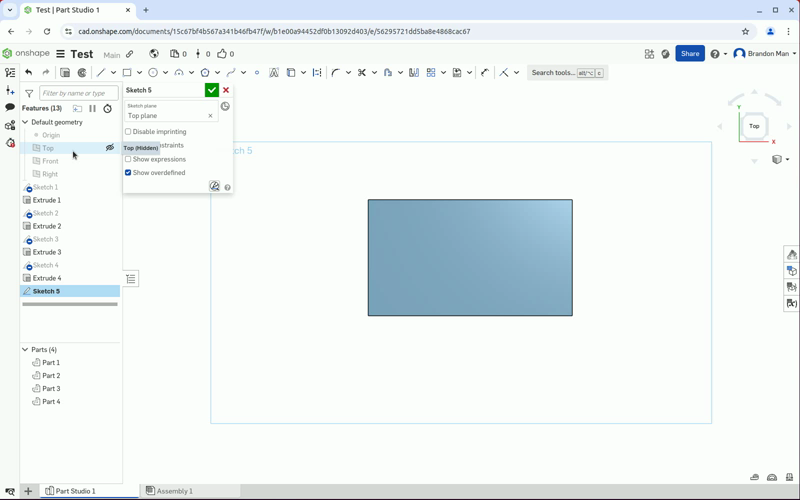
mouse_move(73, 352)
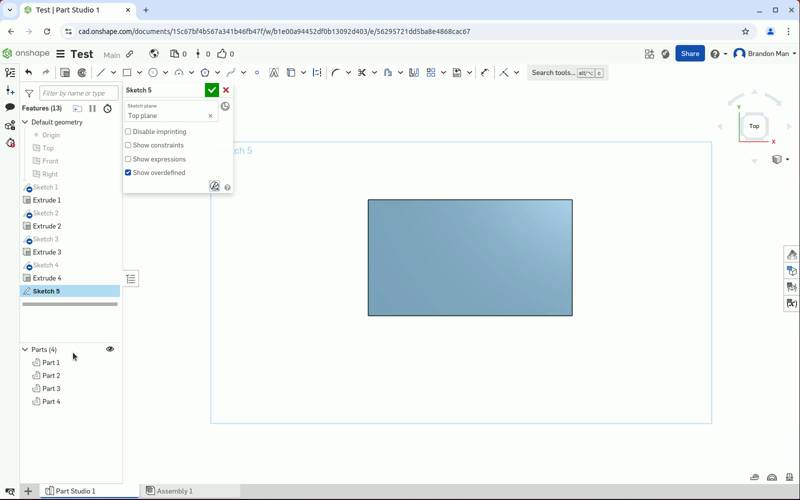
key(y)
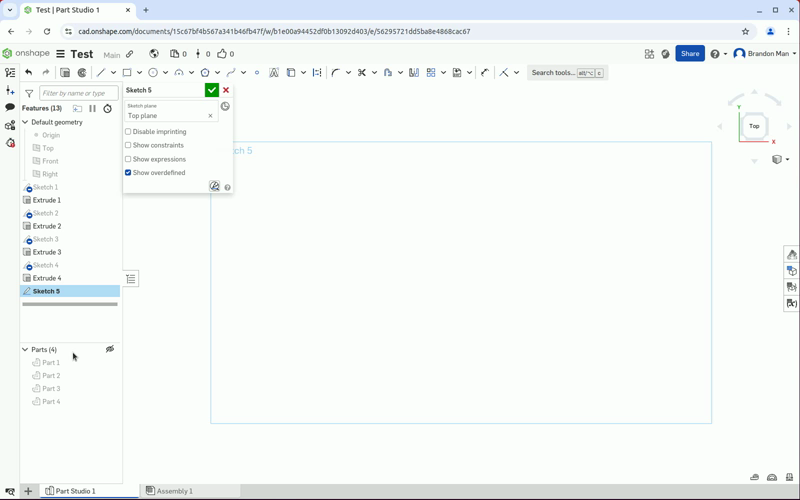
key(c)
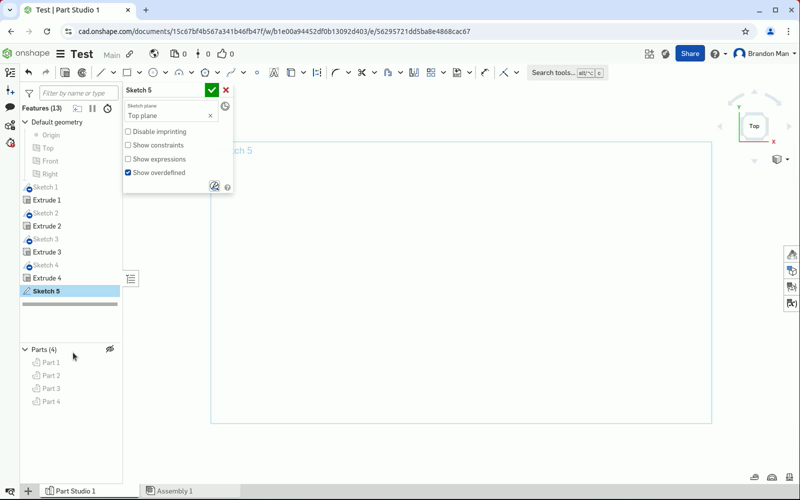
key_down(shift)
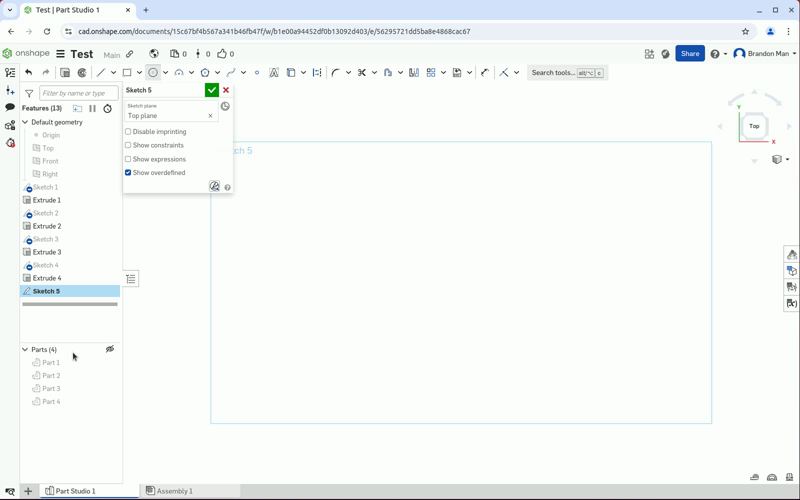
mouse_move(515, 260)
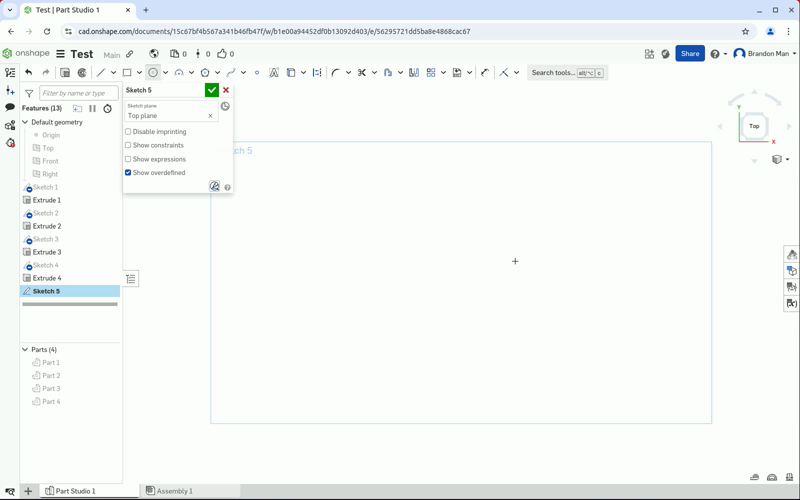
click(515, 260)
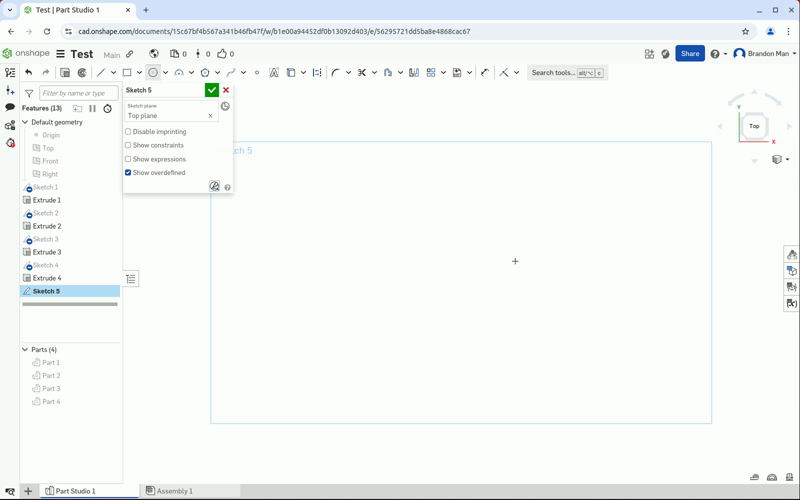
key_up(shift)
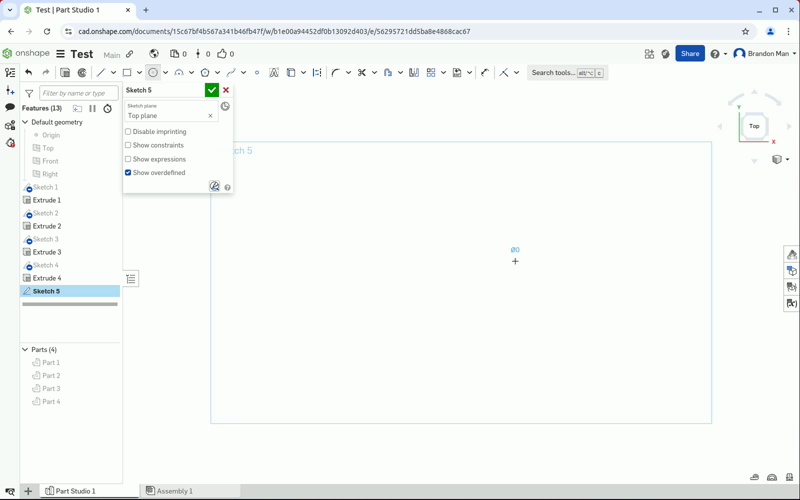
mouse_move(541, 260)
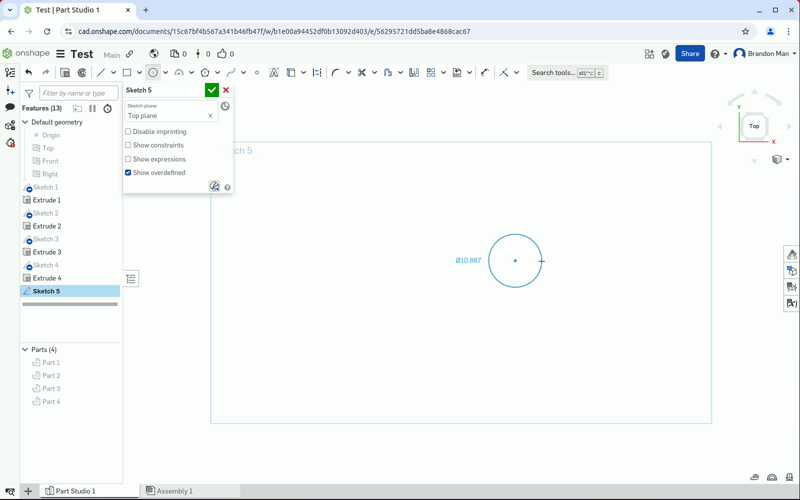
click(541, 260)
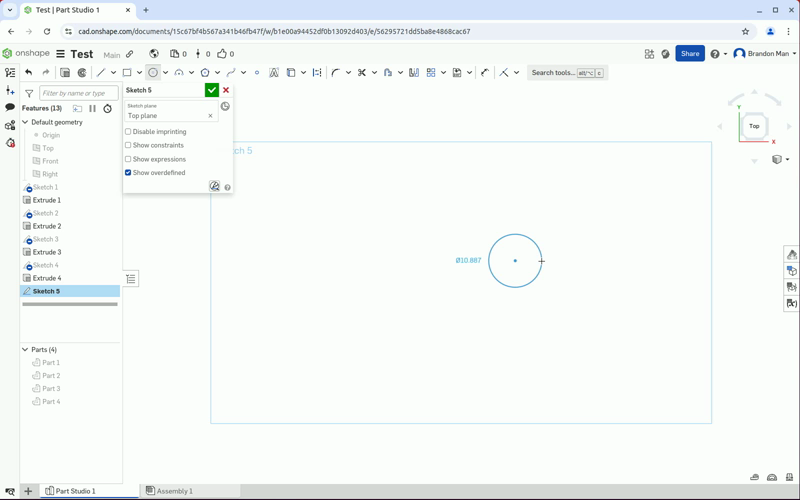
key(esc)
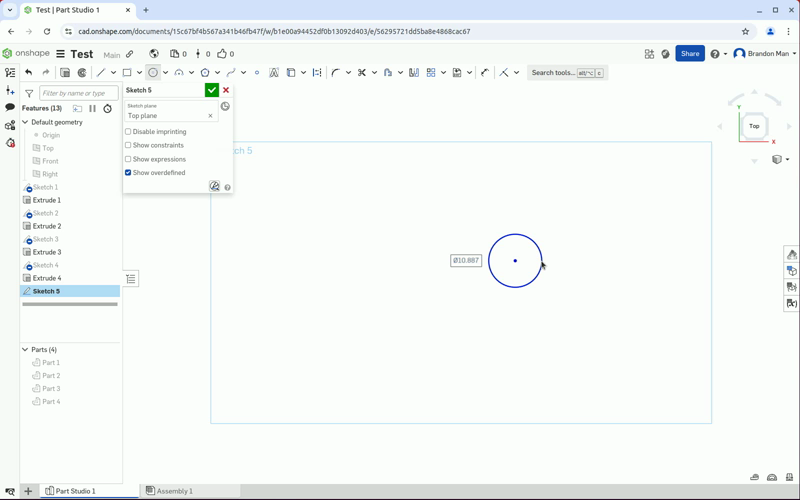
mouse_move(530, 273)
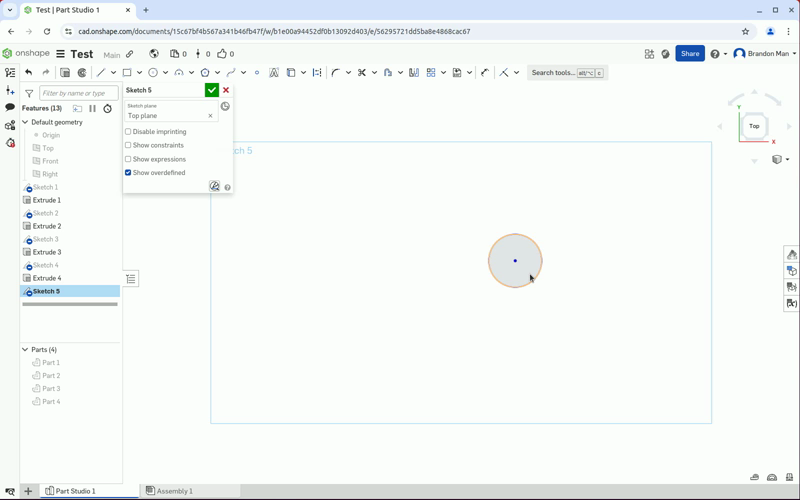
click(530, 273)
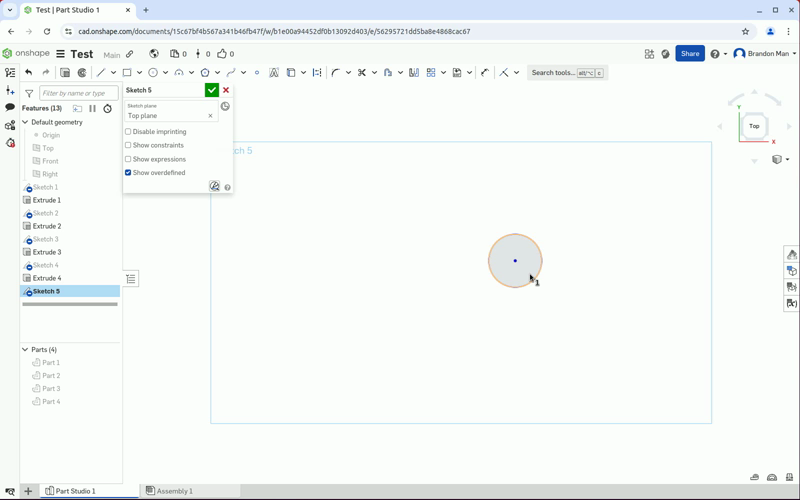
mouse_move(73, 352)
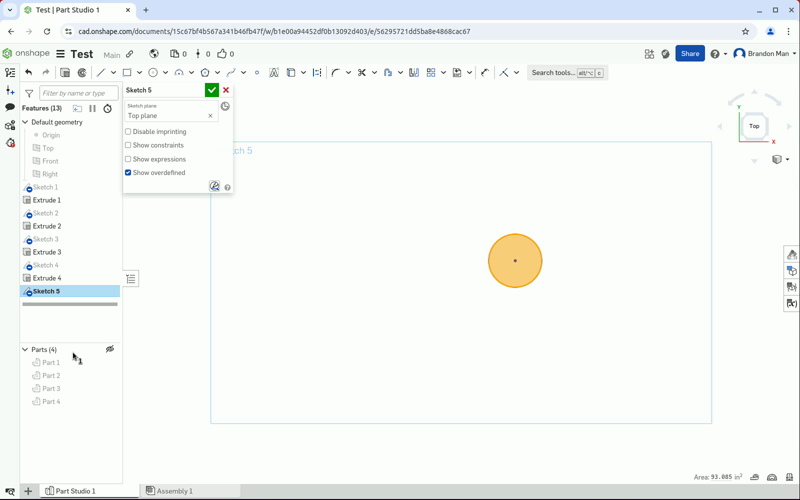
key(shift+y)
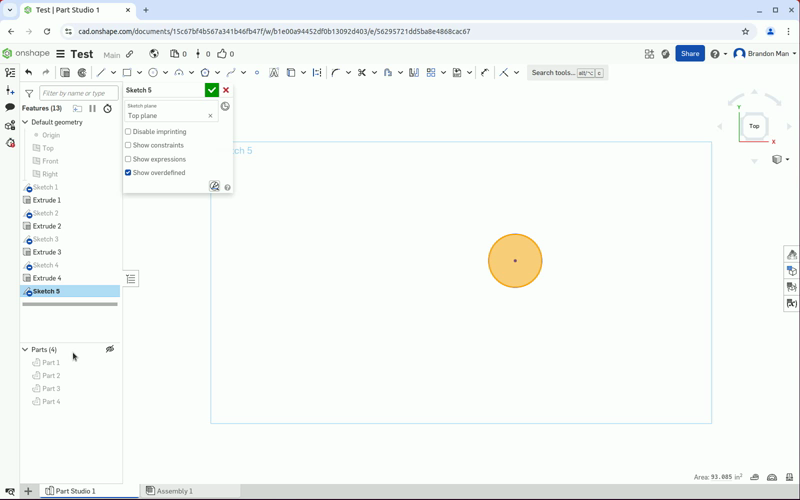
key(shift+e)
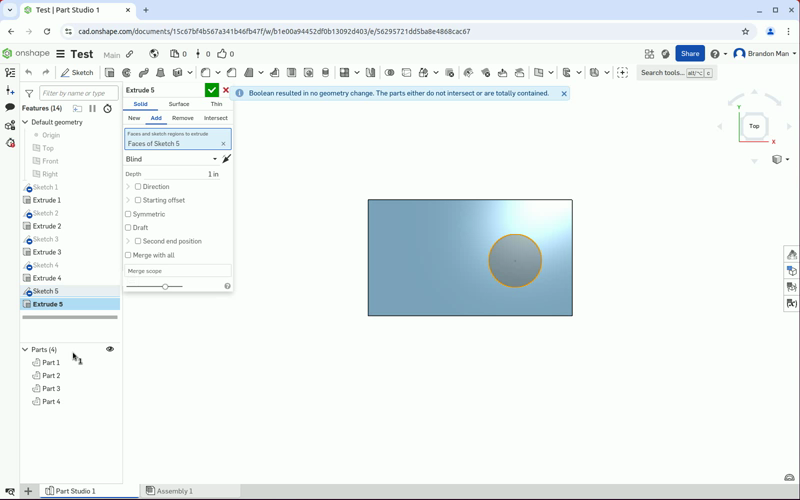
mouse_move(143, 106)
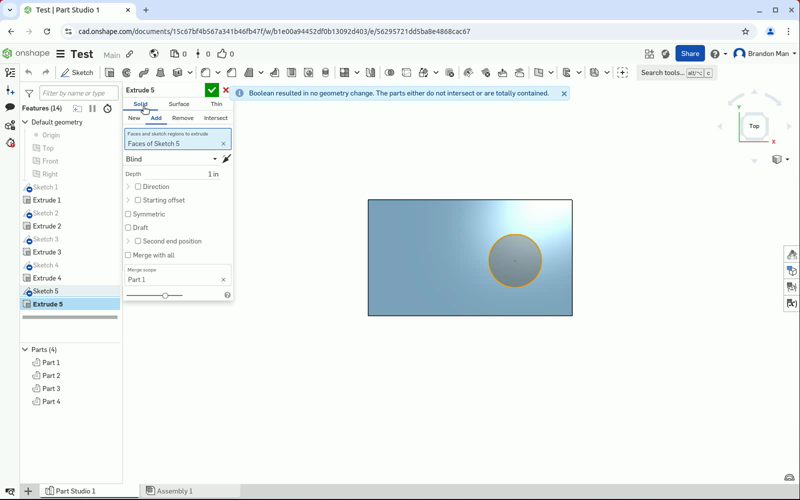
click(143, 106)
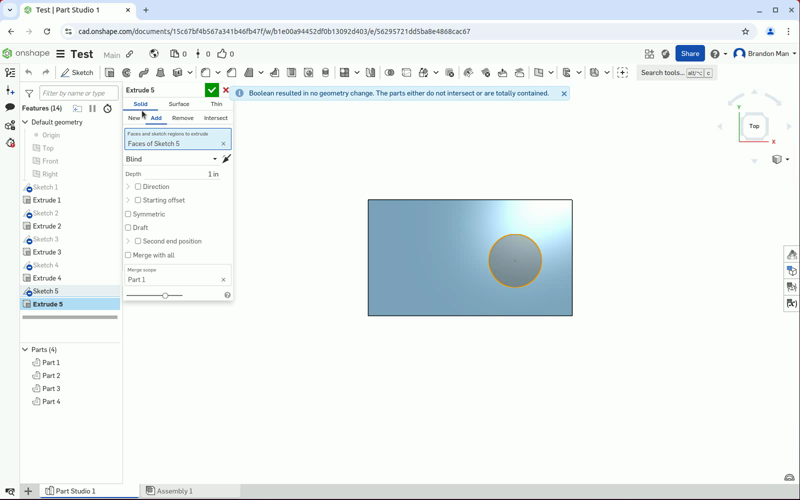
mouse_move(137, 120)
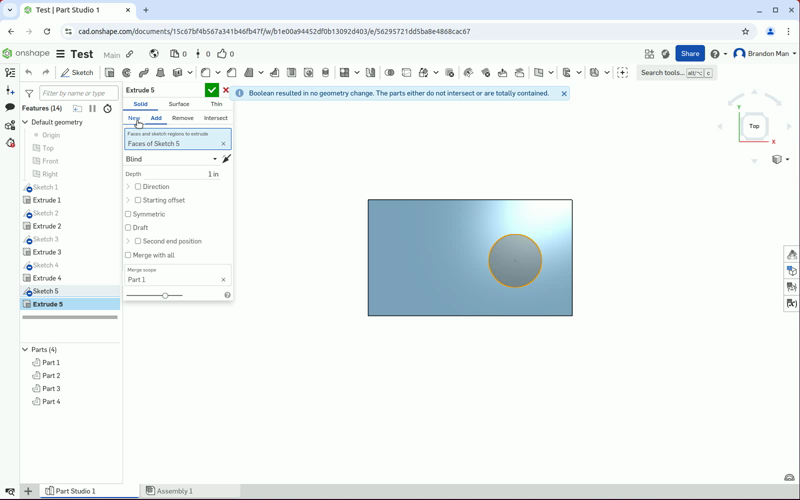
click(137, 120)
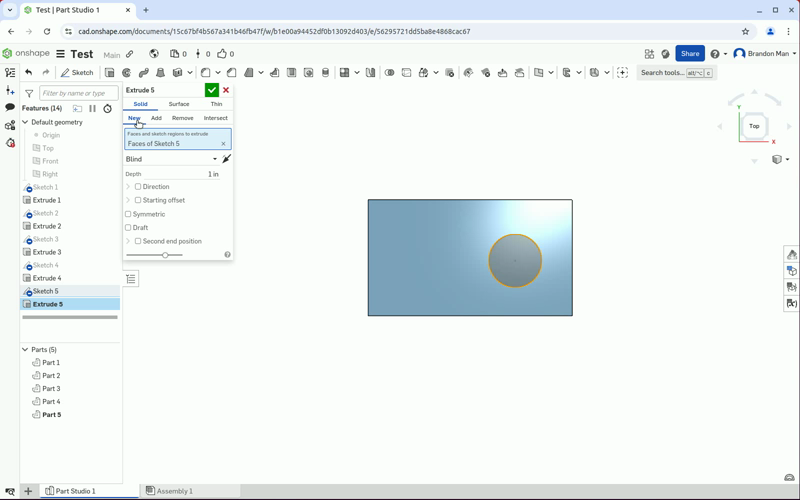
key(tab, 4)
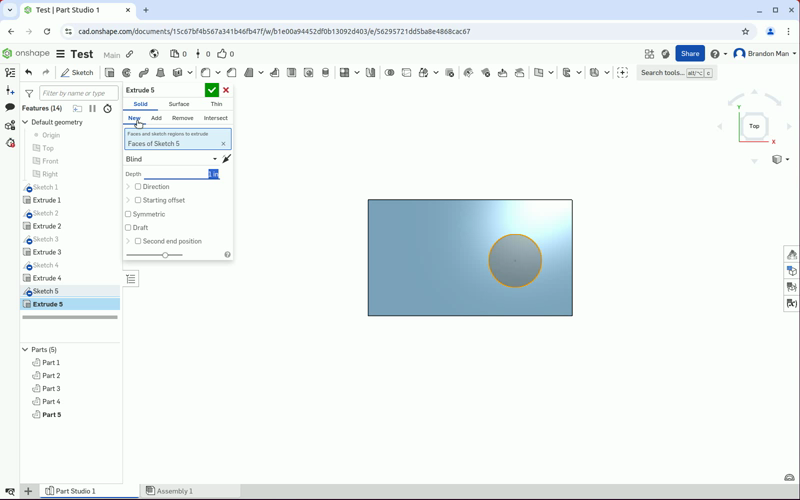
text(13.961)
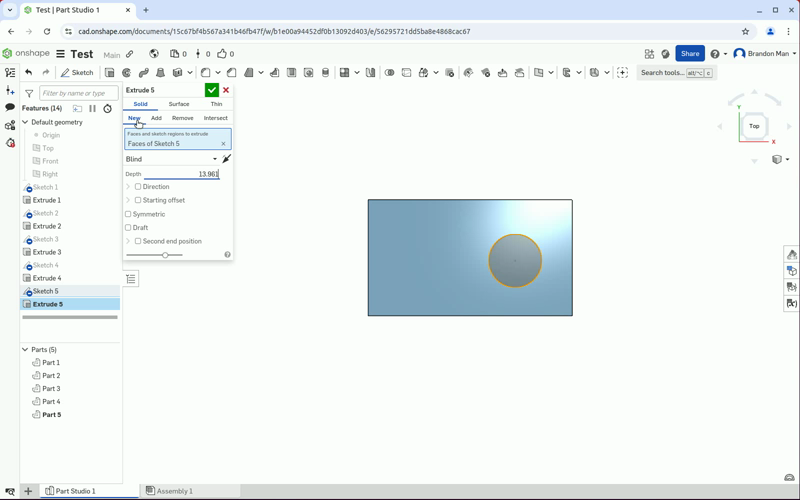
key(enter)
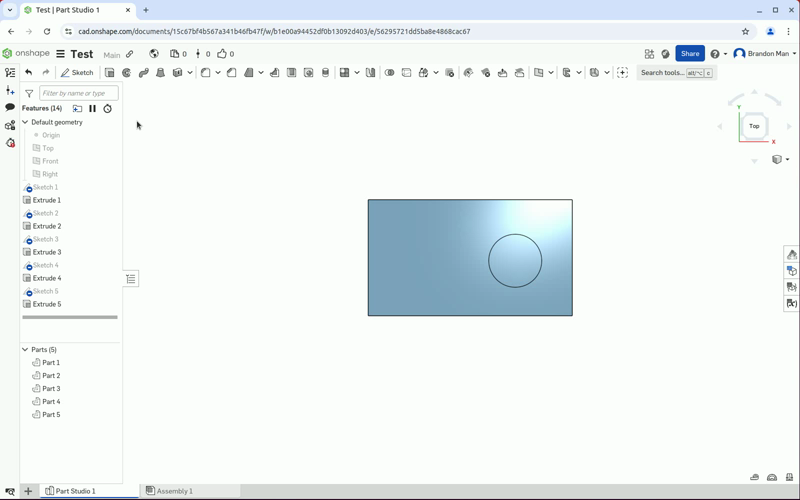
key(shift+h)
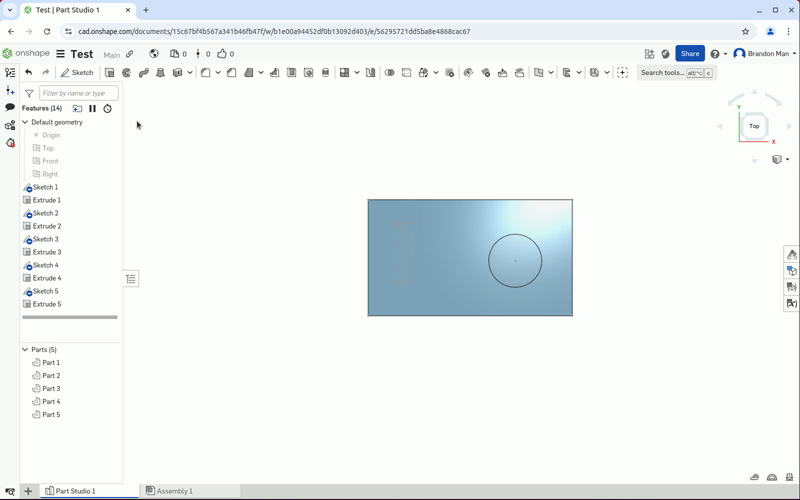
key(shift+h)
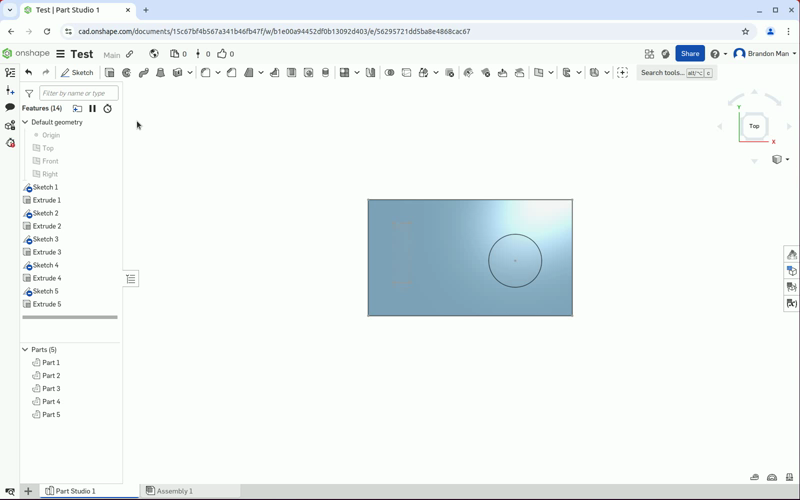
key(shift+7)
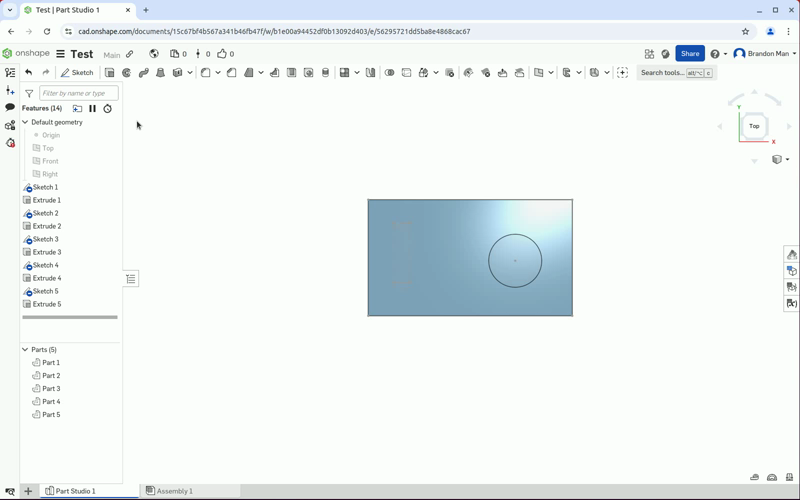
key(up, 3)
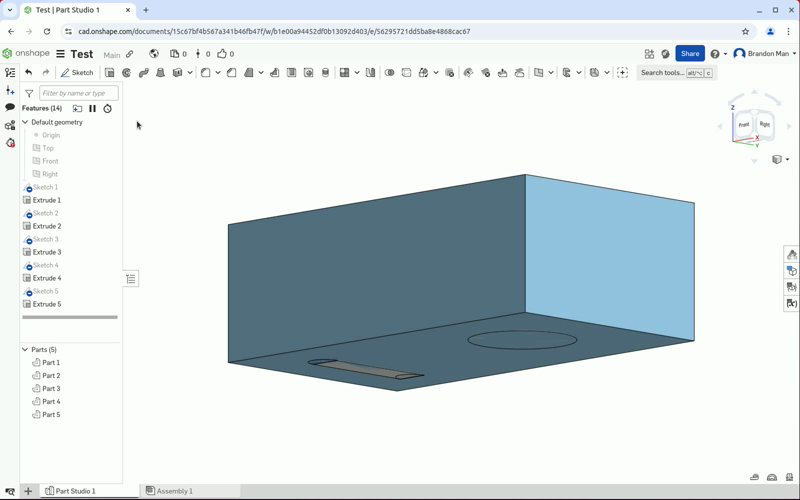
key(left, 3)
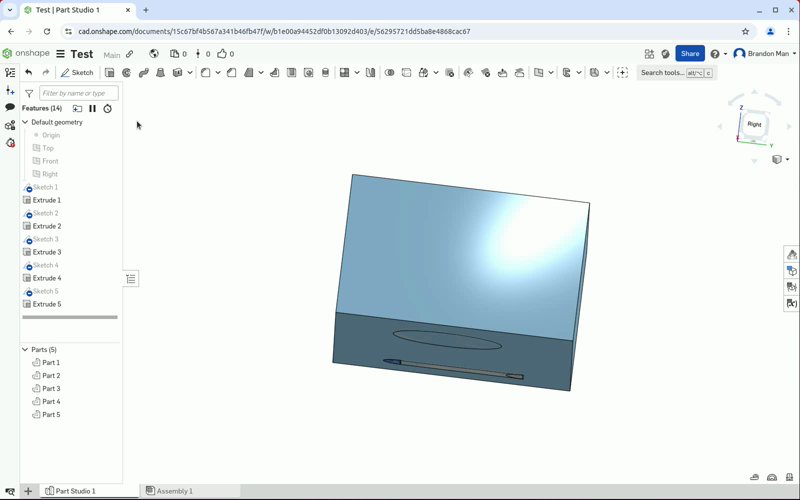
key(right, 3)
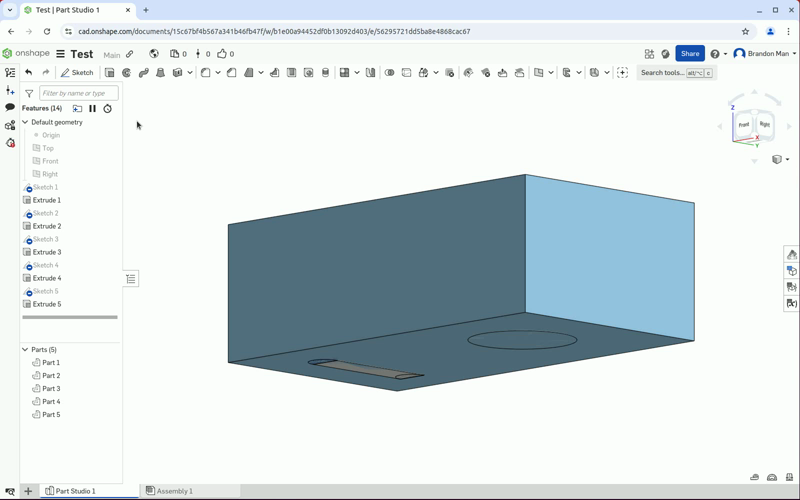
key(down, 3)
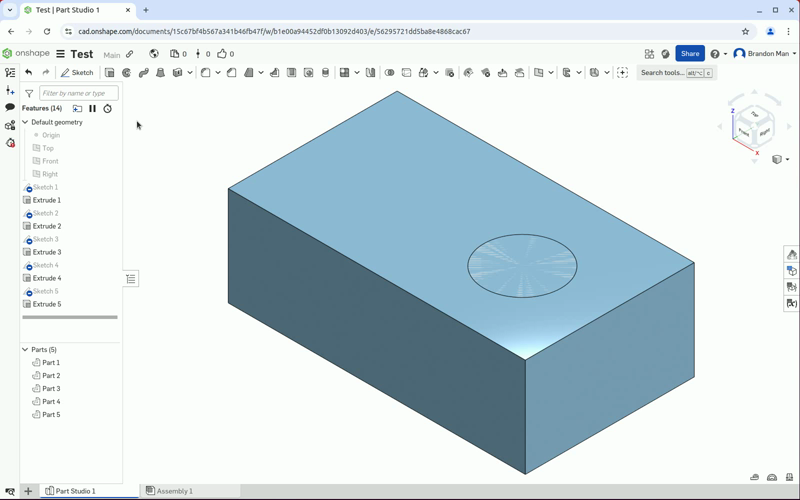
mouse_move(73, 189)
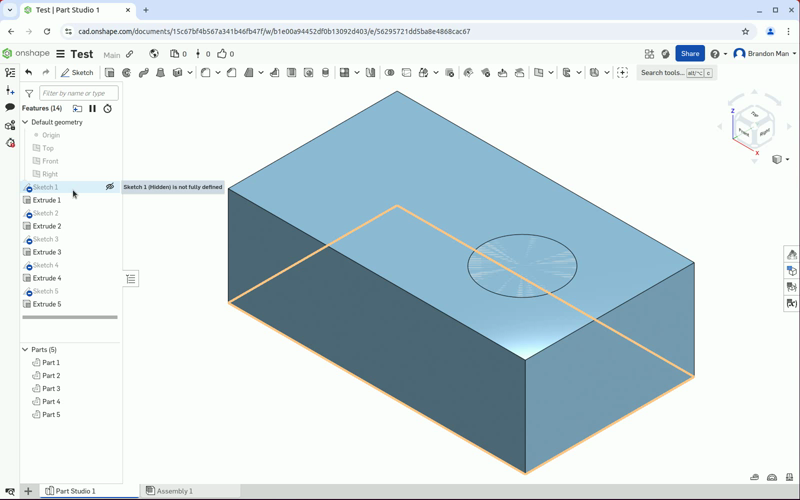
click(73, 189)